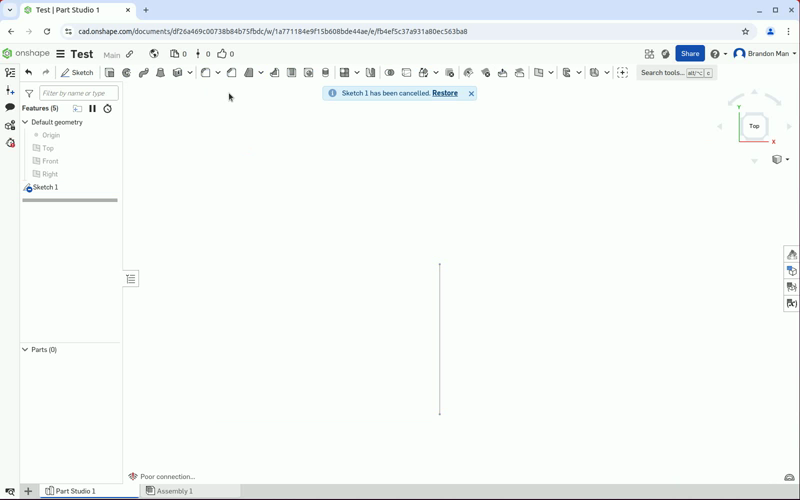
key(shift+h)
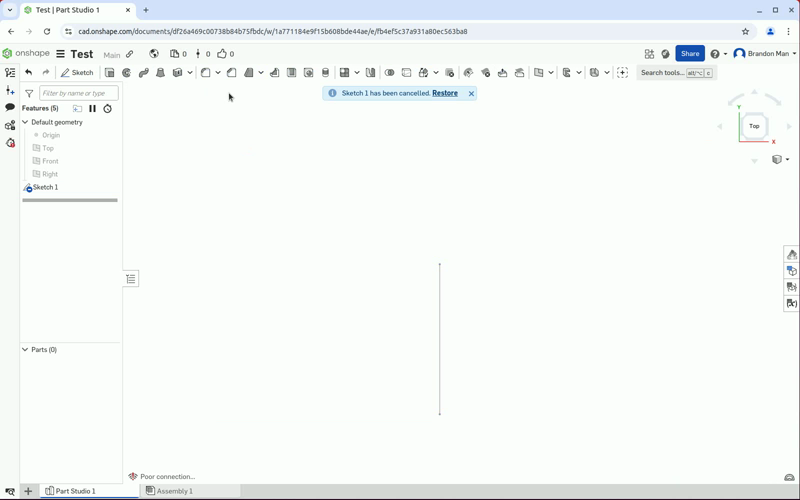
key(shift+s)
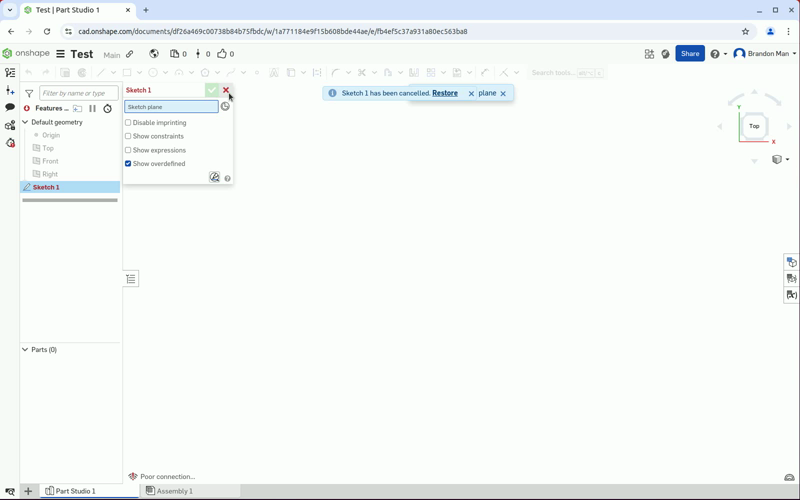
mouse_move(73, 150)
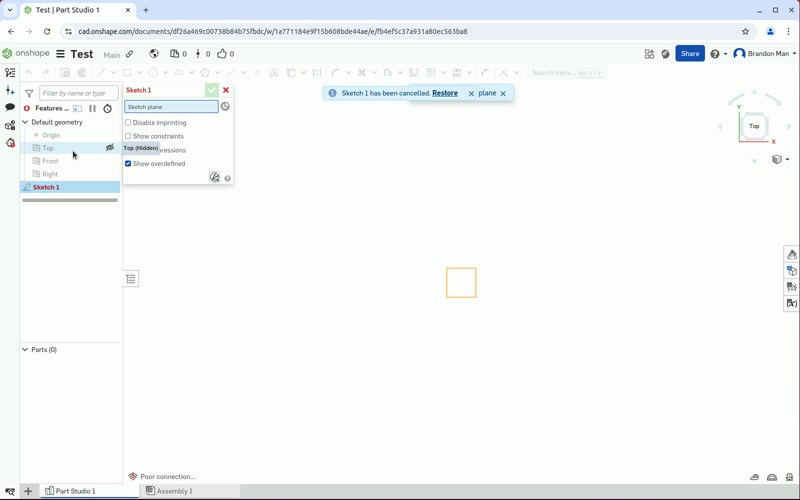
click(73, 150)
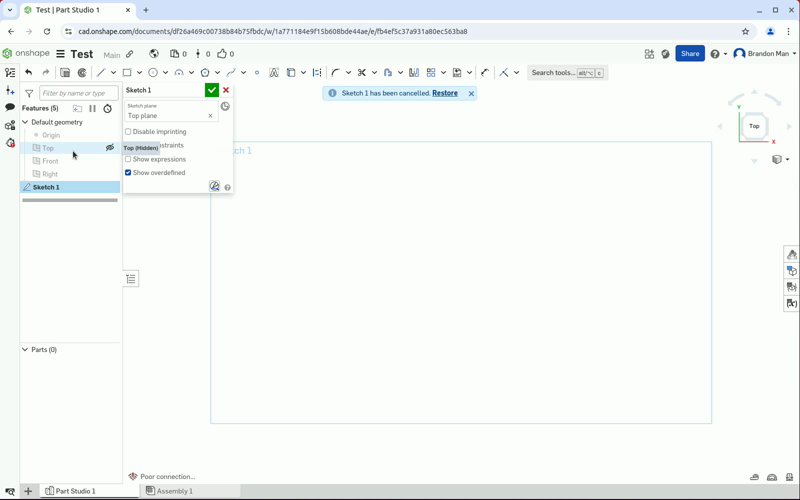
mouse_move(73, 352)
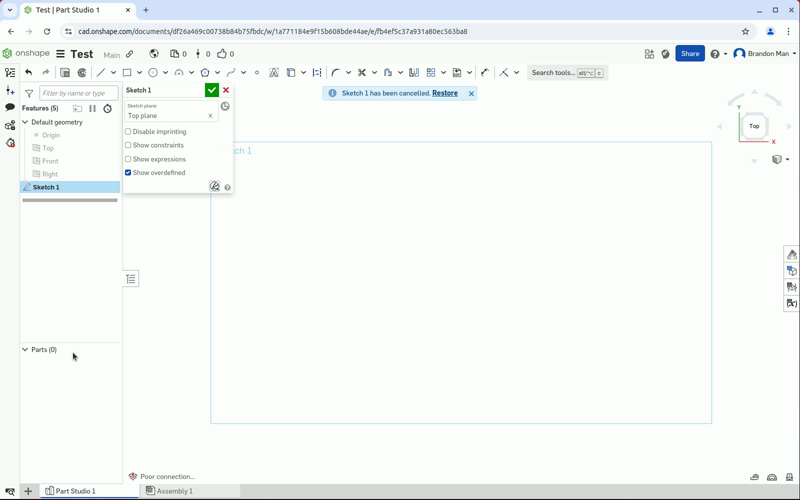
key(y)
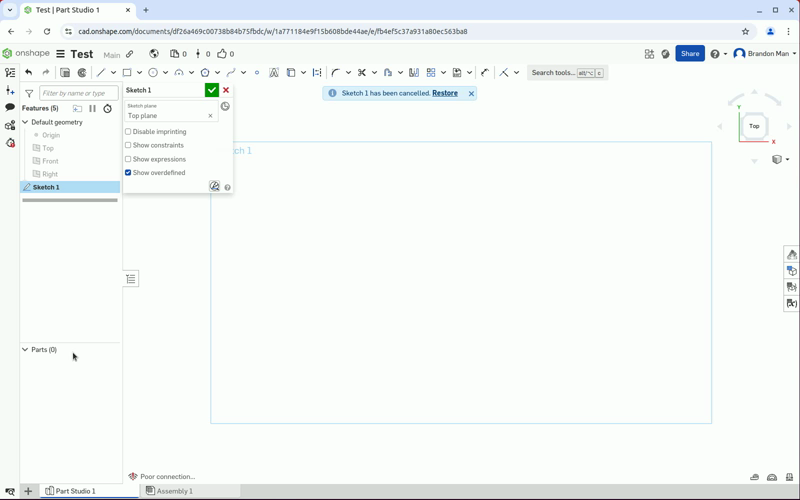
key(a)
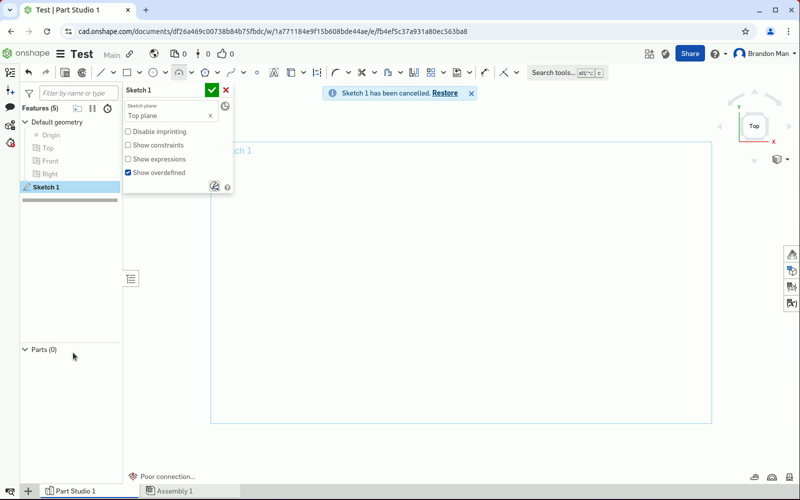
key_down(shift)
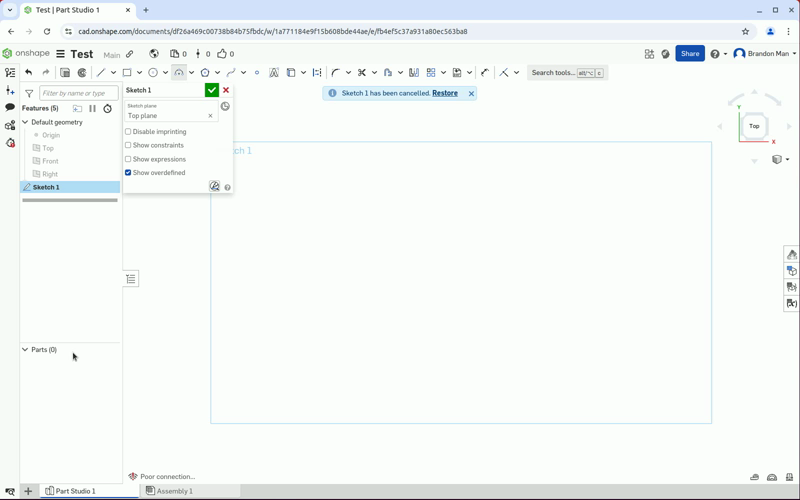
mouse_move(359, 326)
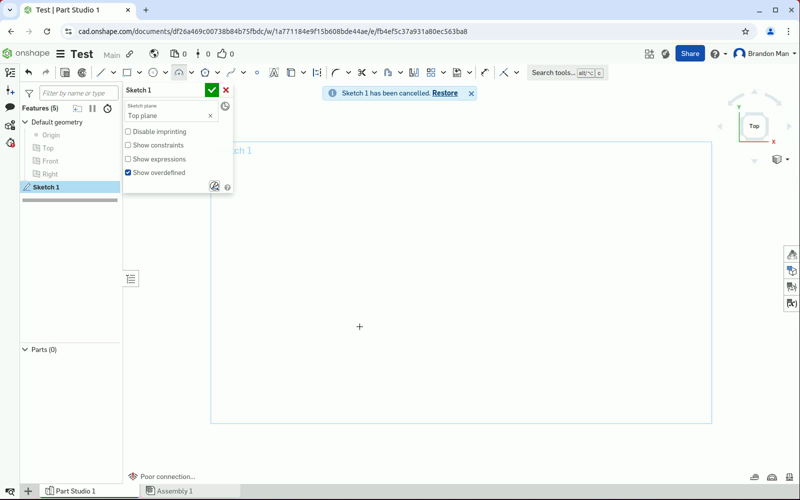
click(359, 326)
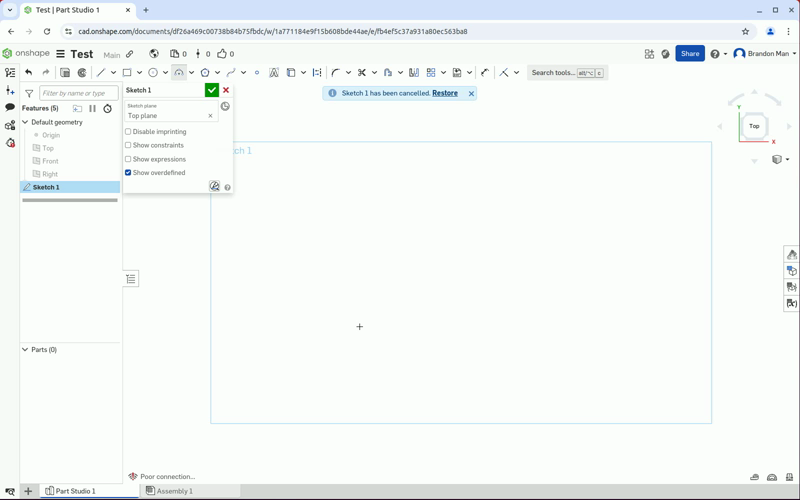
key_up(shift)
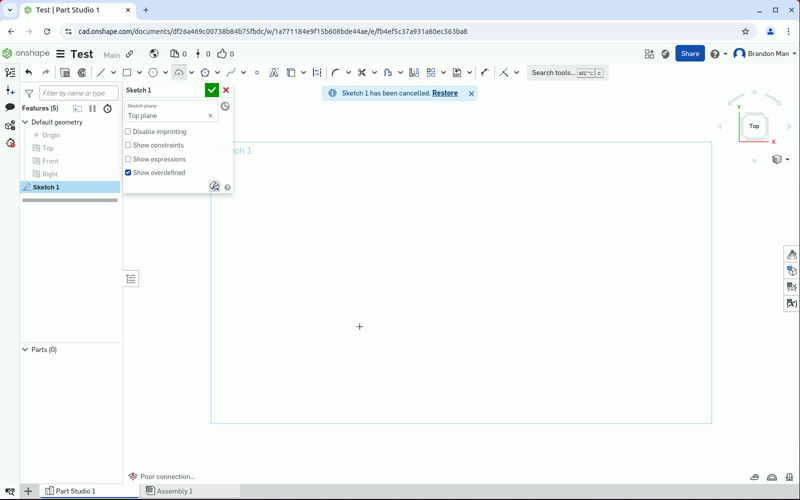
key_down(shift)
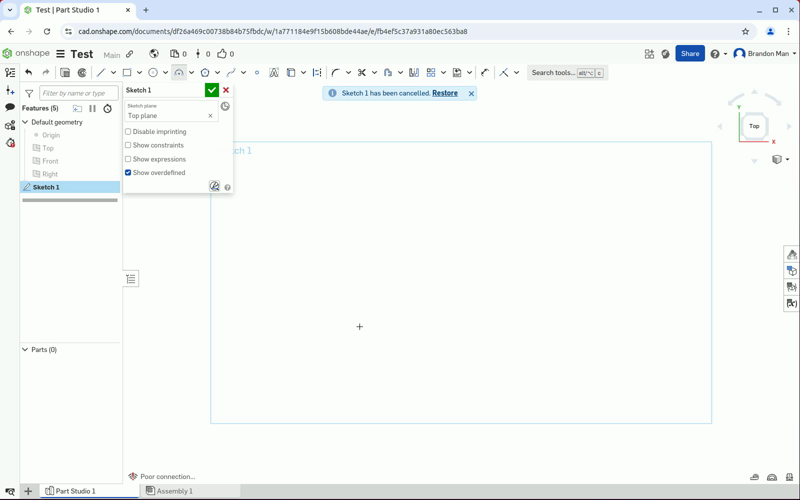
mouse_move(372, 349)
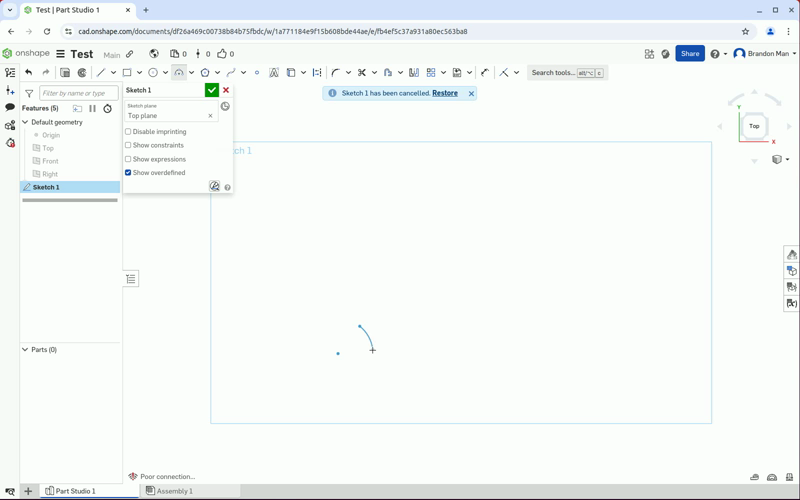
click(372, 349)
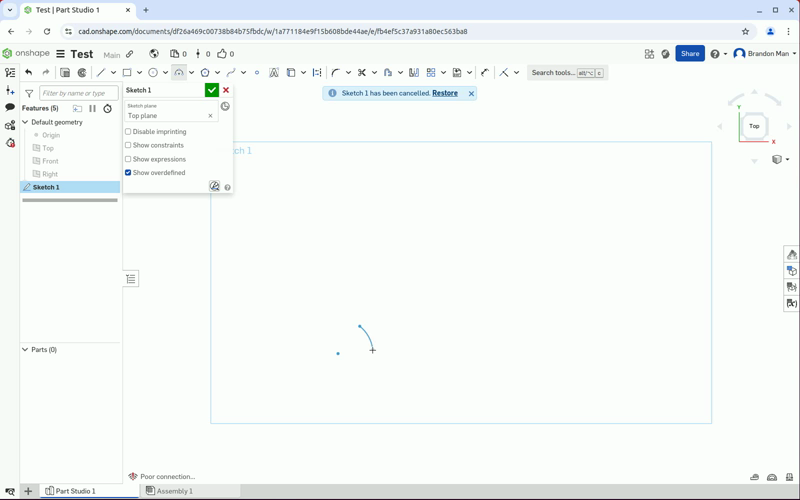
mouse_move(363, 339)
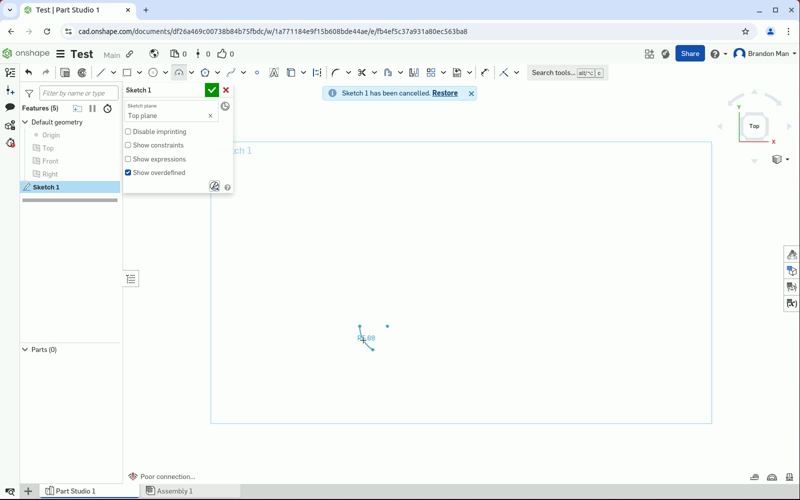
click(363, 339)
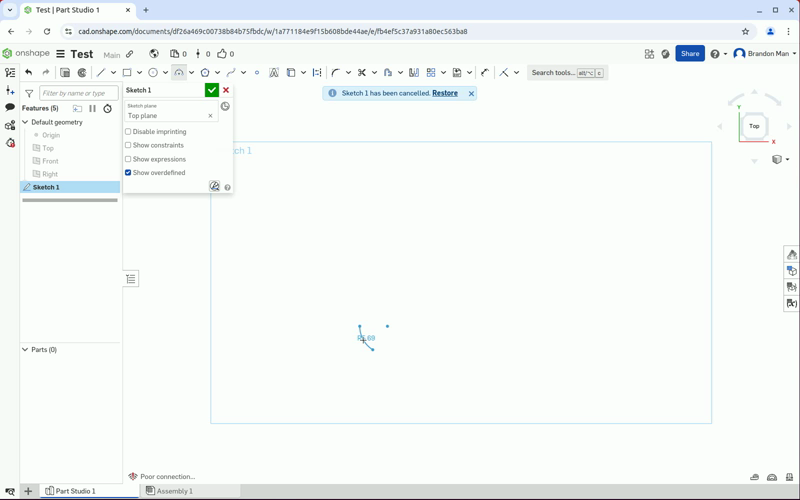
key_up(shift)
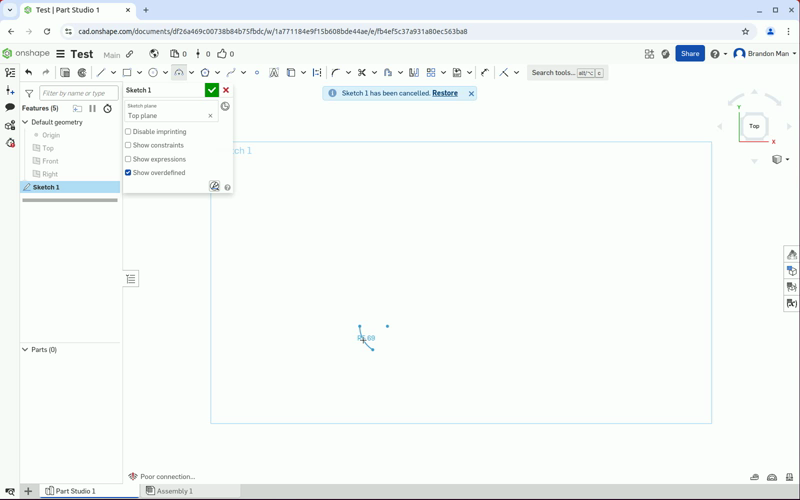
key(esc)
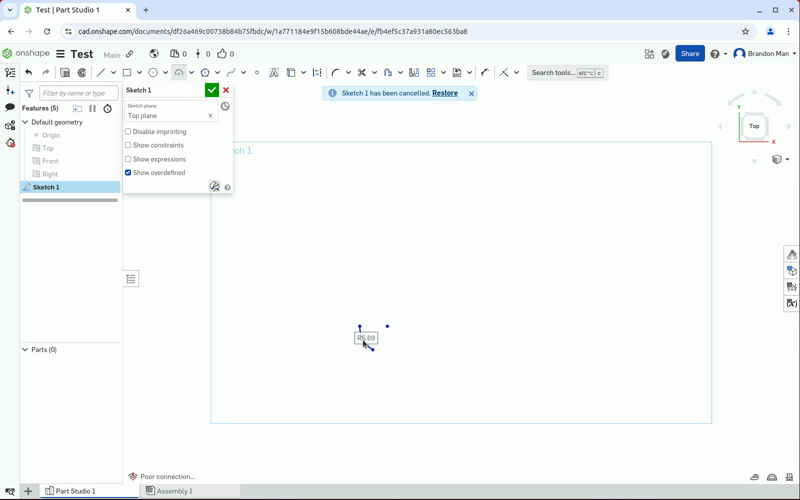
key(l)
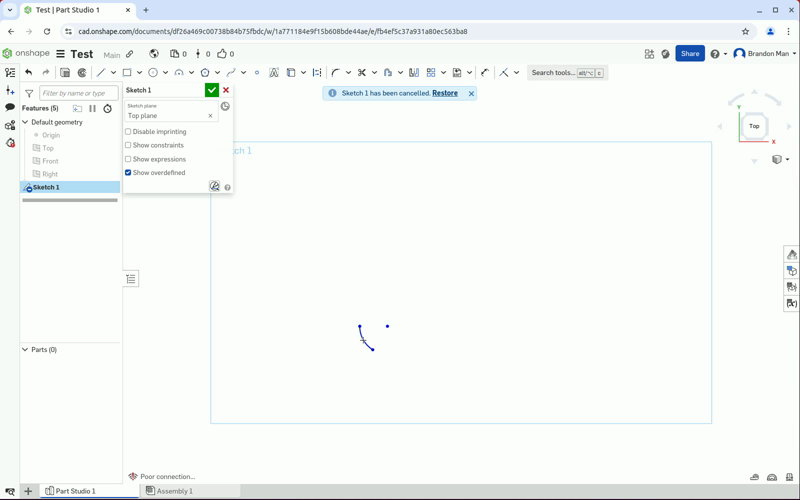
mouse_move(372, 349)
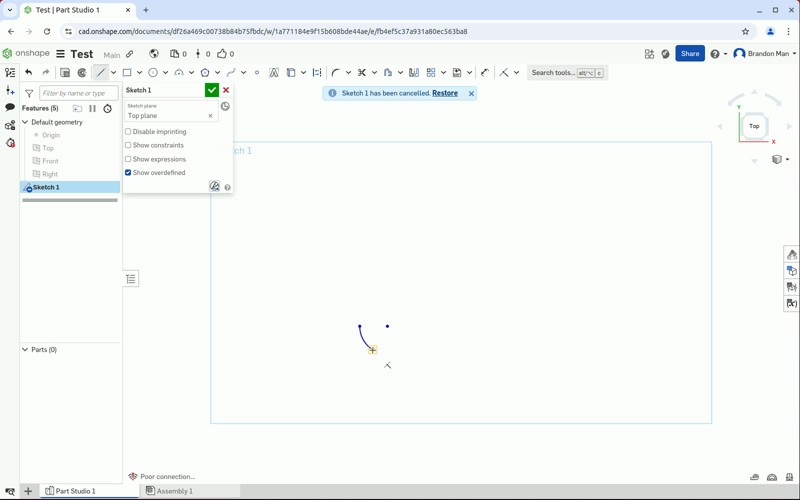
click(372, 349)
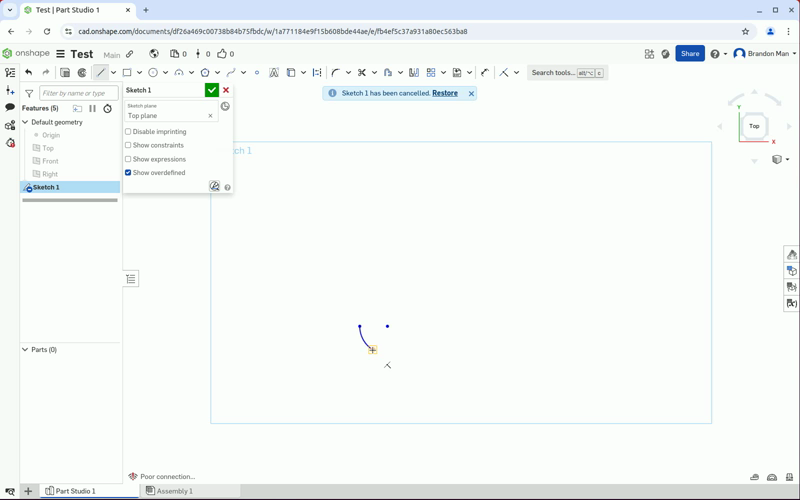
key_down(shift)
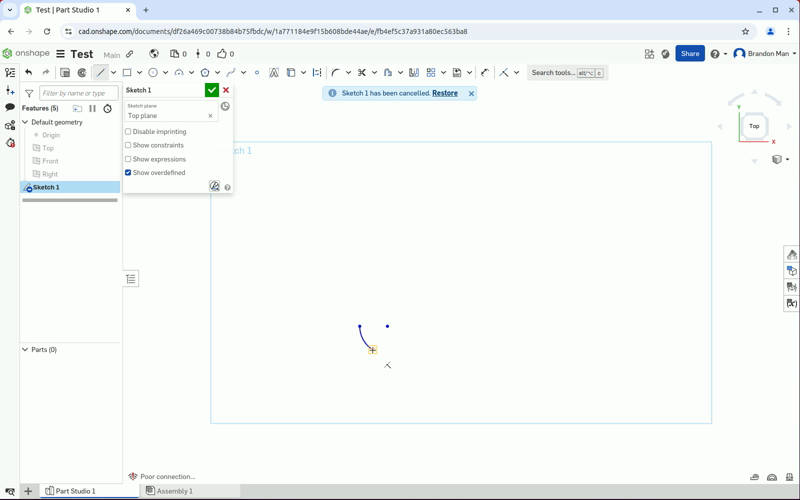
mouse_move(446, 391)
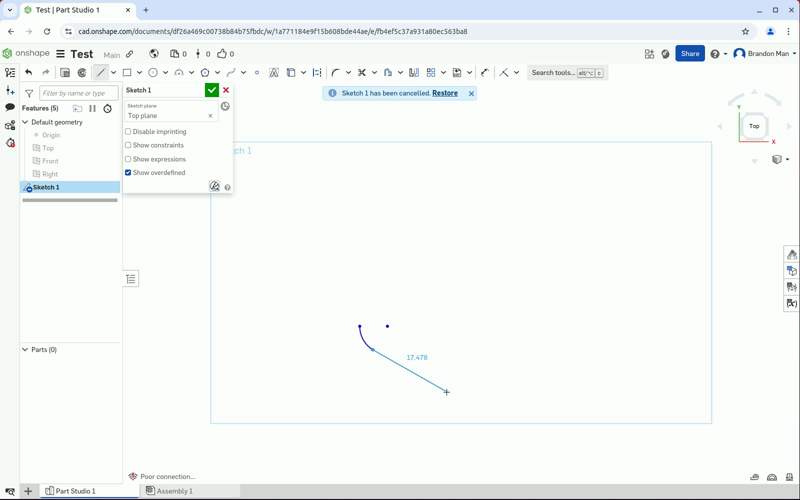
click(446, 391)
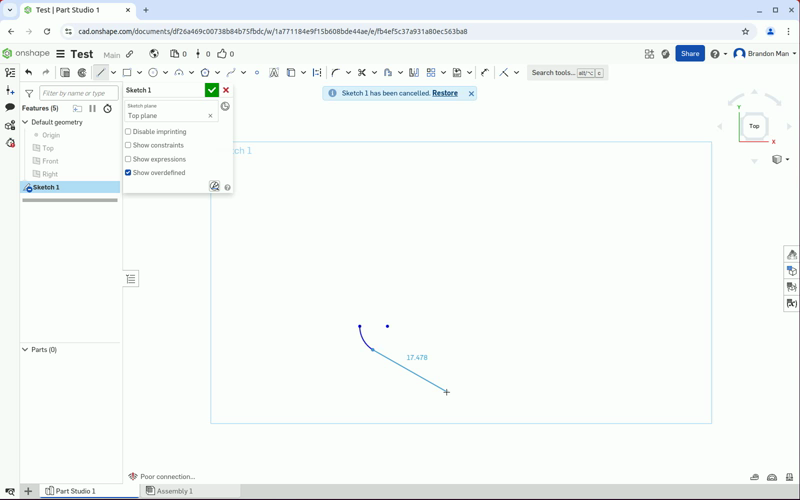
key_up(shift)
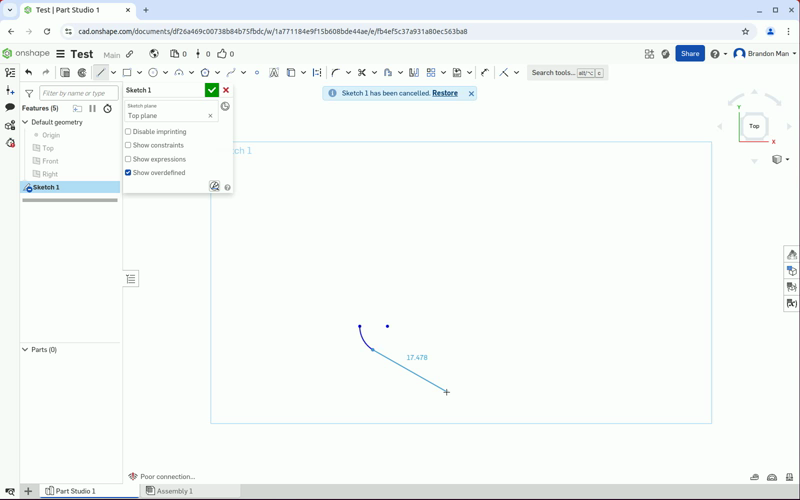
key(esc)
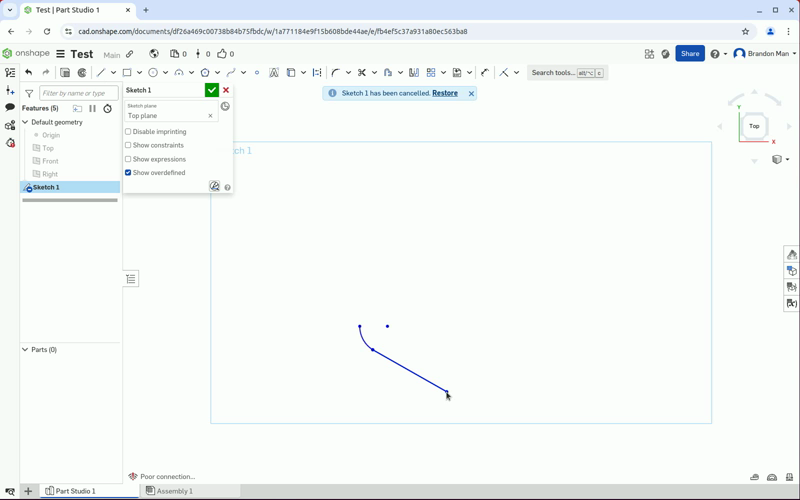
key(a)
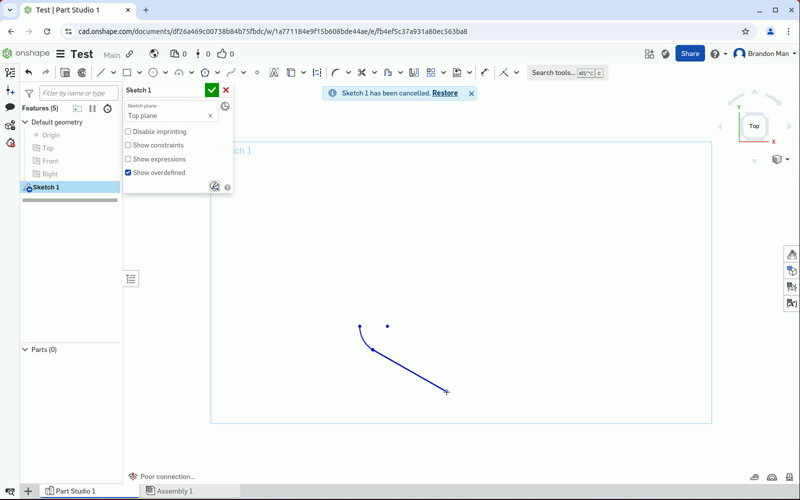
mouse_move(446, 391)
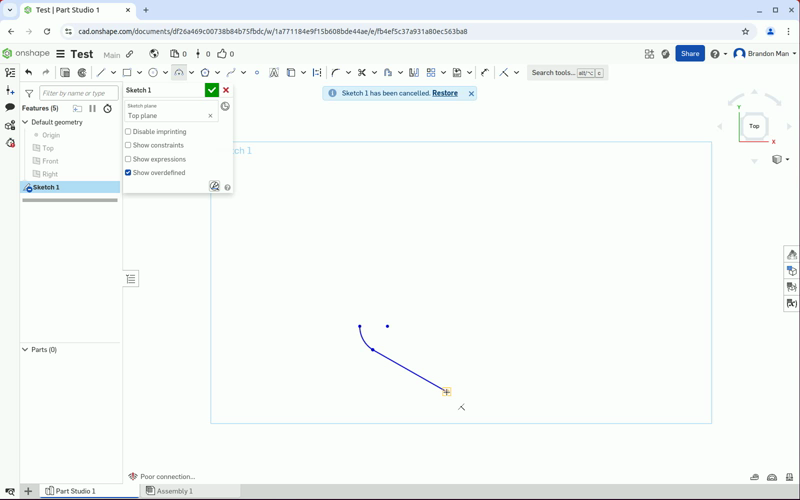
click(446, 391)
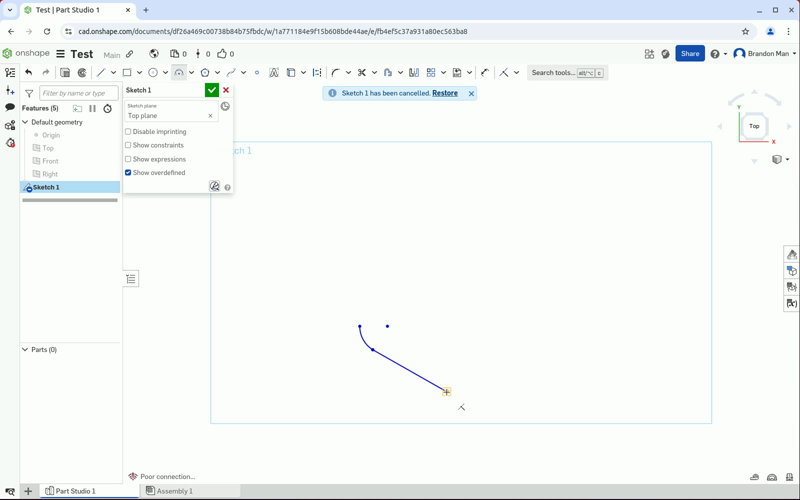
key_down(shift)
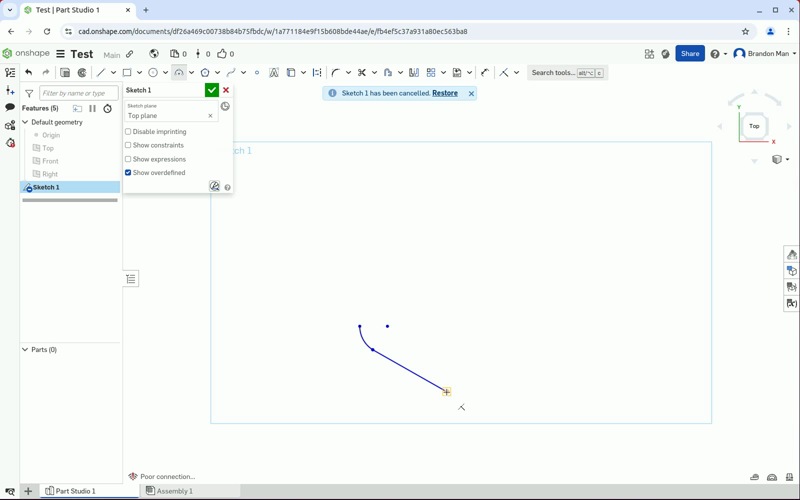
mouse_move(474, 391)
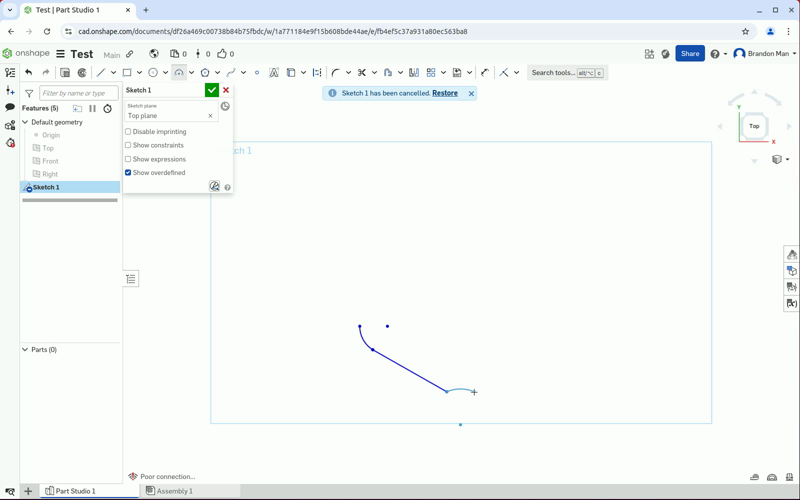
click(474, 391)
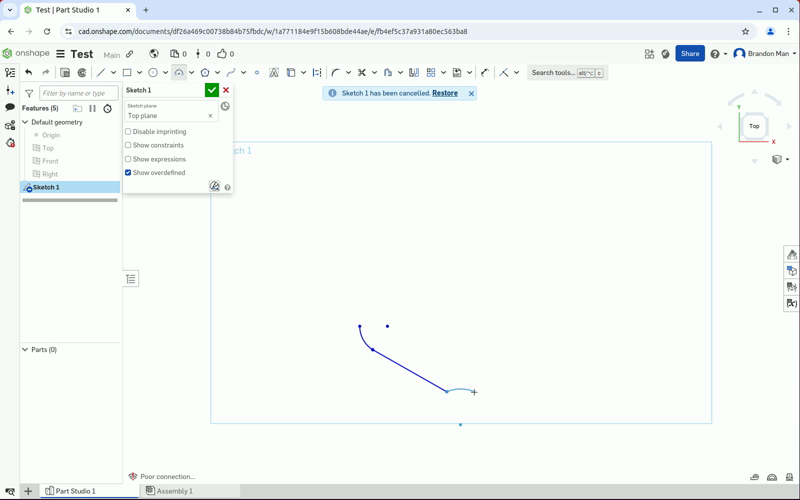
mouse_move(460, 395)
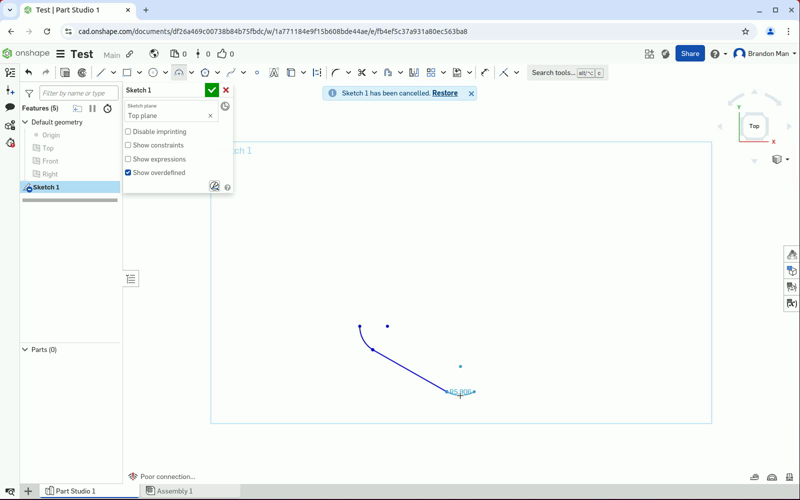
click(460, 395)
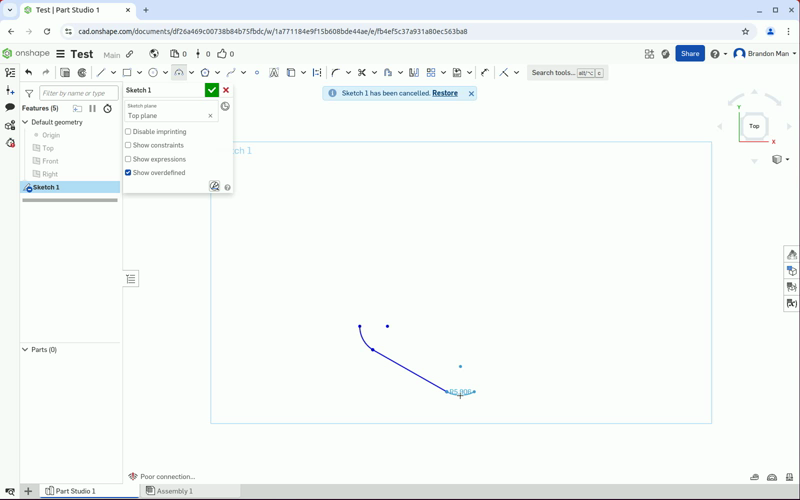
key_up(shift)
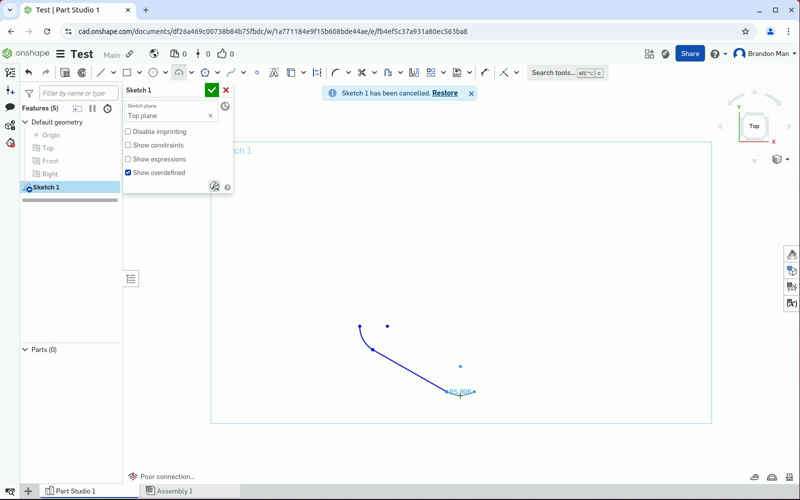
key(esc)
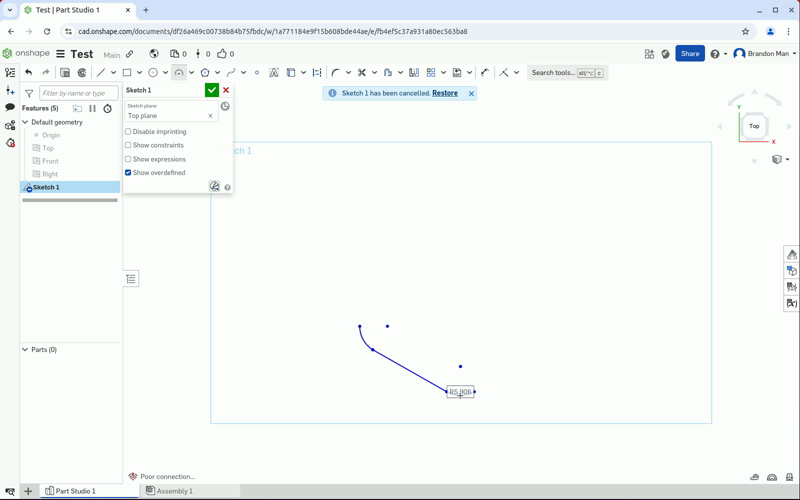
key(l)
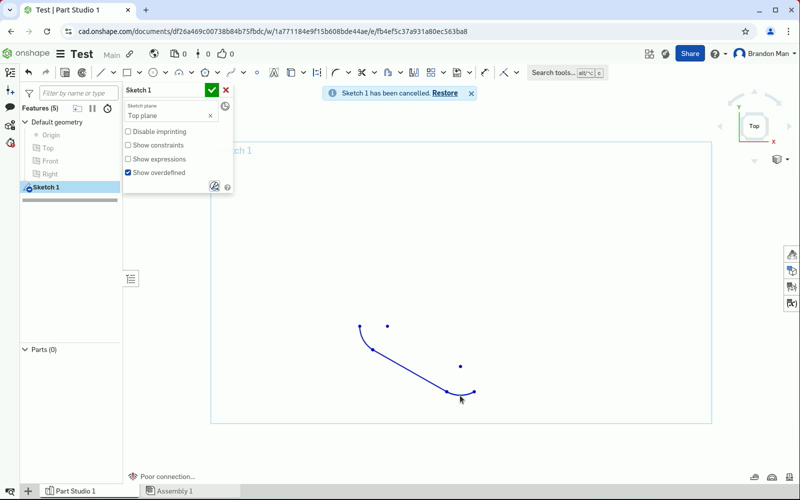
mouse_move(474, 391)
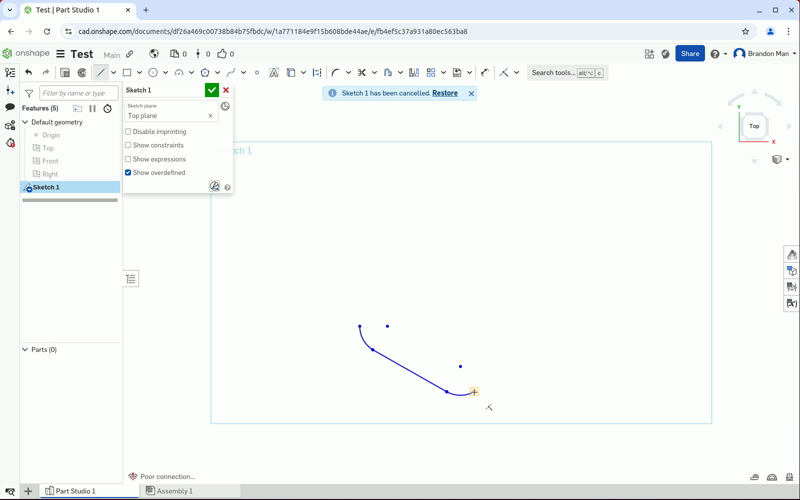
click(474, 391)
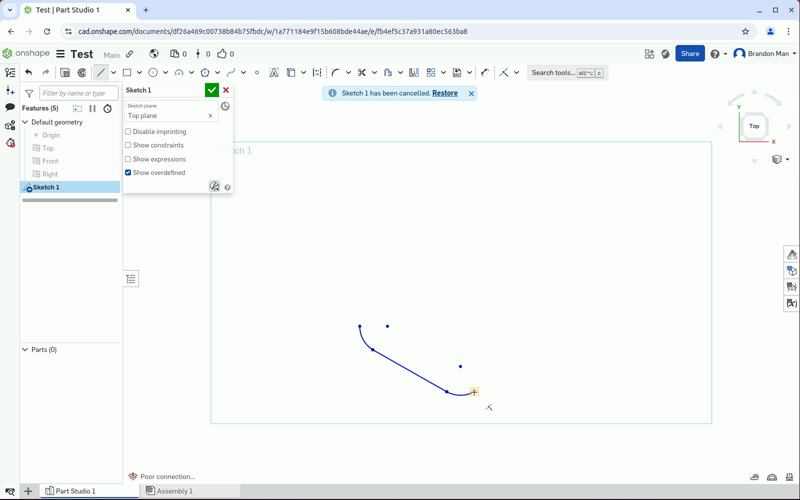
key_down(shift)
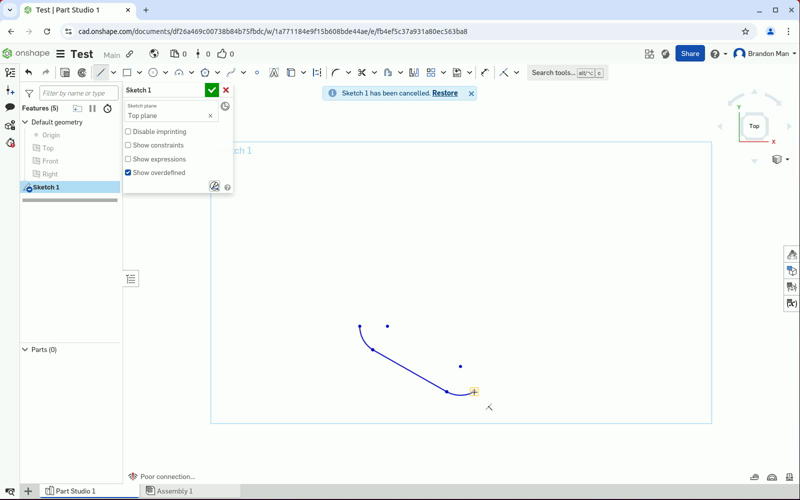
mouse_move(548, 349)
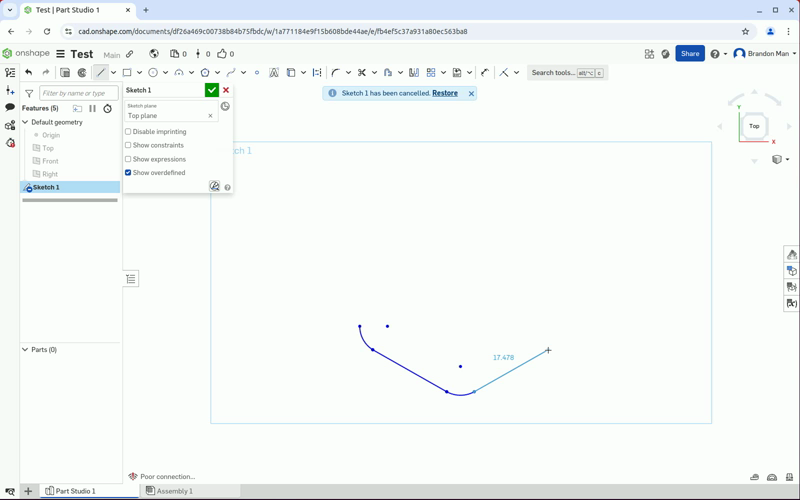
click(548, 349)
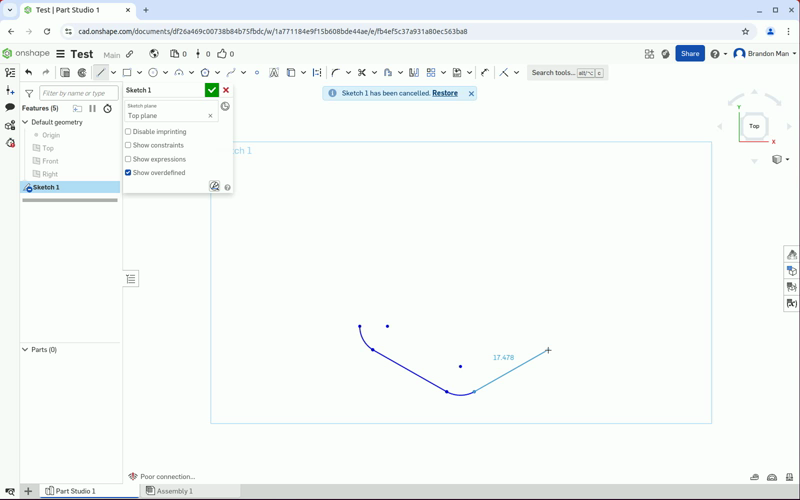
key_up(shift)
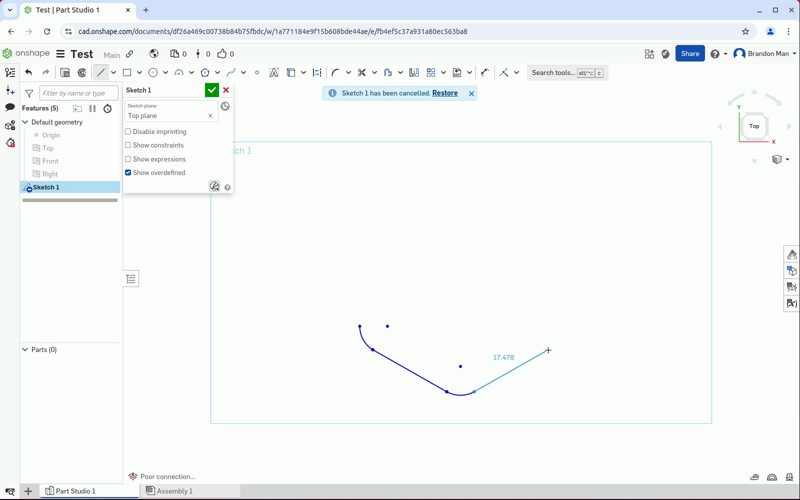
key(esc)
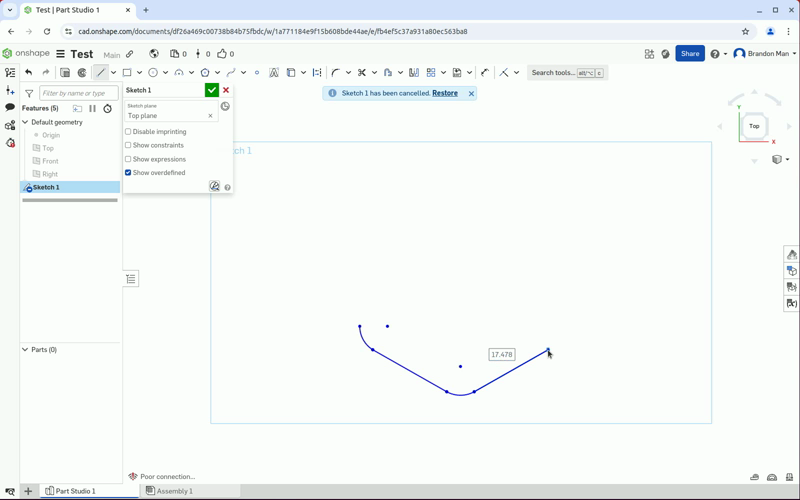
key(a)
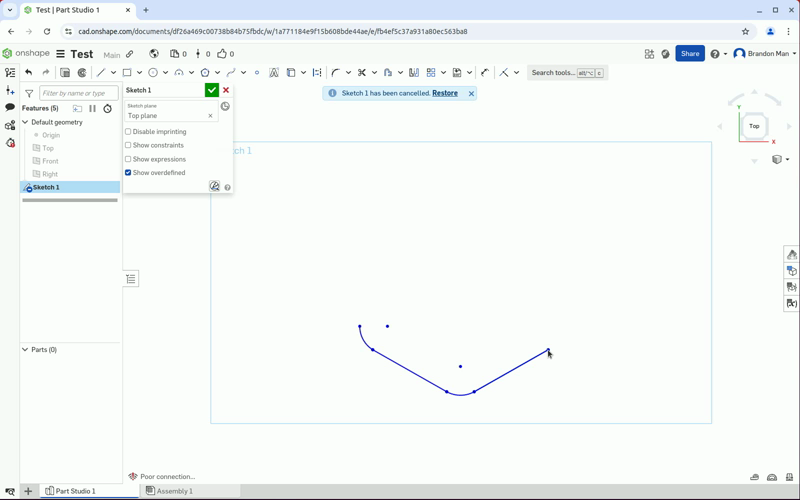
mouse_move(548, 349)
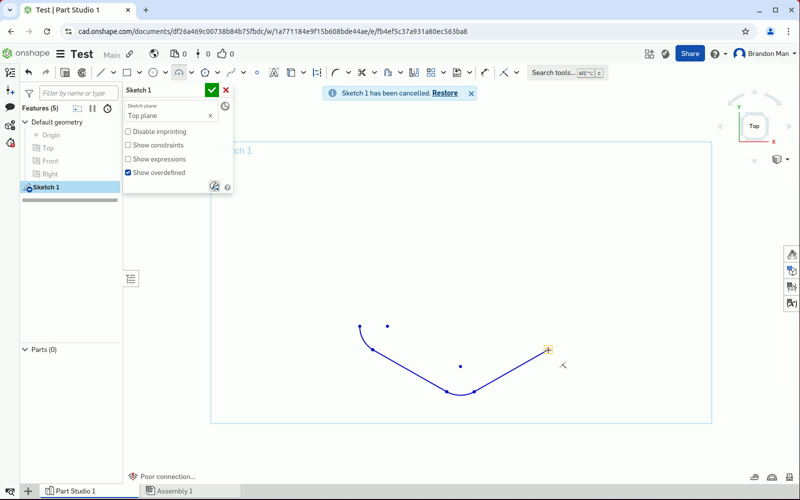
click(548, 349)
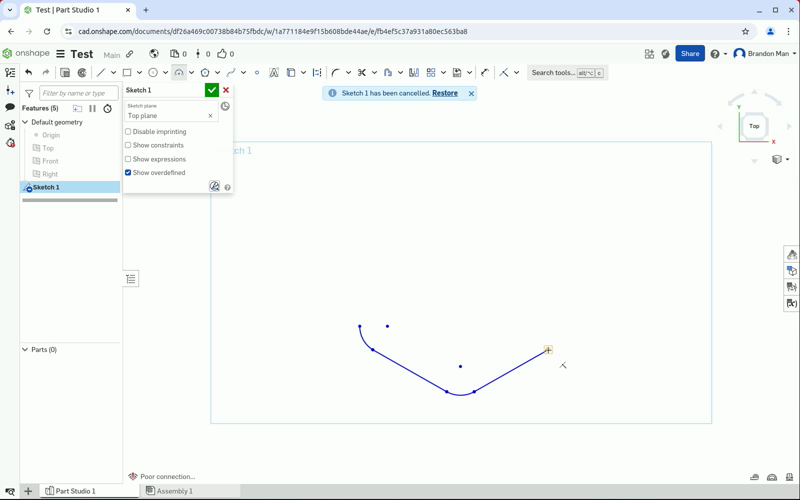
key_down(shift)
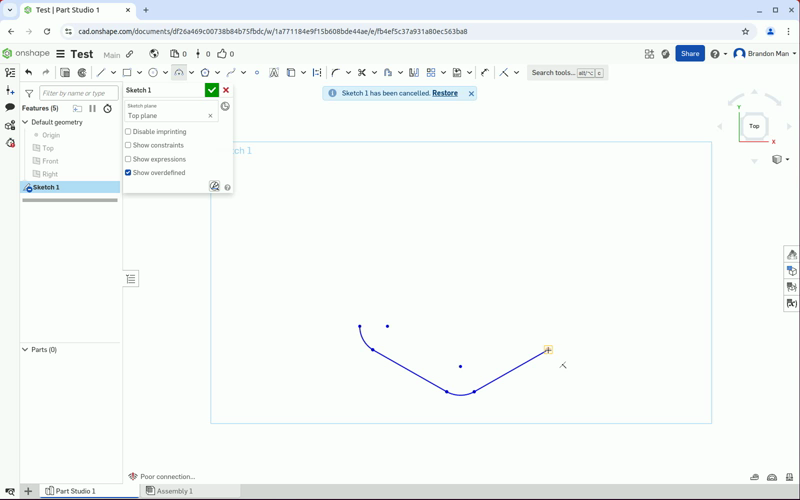
mouse_move(560, 326)
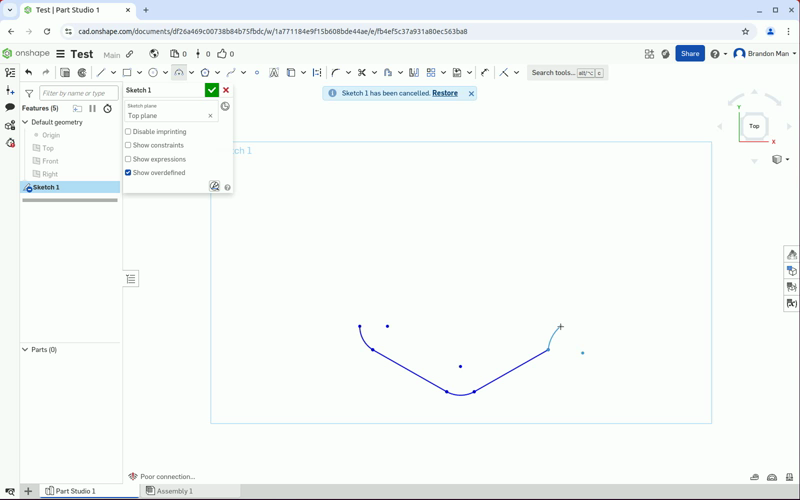
click(560, 326)
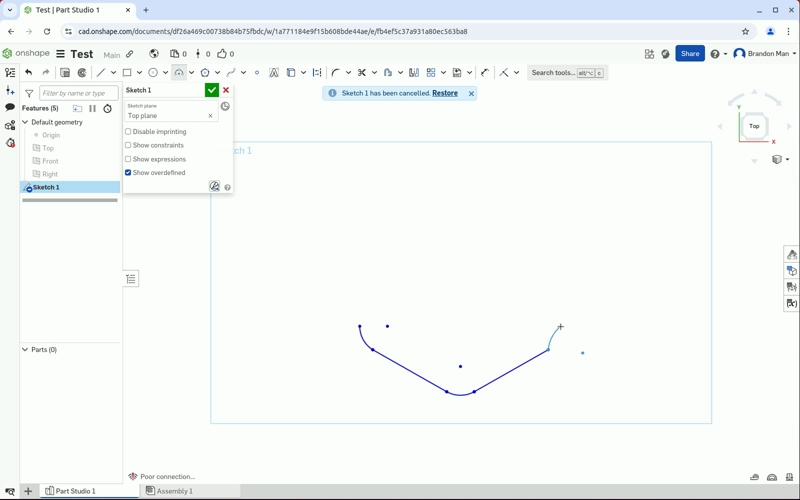
mouse_move(557, 339)
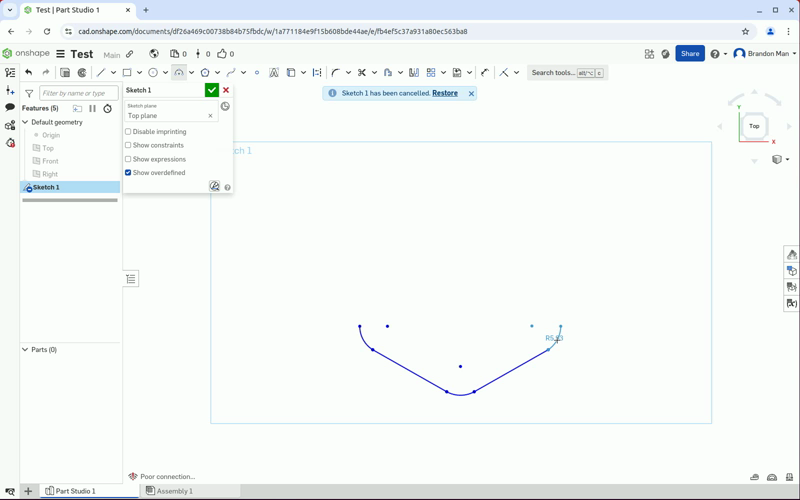
click(557, 339)
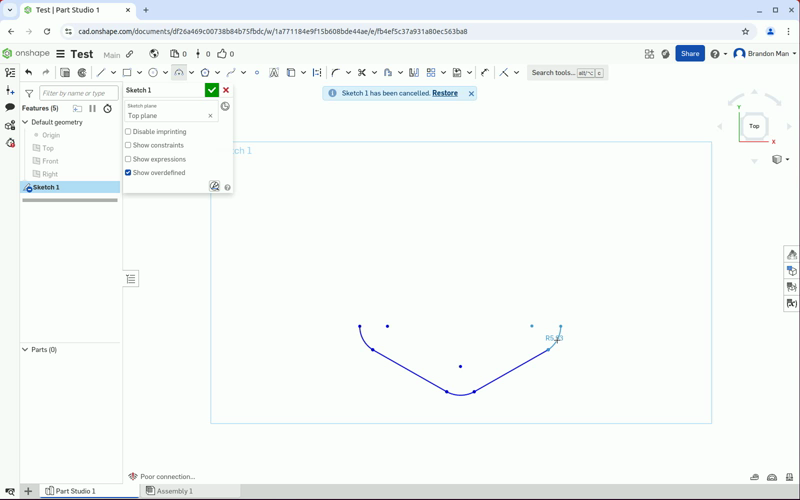
key_up(shift)
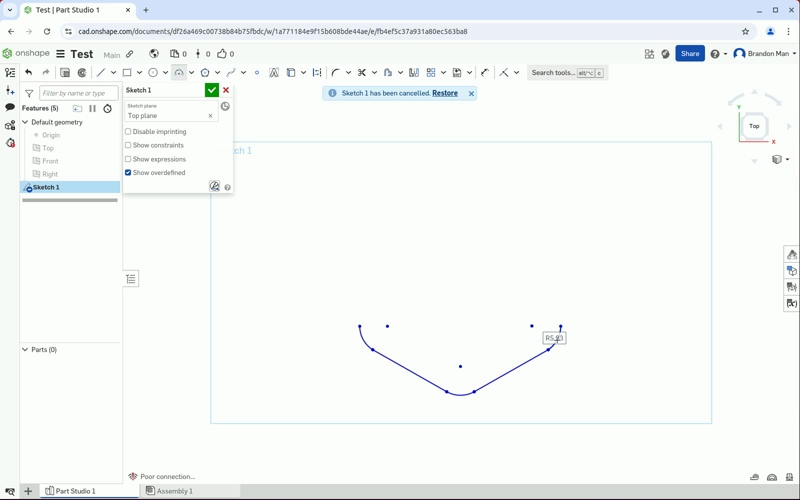
key(esc)
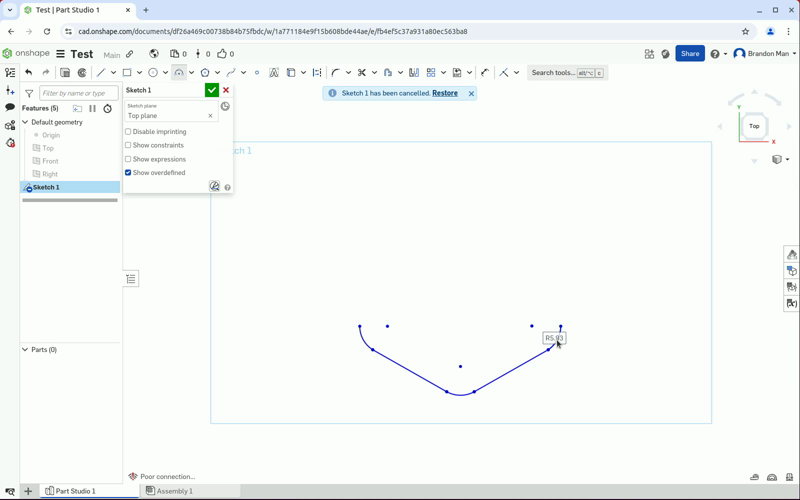
key(l)
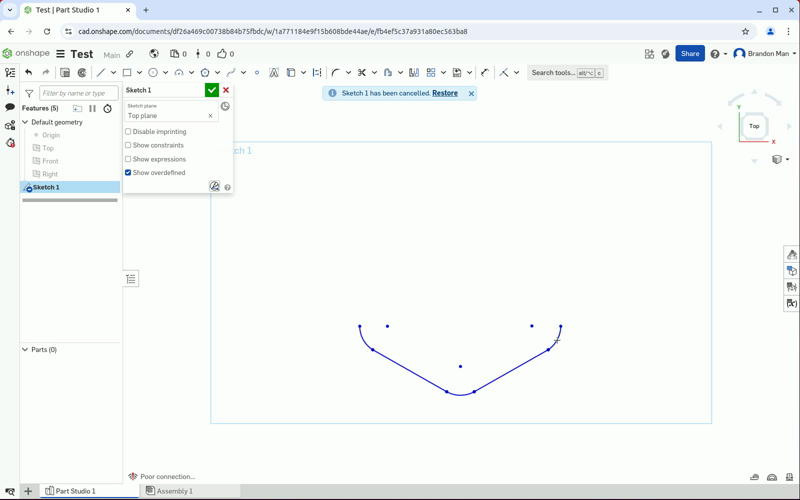
mouse_move(560, 326)
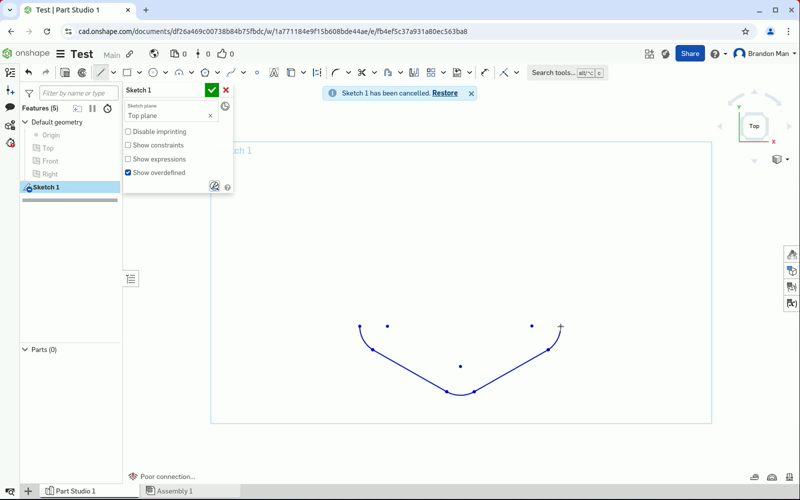
click(560, 326)
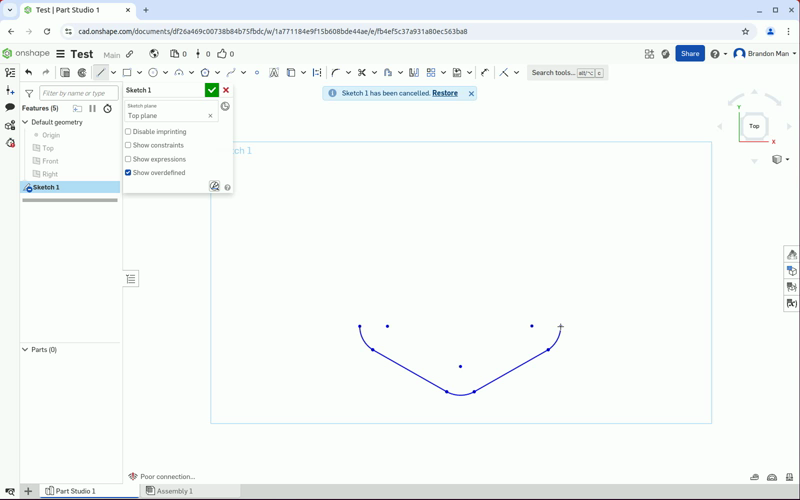
key_down(shift)
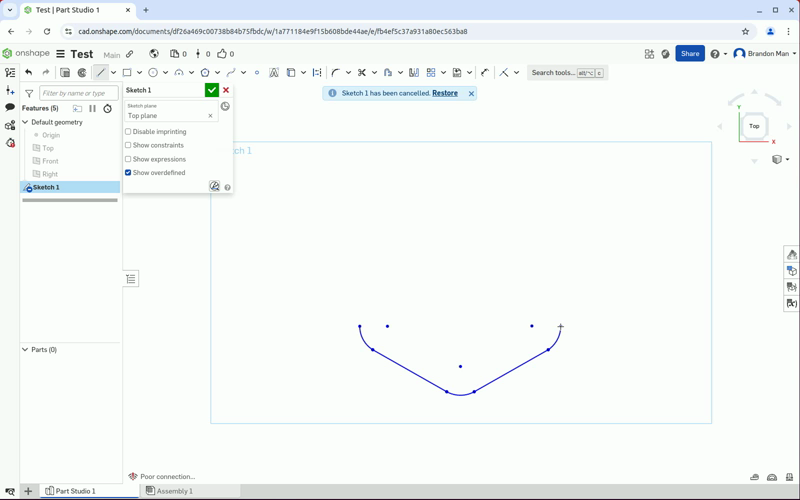
mouse_move(560, 241)
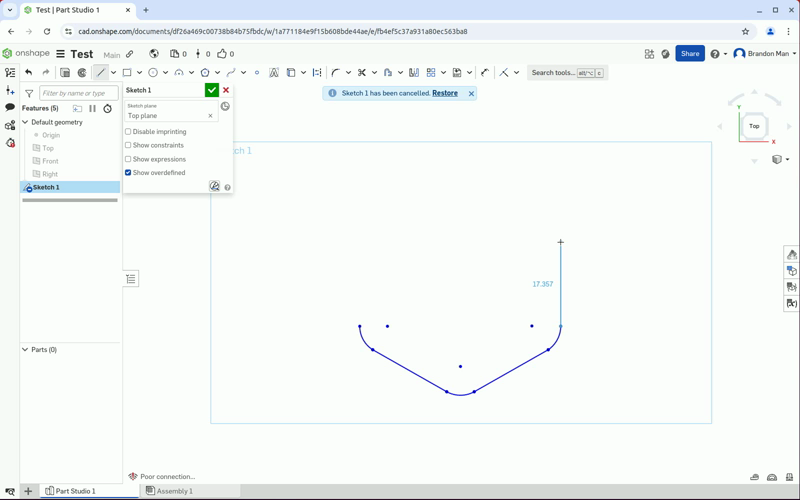
click(560, 241)
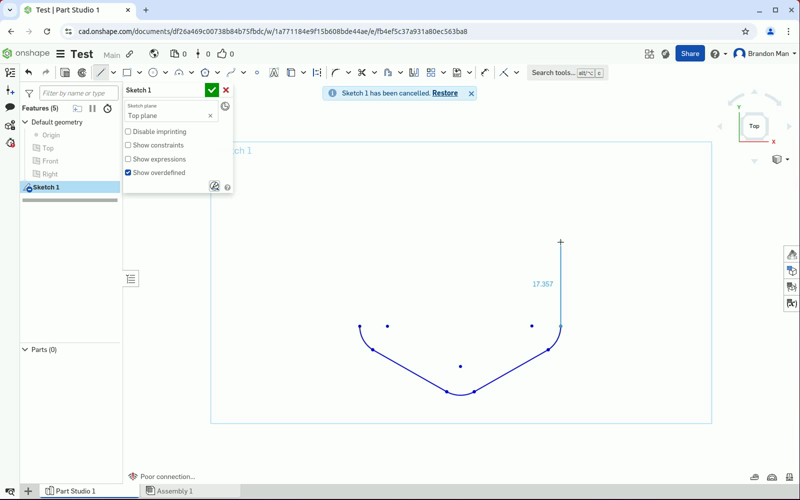
key_up(shift)
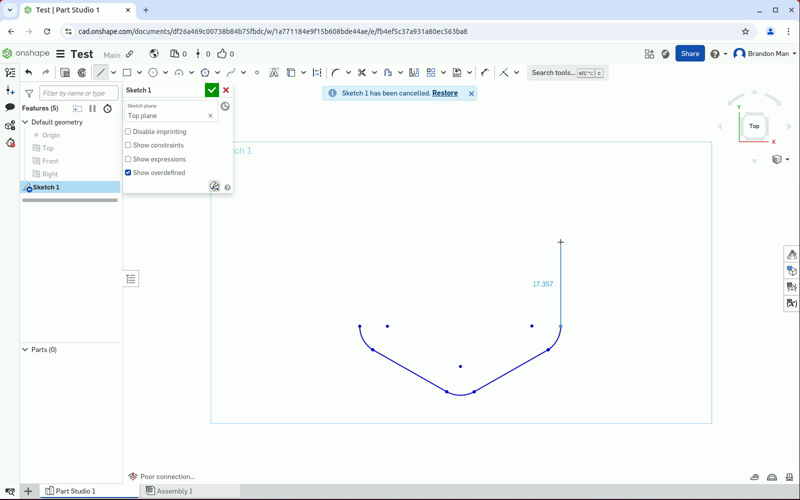
key(esc)
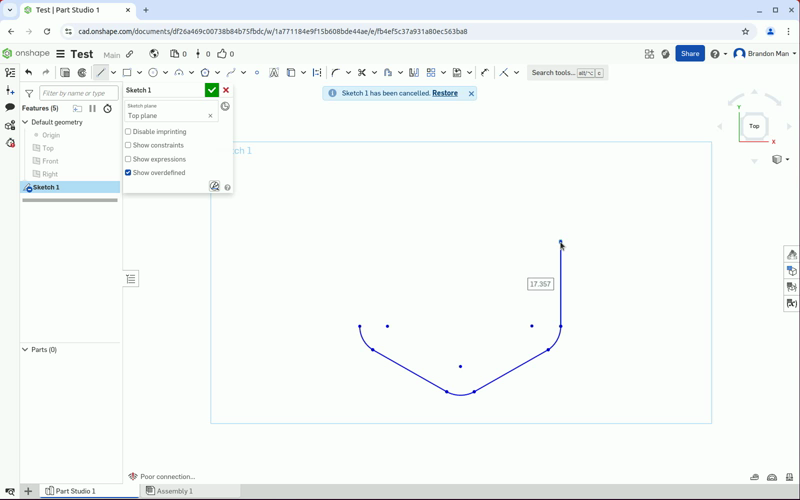
key(a)
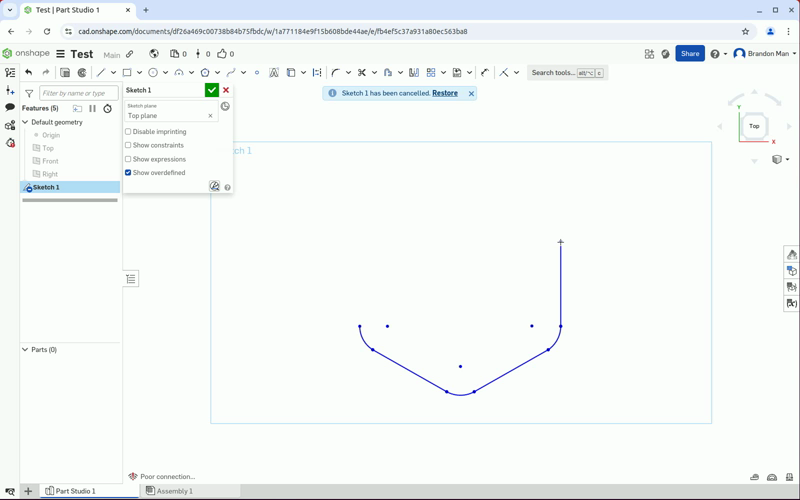
mouse_move(560, 241)
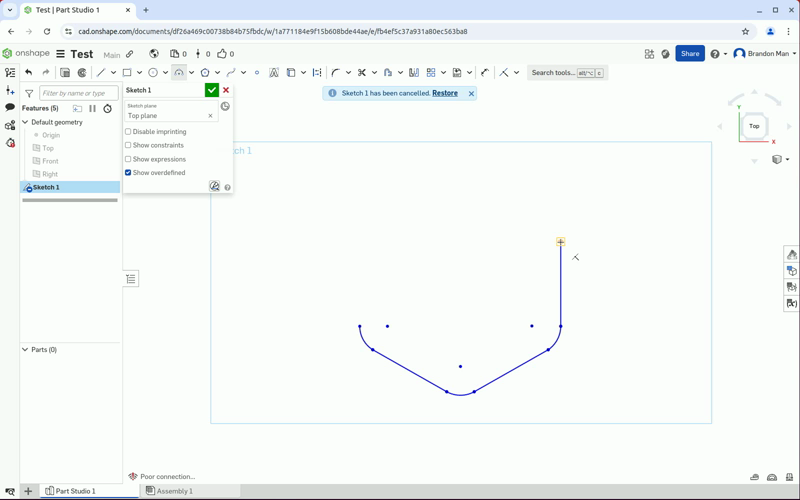
click(560, 241)
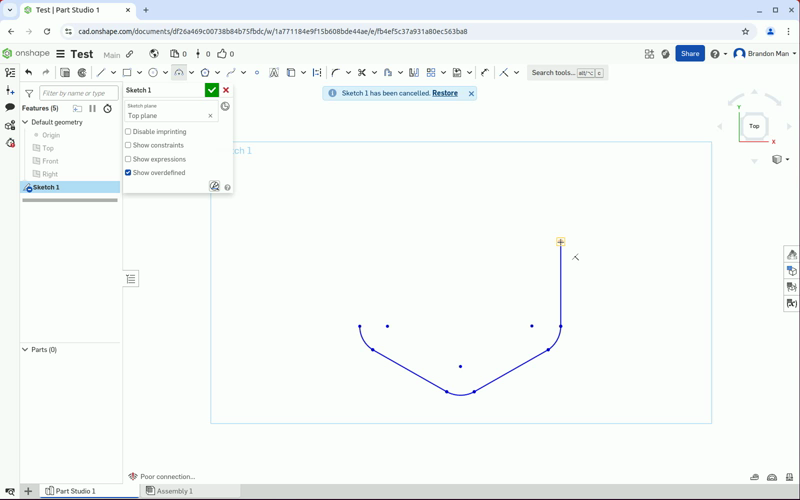
key_down(shift)
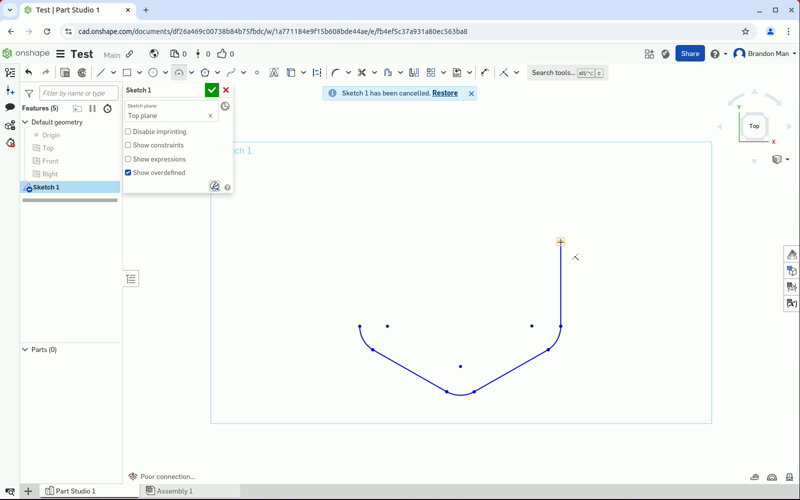
mouse_move(548, 218)
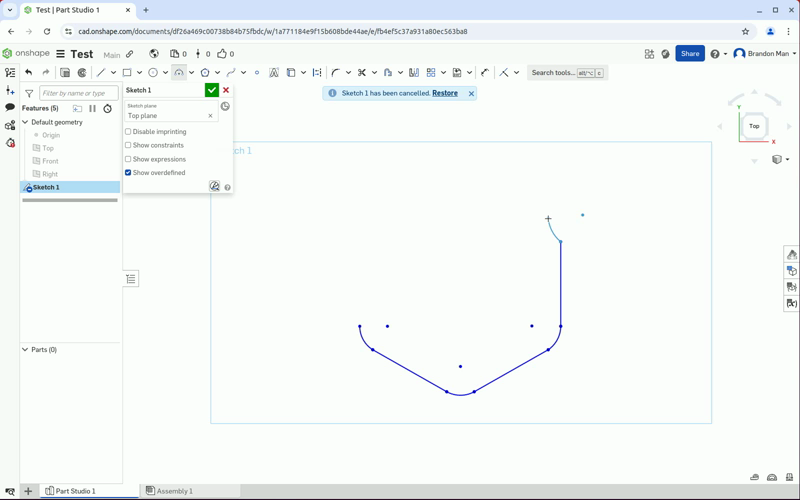
click(548, 218)
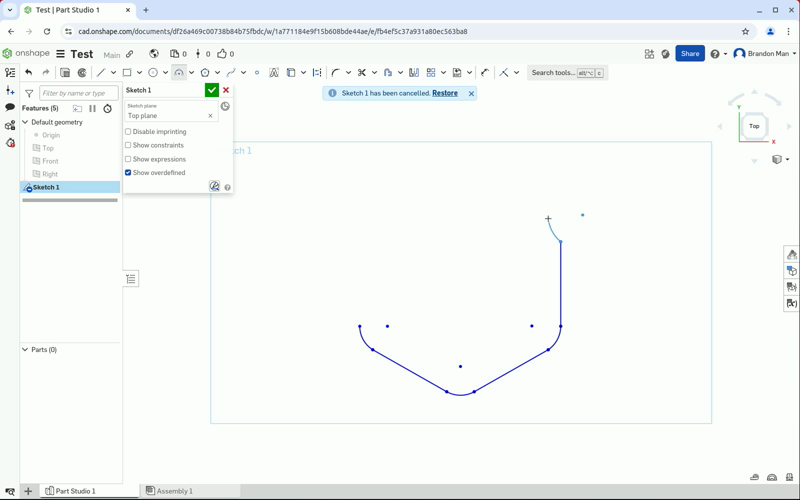
mouse_move(557, 228)
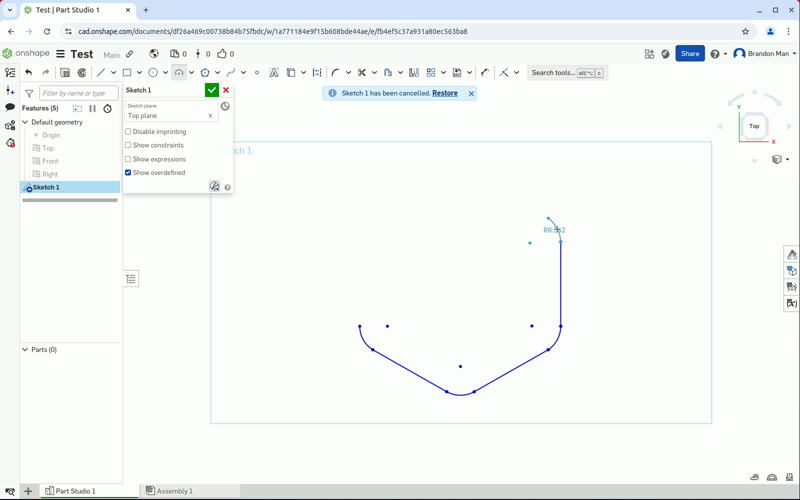
click(557, 228)
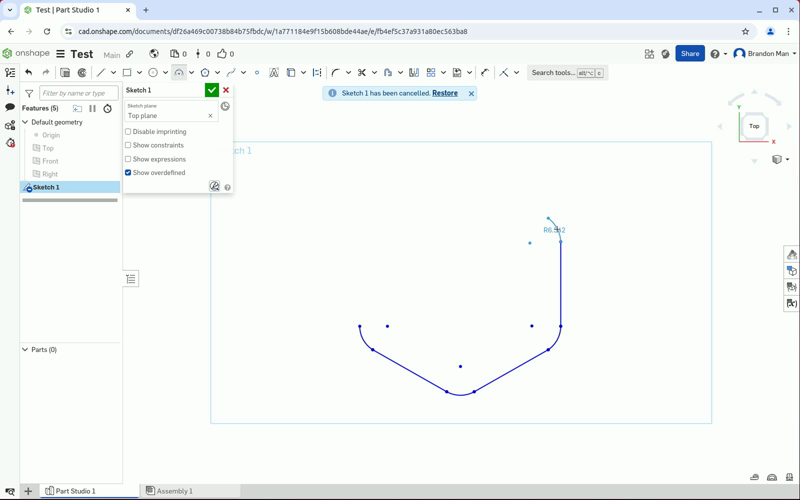
key_up(shift)
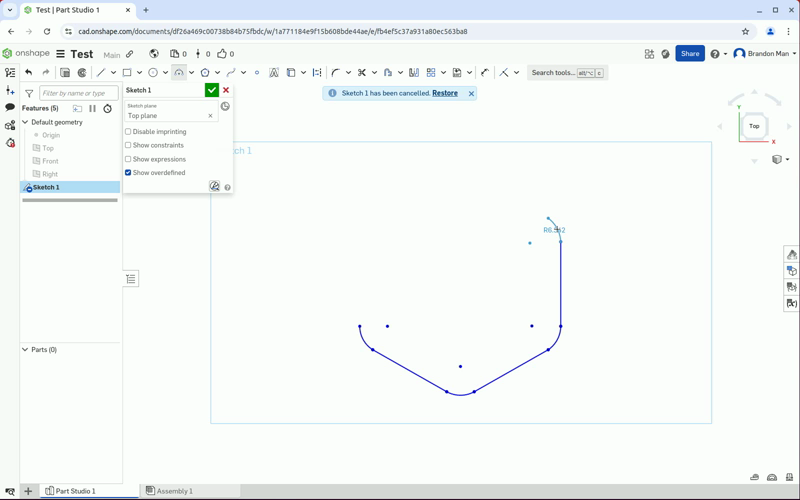
key(esc)
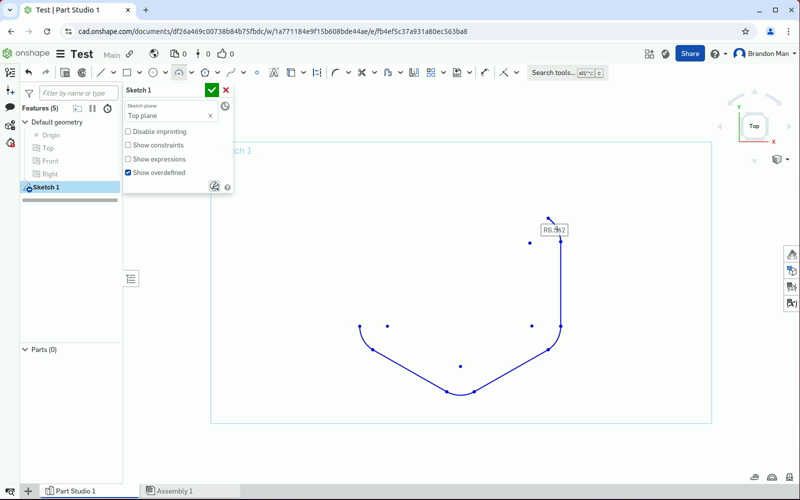
key(l)
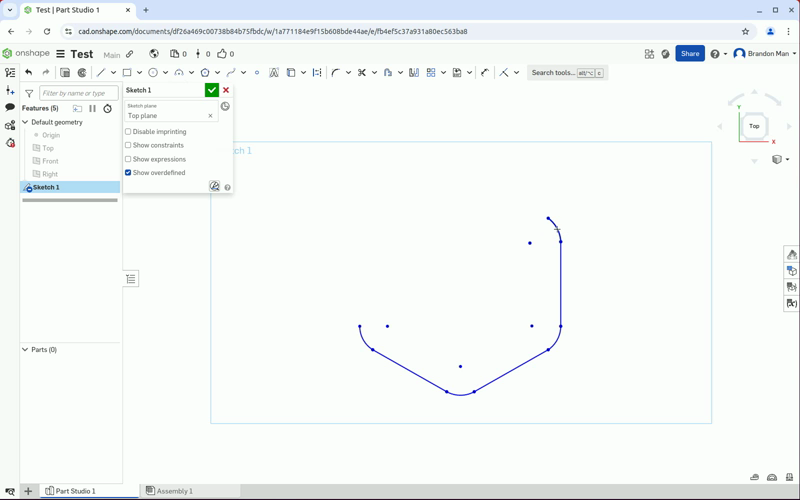
mouse_move(548, 218)
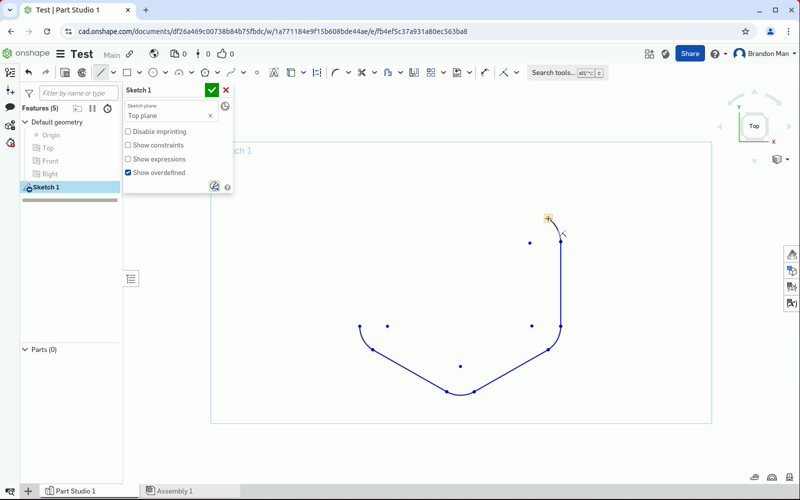
click(548, 218)
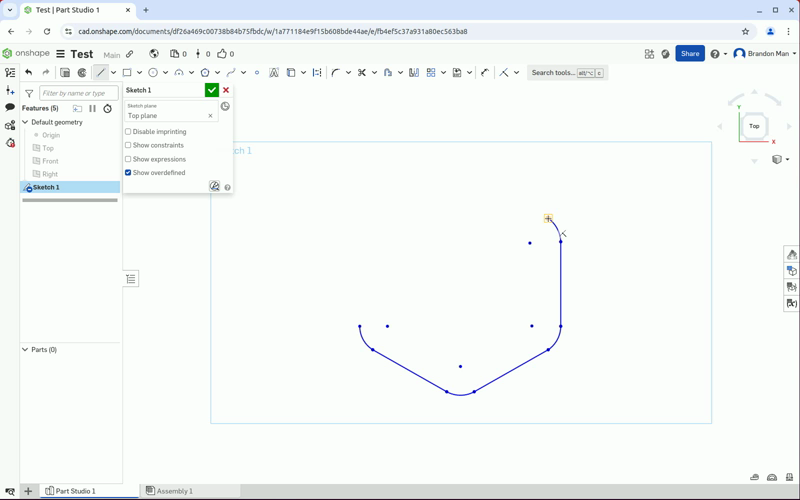
key_down(shift)
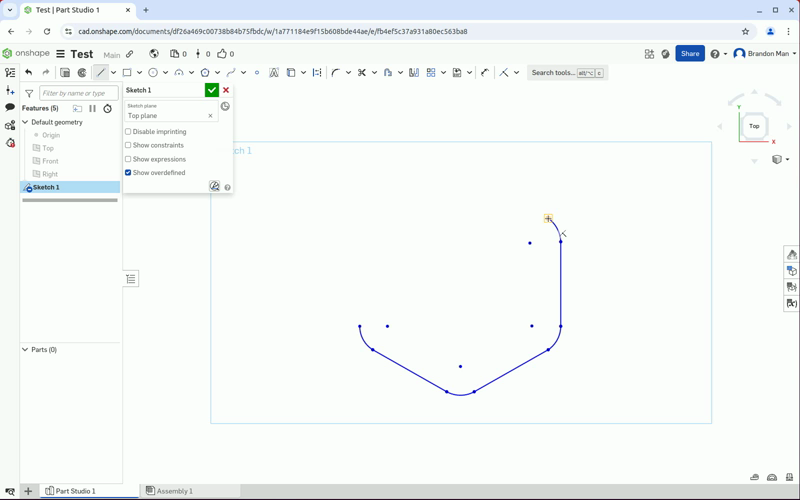
mouse_move(474, 176)
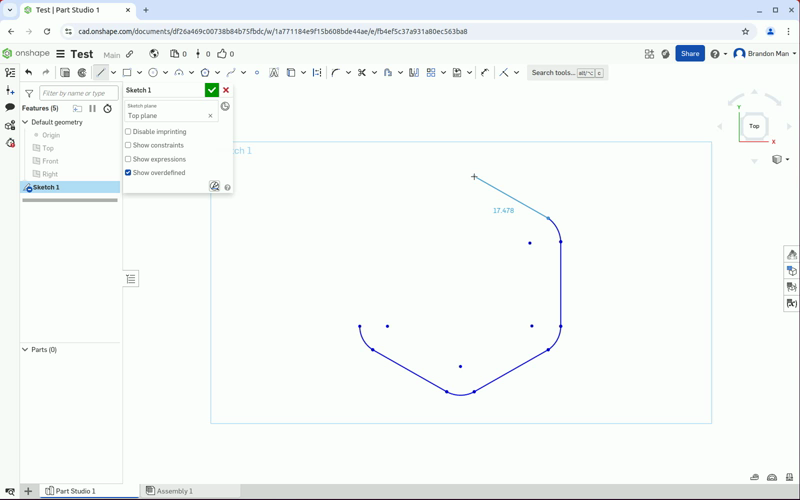
click(474, 176)
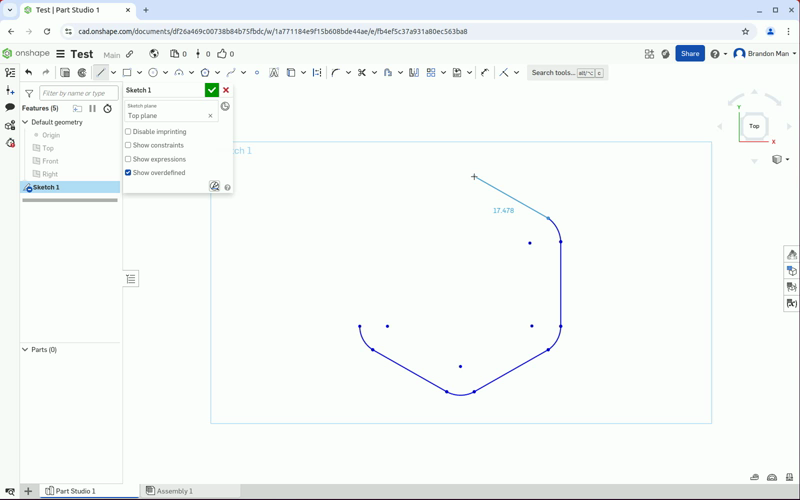
key_up(shift)
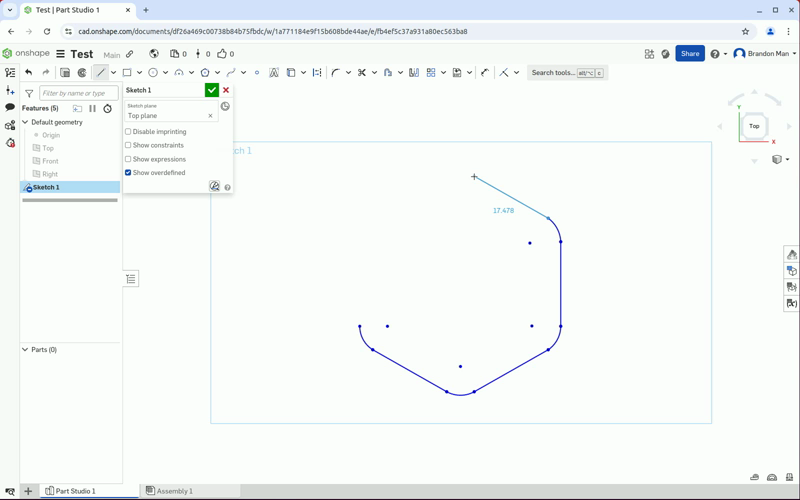
key(esc)
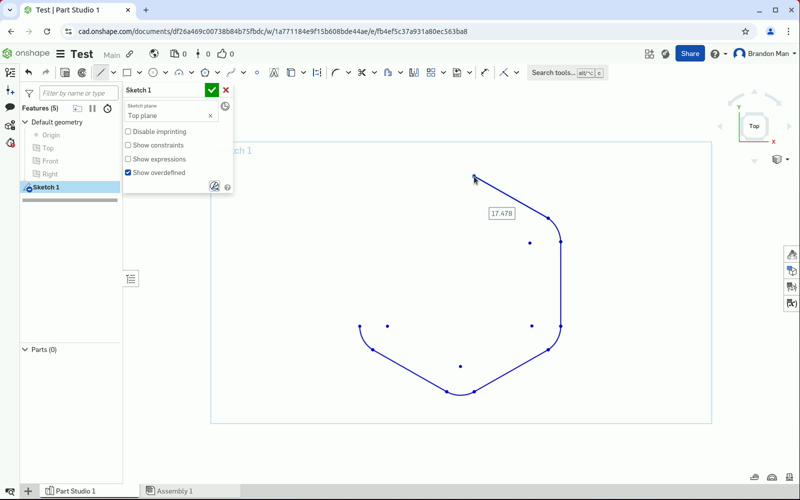
key(a)
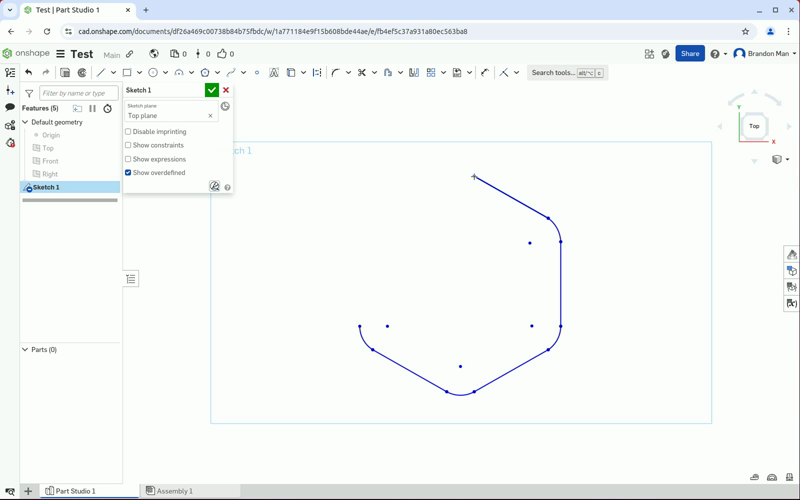
mouse_move(474, 176)
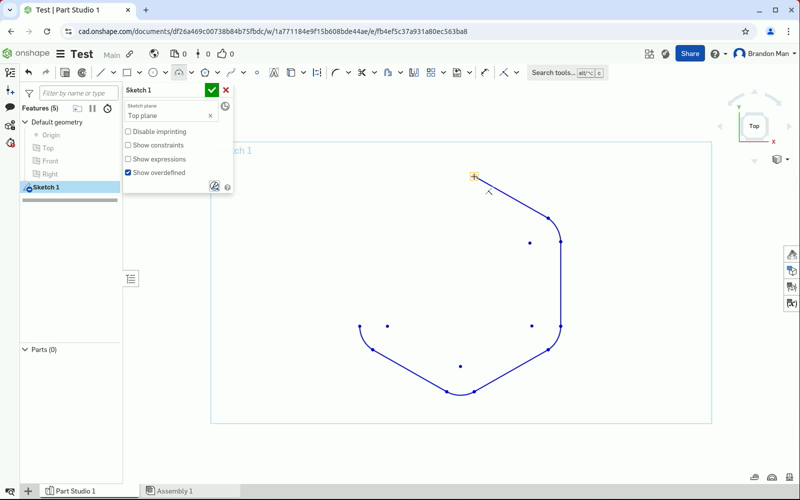
click(474, 176)
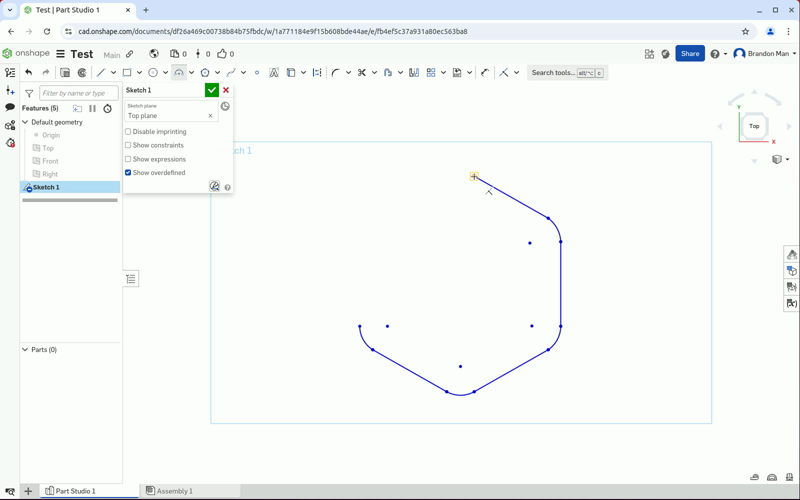
key_down(shift)
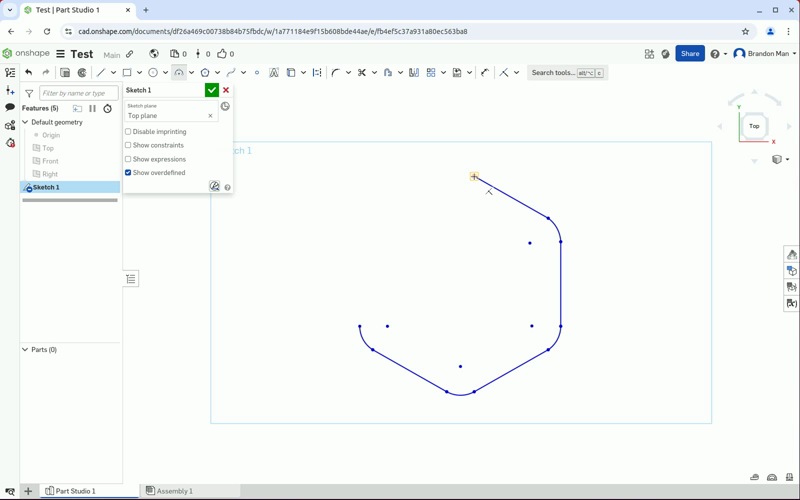
mouse_move(446, 176)
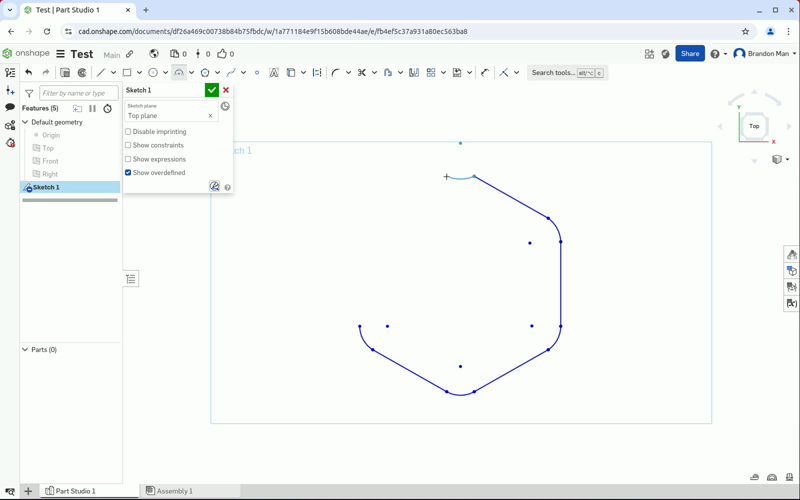
click(446, 176)
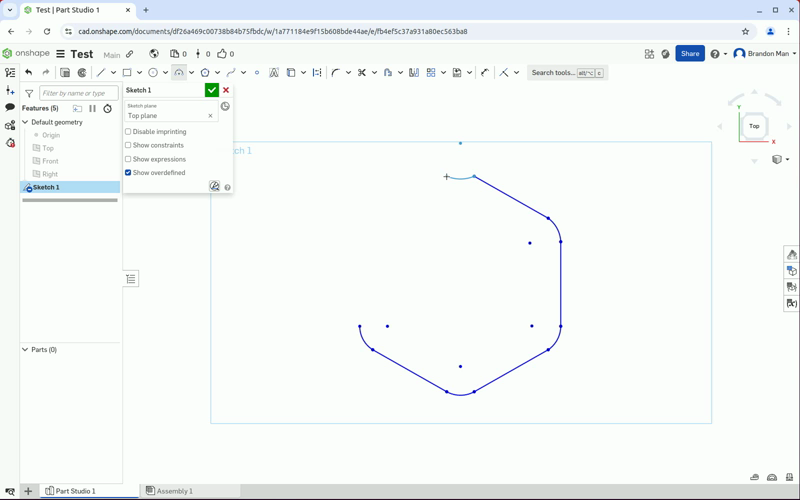
mouse_move(460, 172)
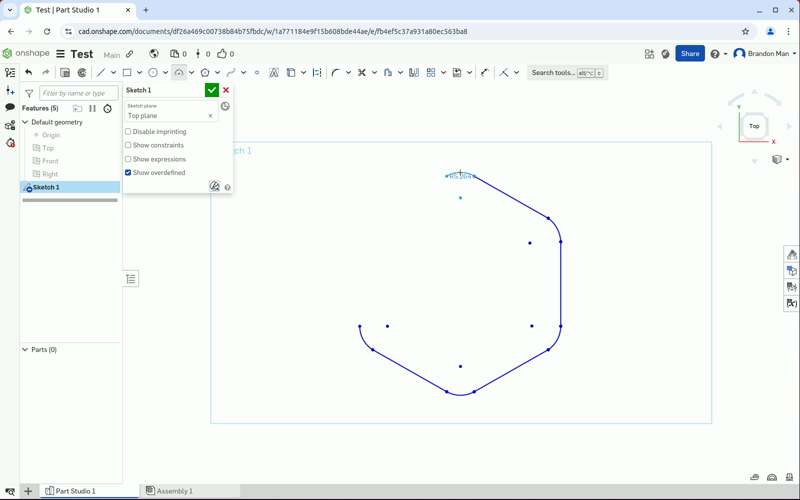
click(460, 172)
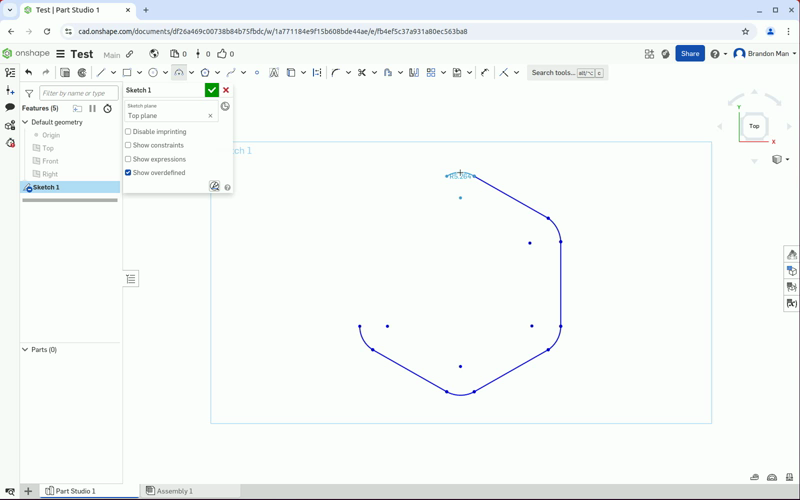
key_up(shift)
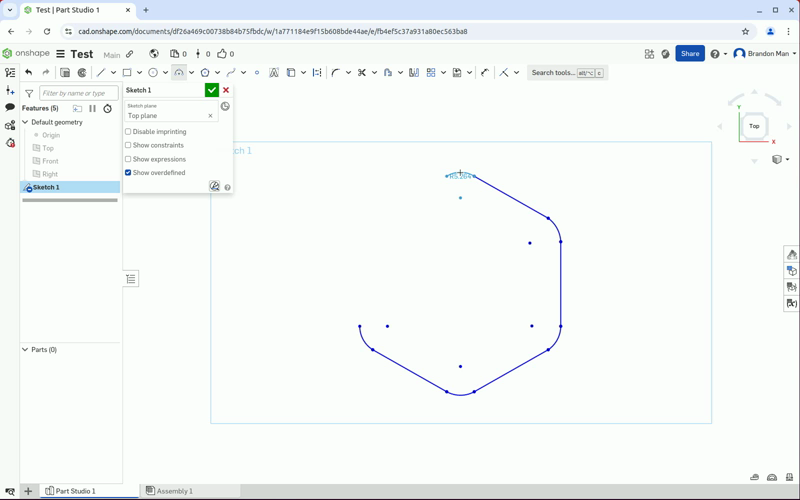
key(esc)
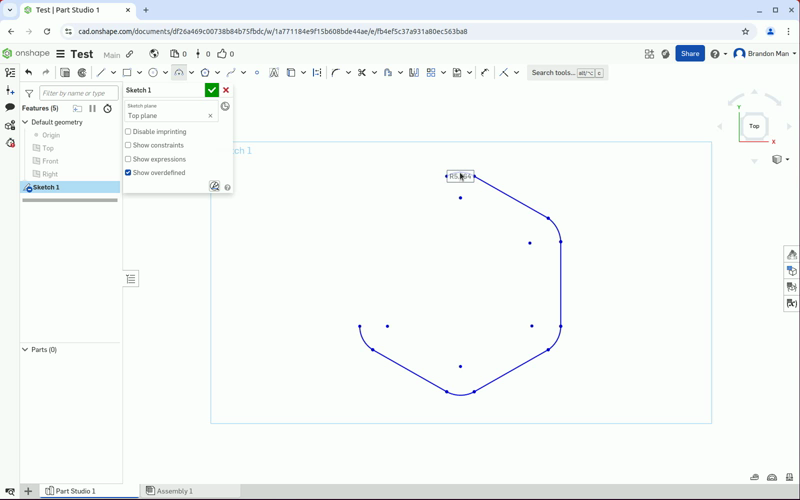
key(l)
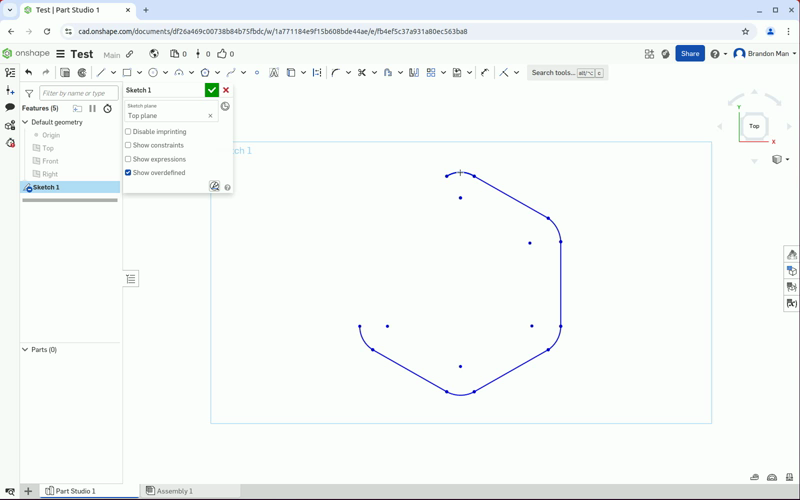
mouse_move(446, 176)
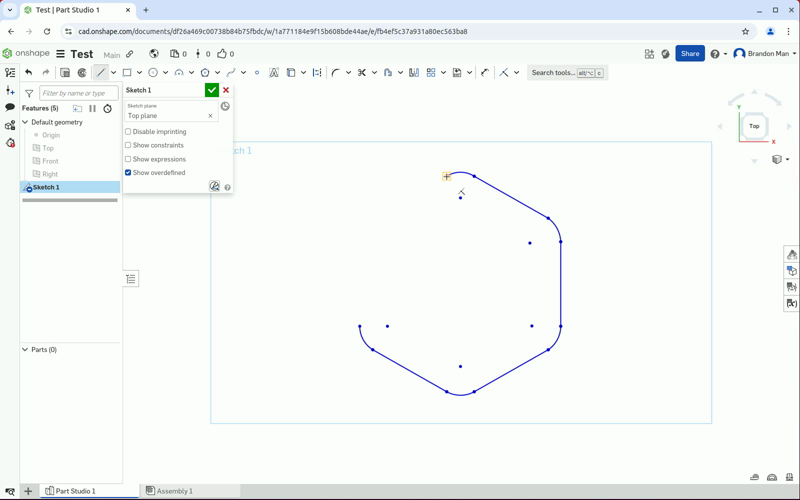
click(446, 176)
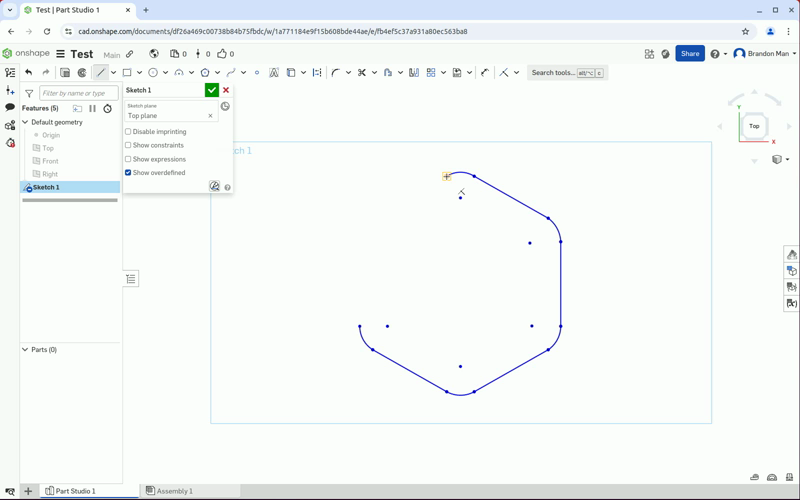
key_down(shift)
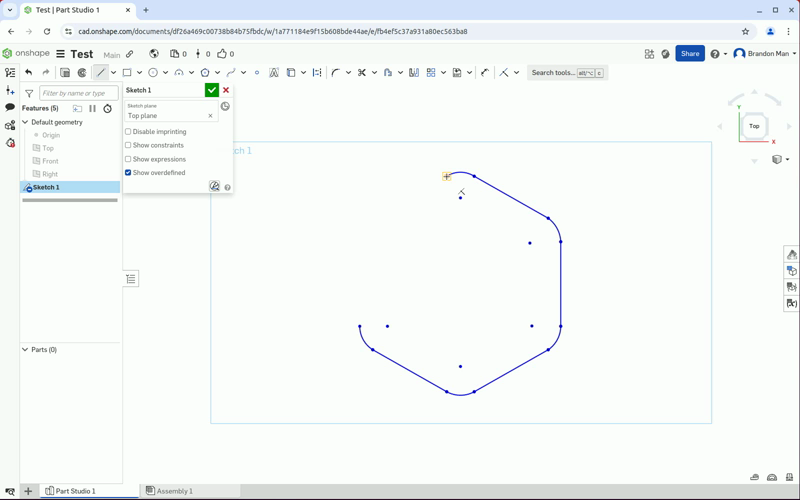
mouse_move(372, 218)
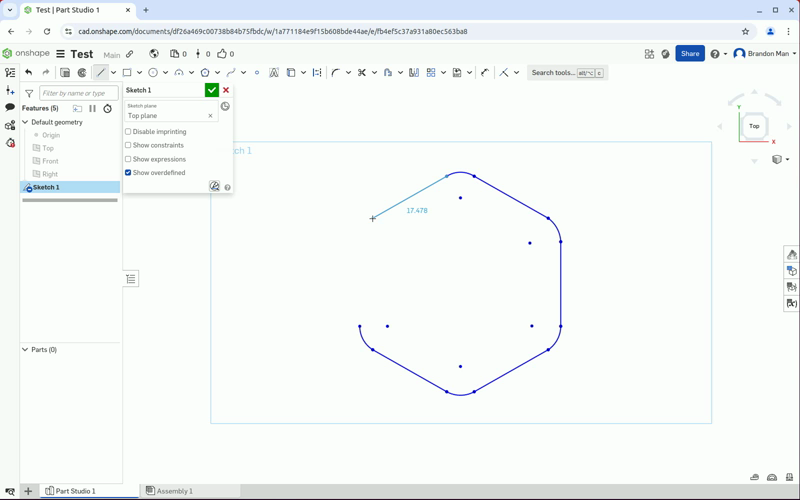
click(372, 218)
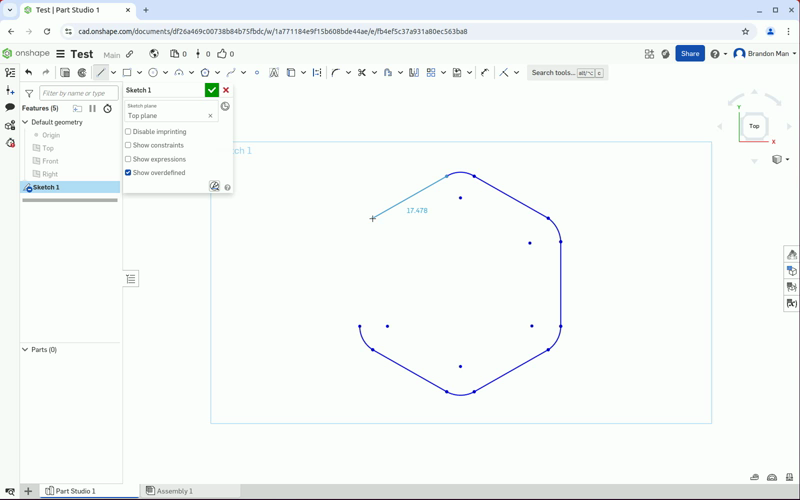
key_up(shift)
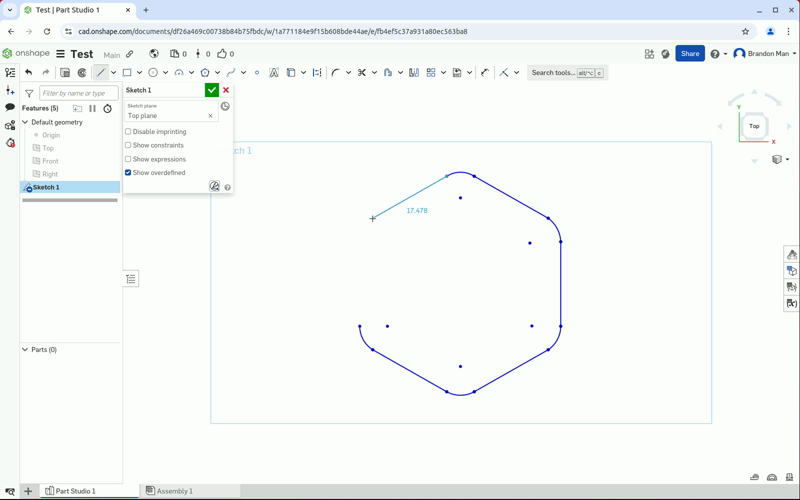
key(esc)
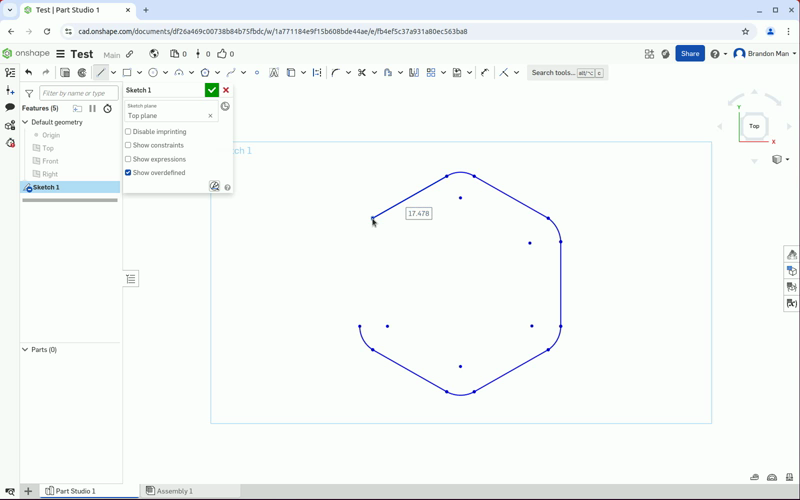
key(a)
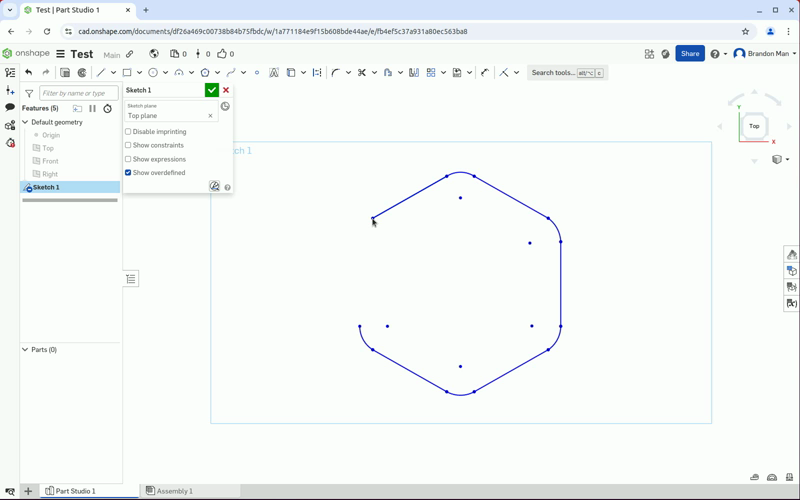
mouse_move(372, 218)
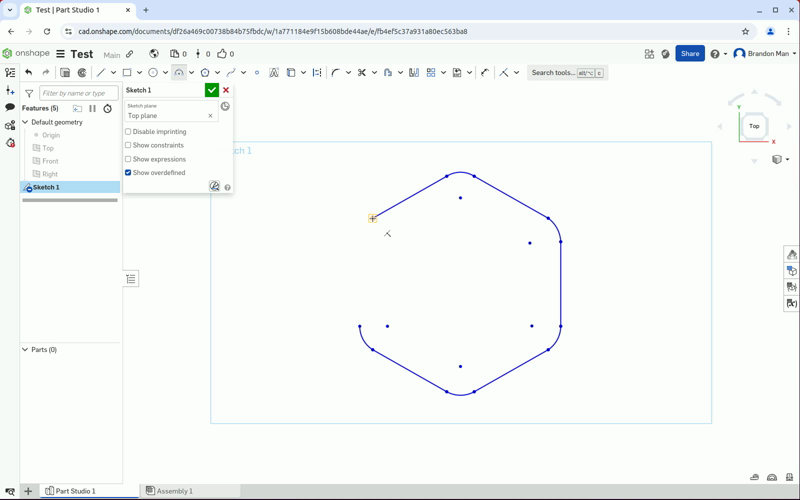
click(372, 218)
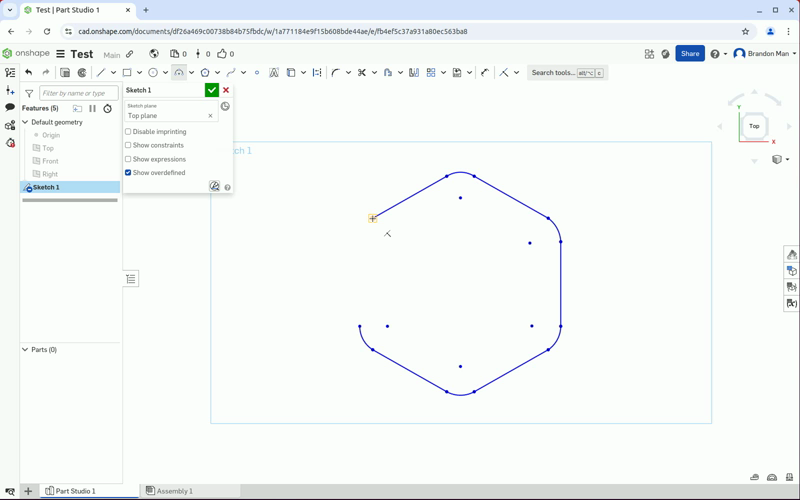
key_down(shift)
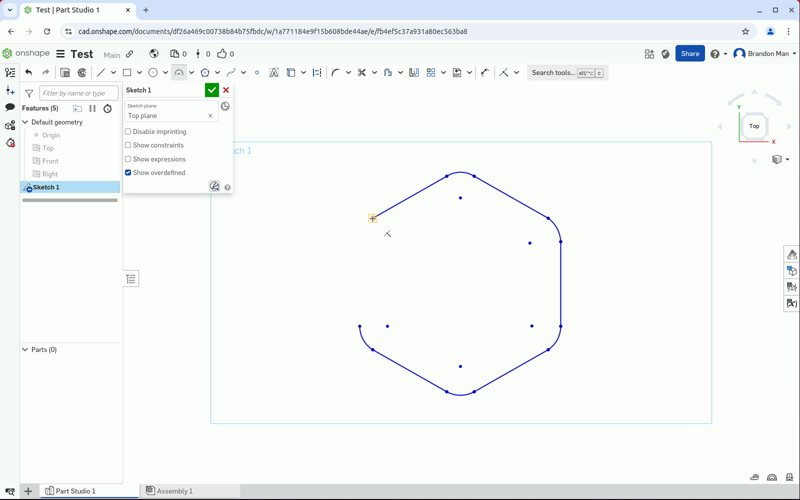
mouse_move(359, 241)
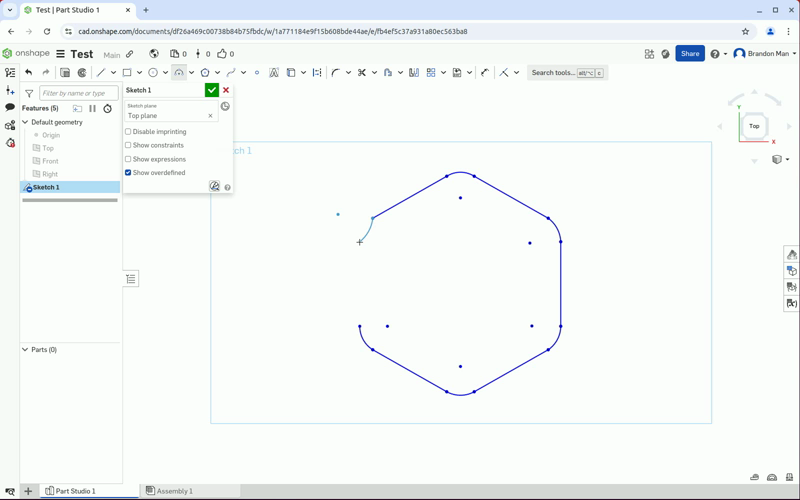
click(359, 241)
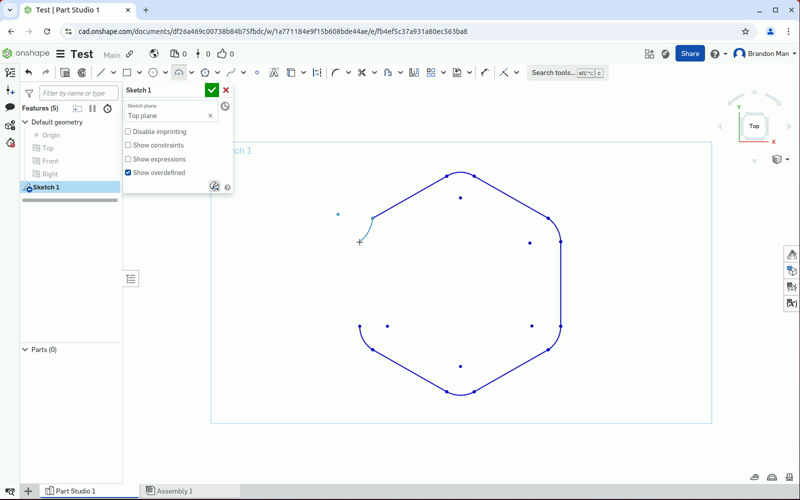
mouse_move(363, 228)
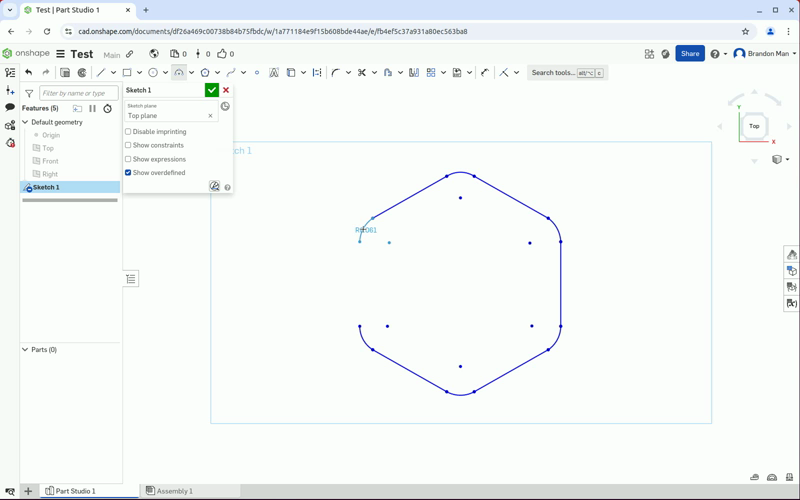
click(363, 228)
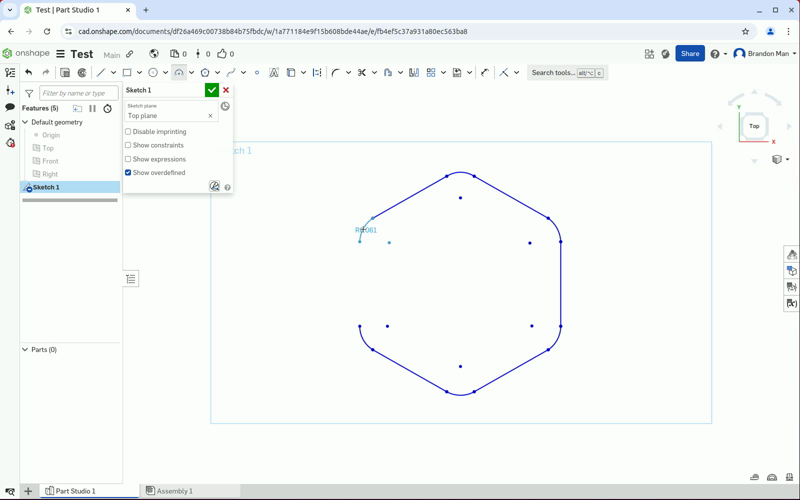
key_up(shift)
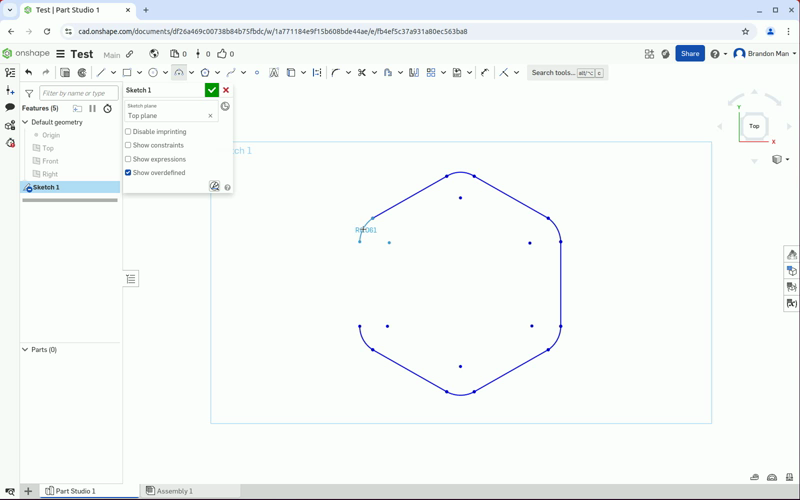
key(esc)
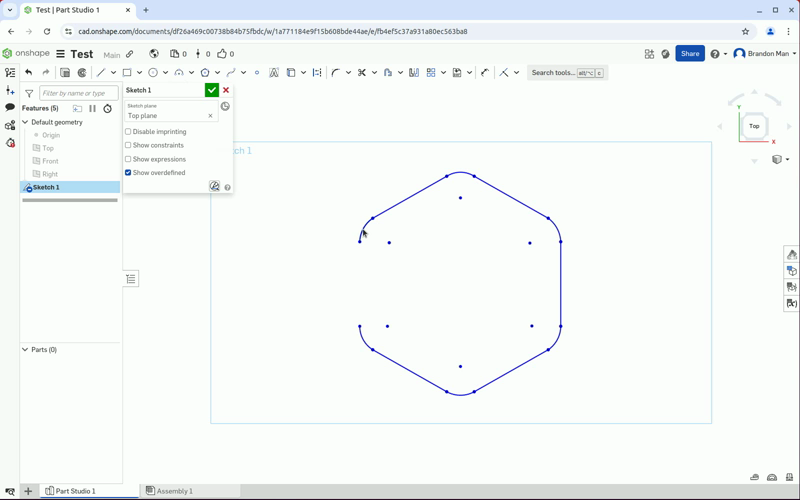
key(l)
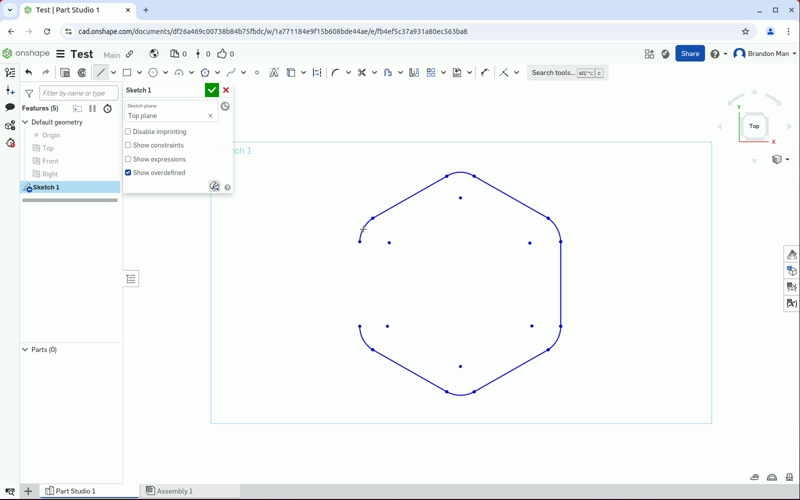
mouse_move(359, 241)
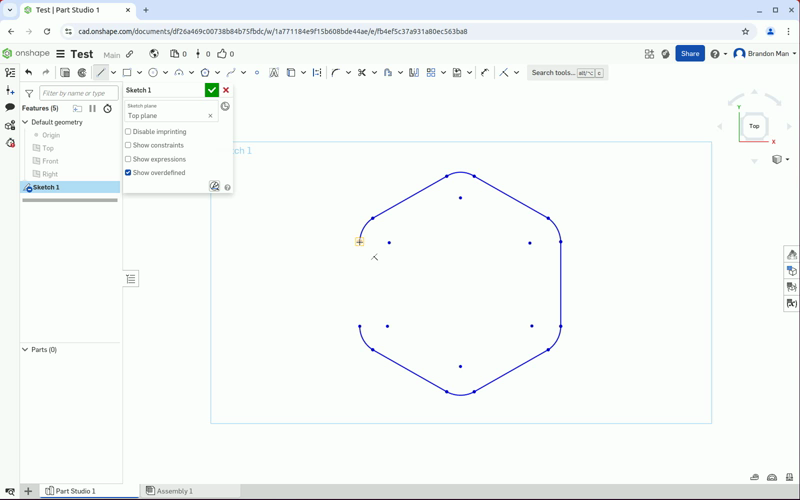
click(359, 241)
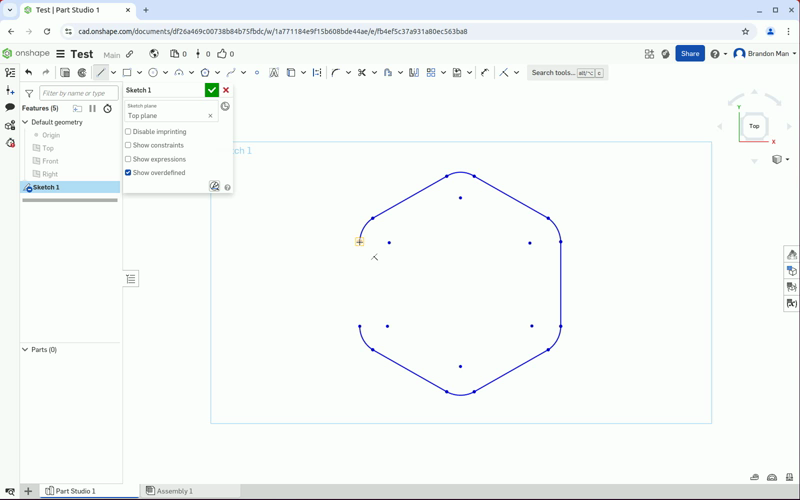
key_down(shift)
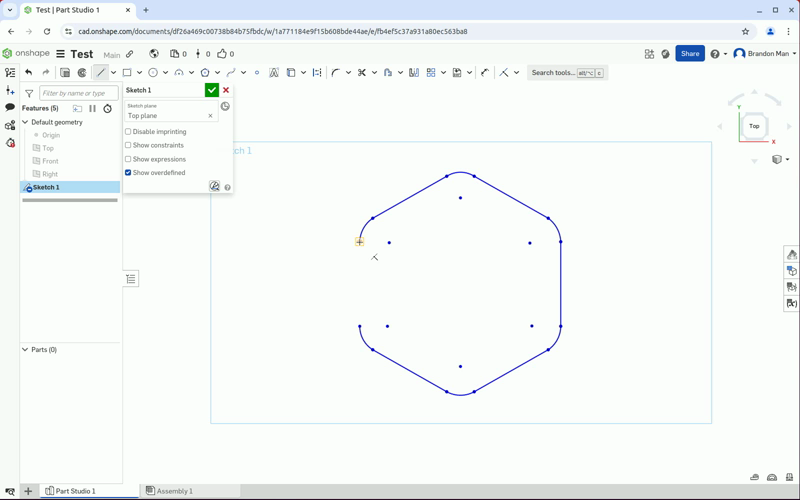
mouse_move(359, 326)
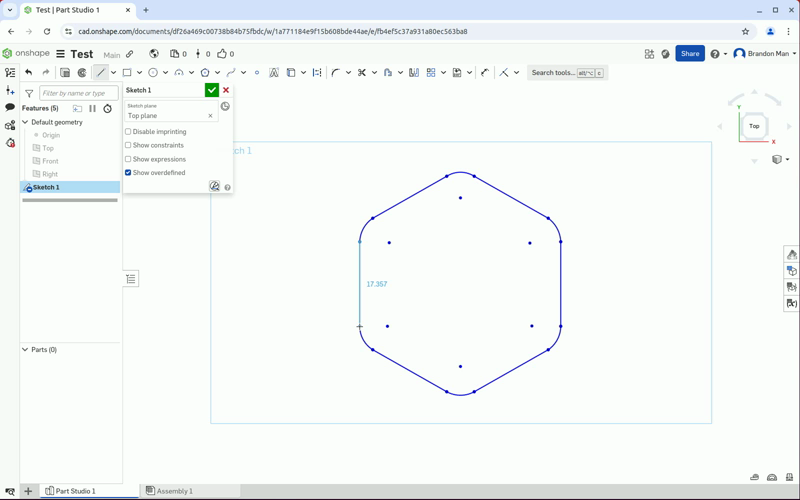
key_up(shift)
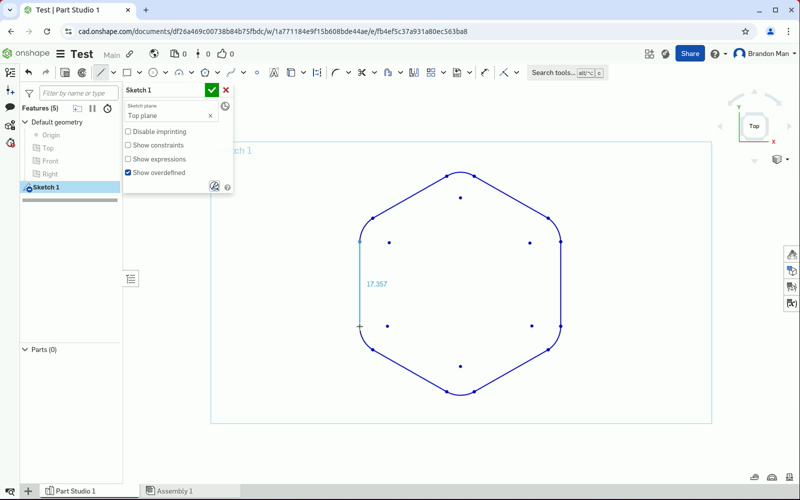
click(359, 326)
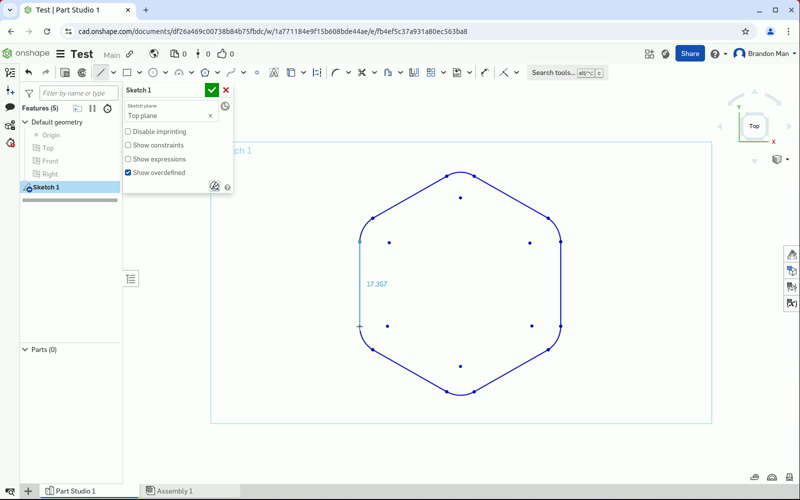
key(esc)
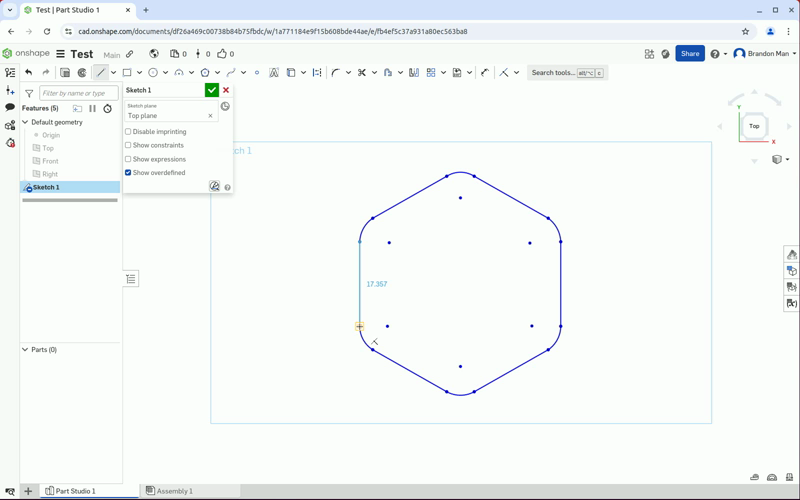
mouse_move(454, 279)
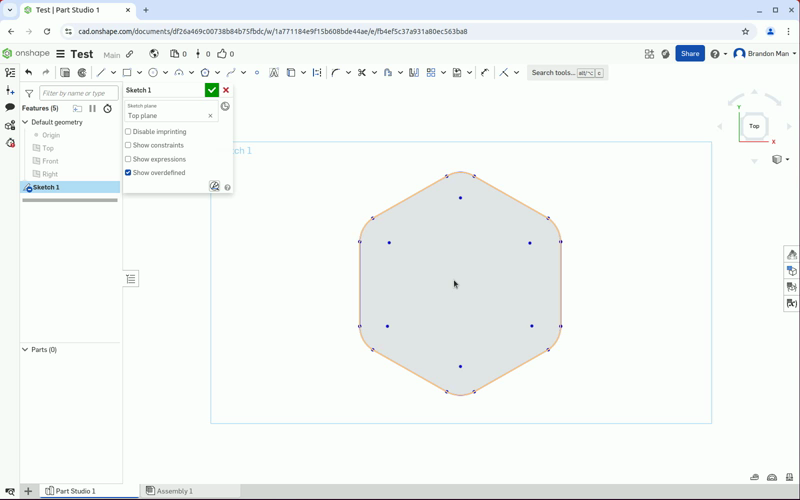
click(454, 279)
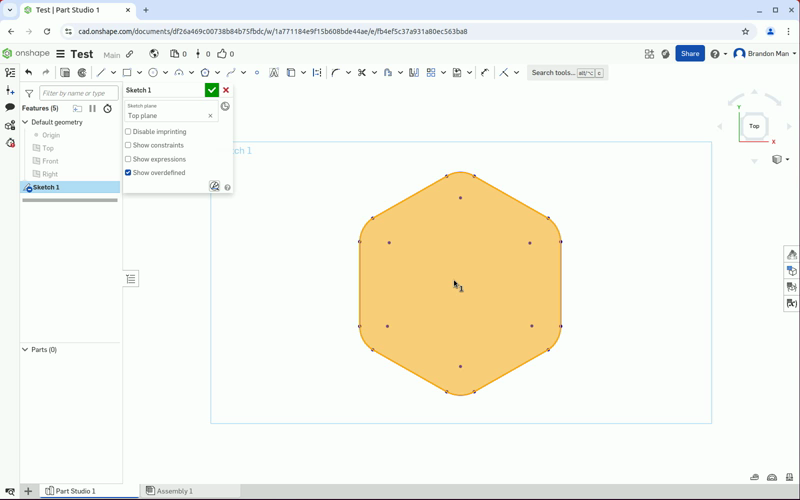
mouse_move(73, 352)
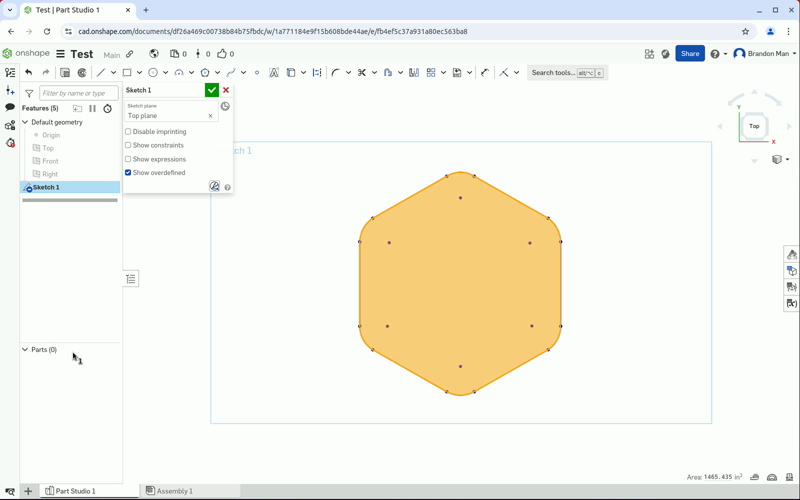
key(shift+y)
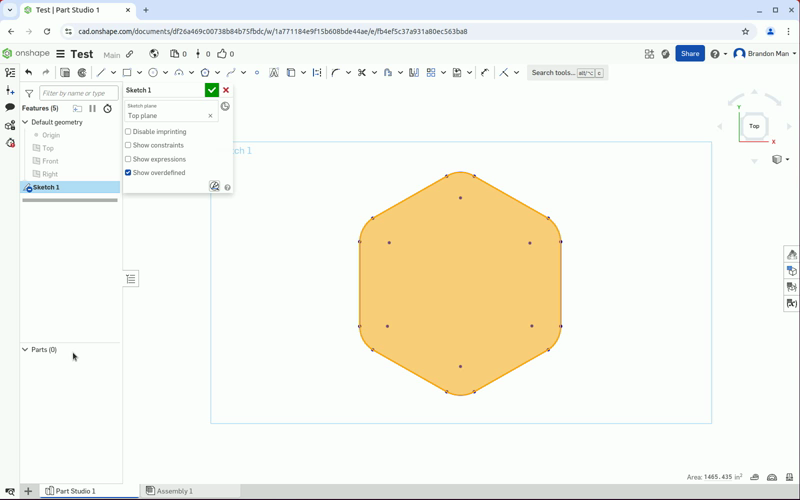
key(shift+e)
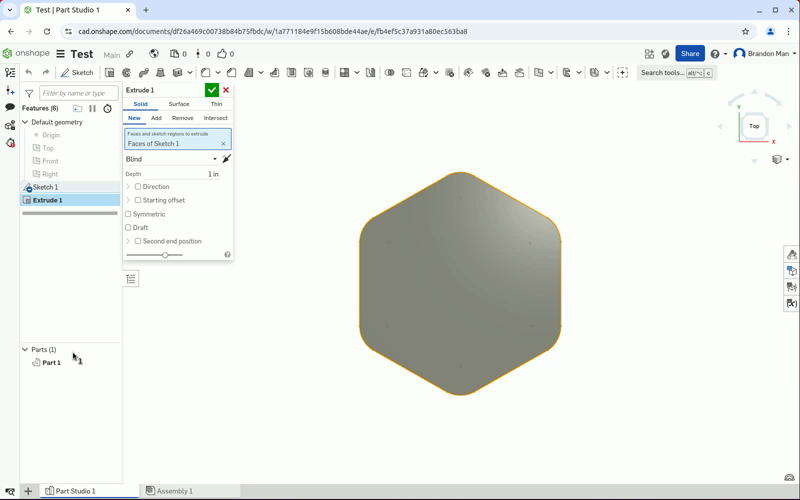
mouse_move(143, 106)
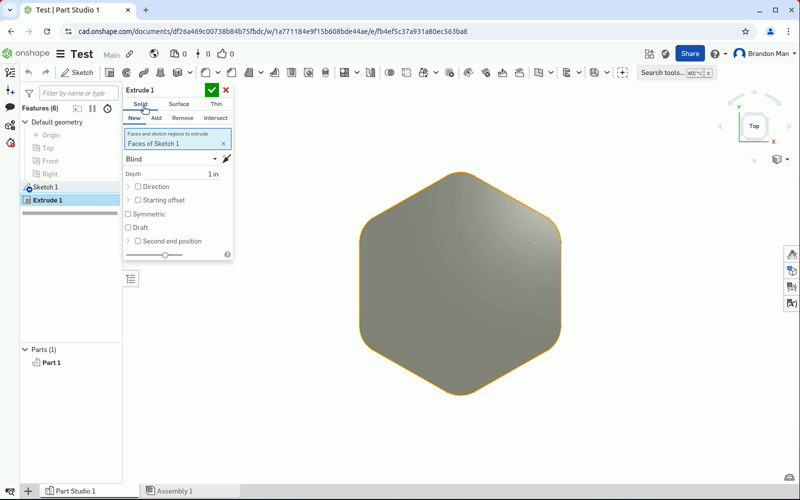
click(143, 106)
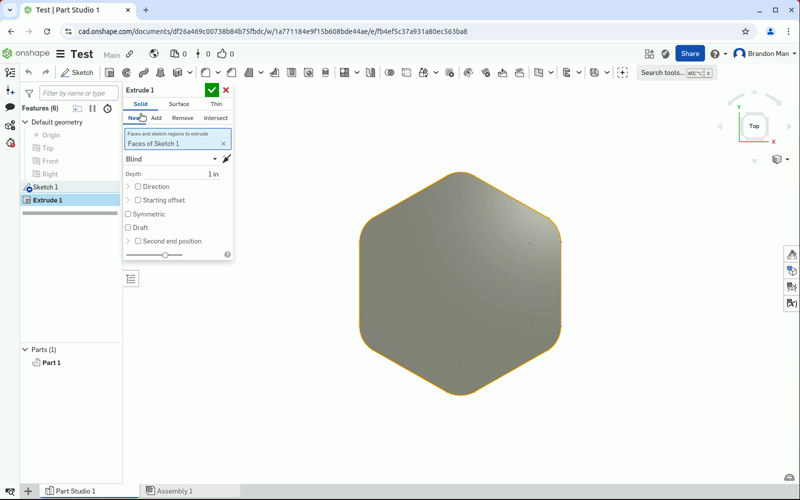
mouse_move(137, 120)
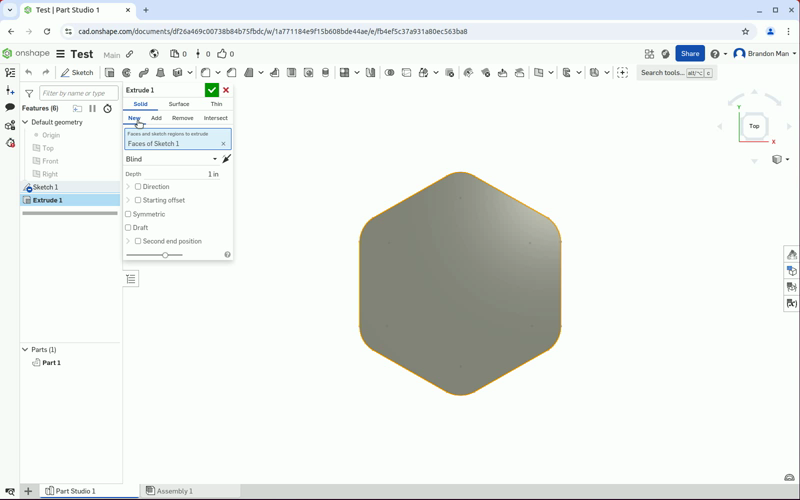
click(137, 120)
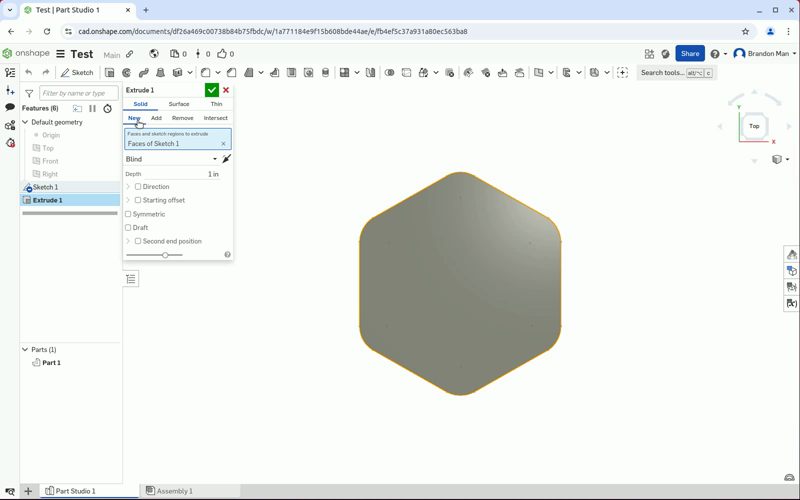
key(tab, 4)
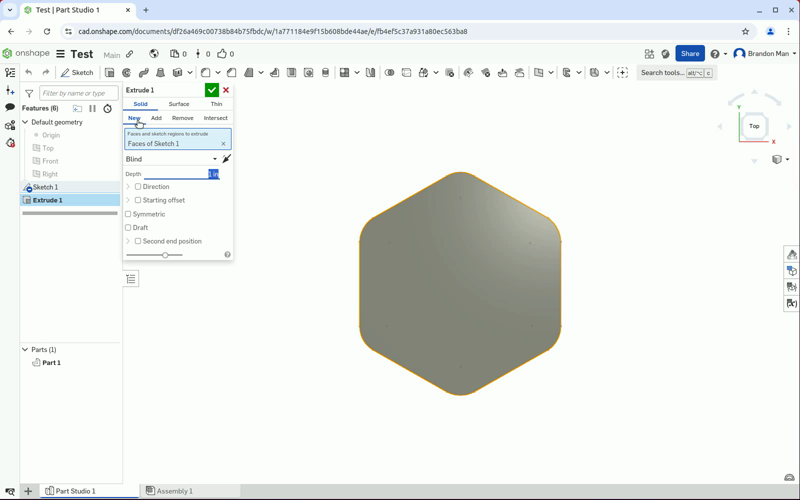
text(5.296)
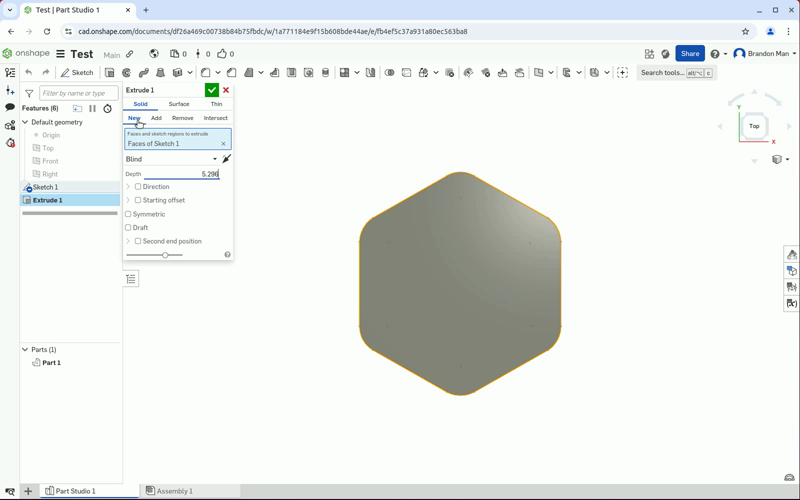
key(tab, 3)
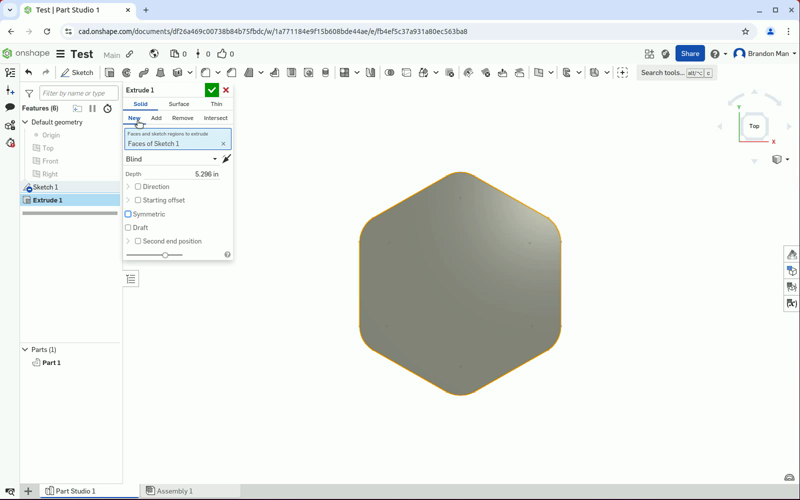
key(space)
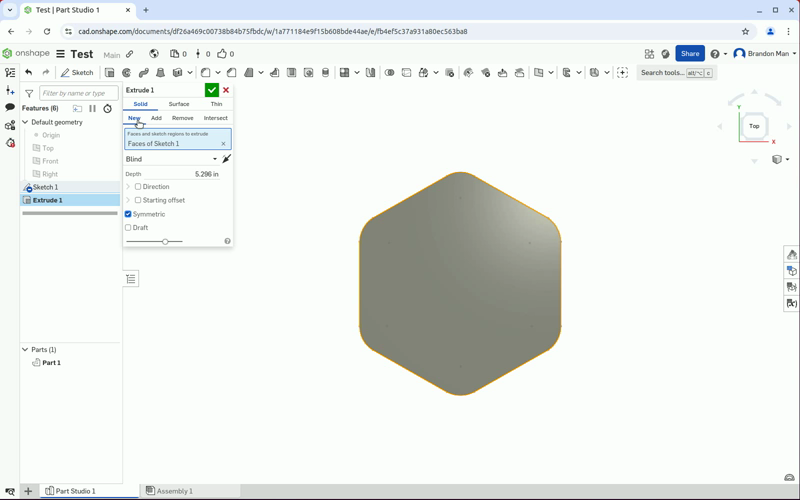
key(enter)
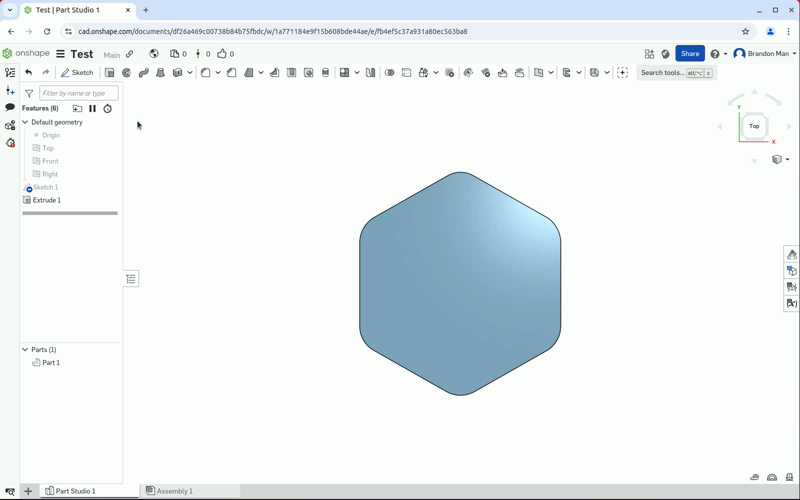
key(shift+h)
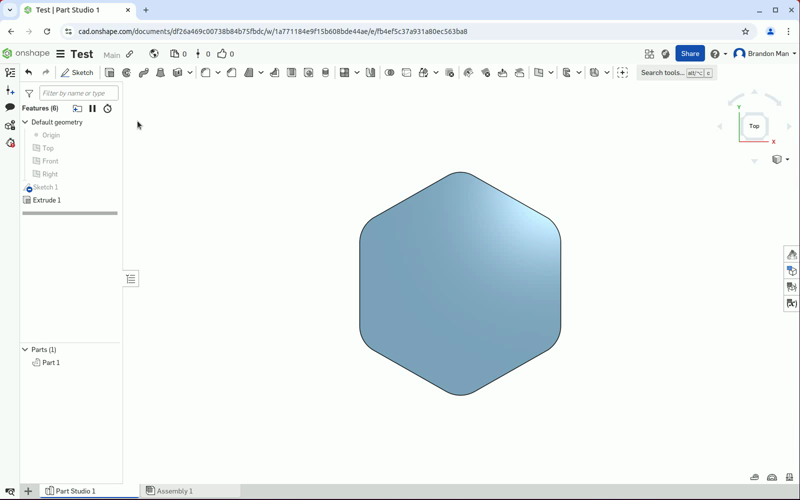
key(shift+h)
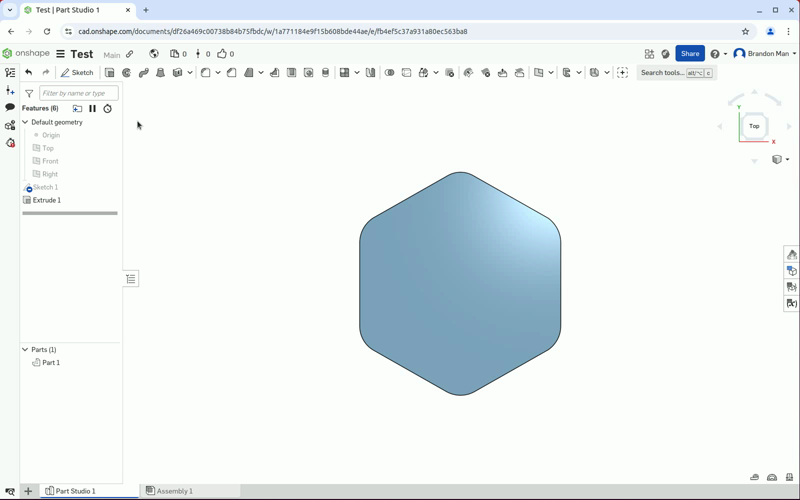
mouse_move(73, 189)
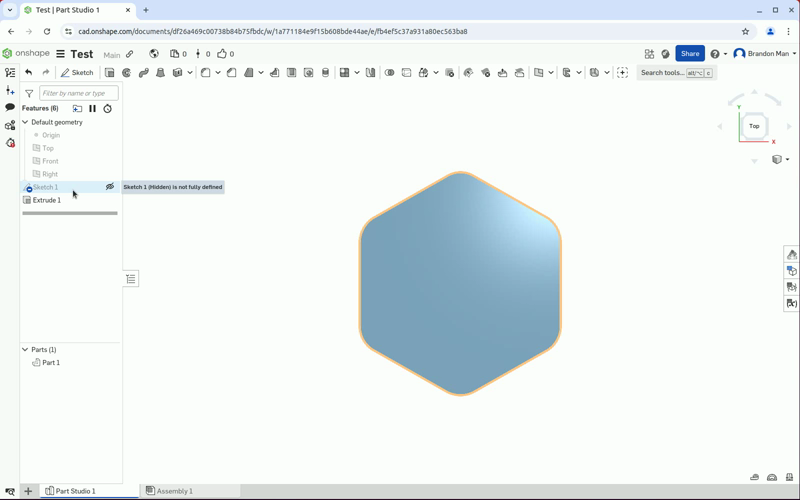
click(73, 189)
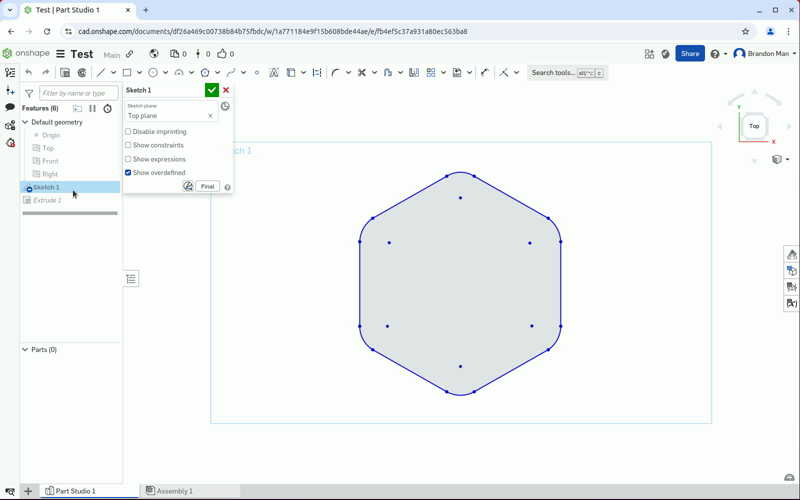
mouse_move(229, 92)
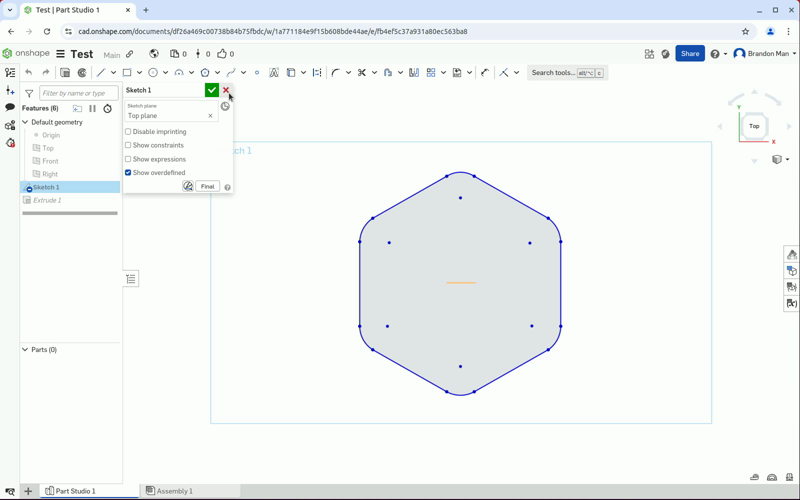
click(229, 92)
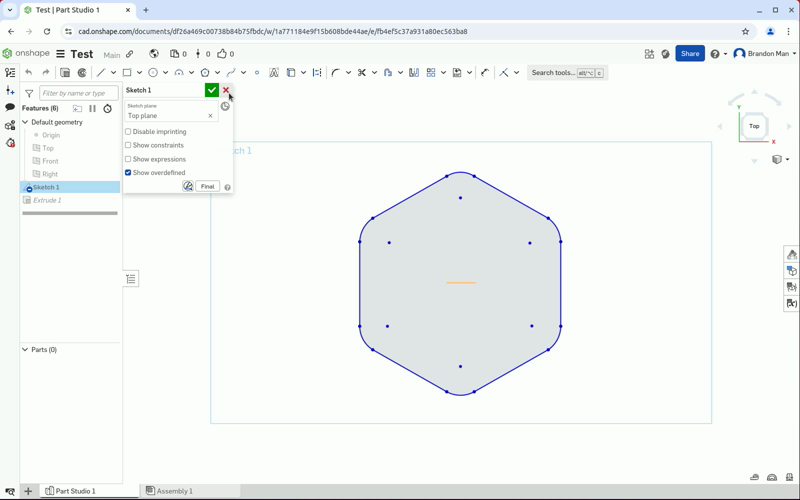
key(shift+s)
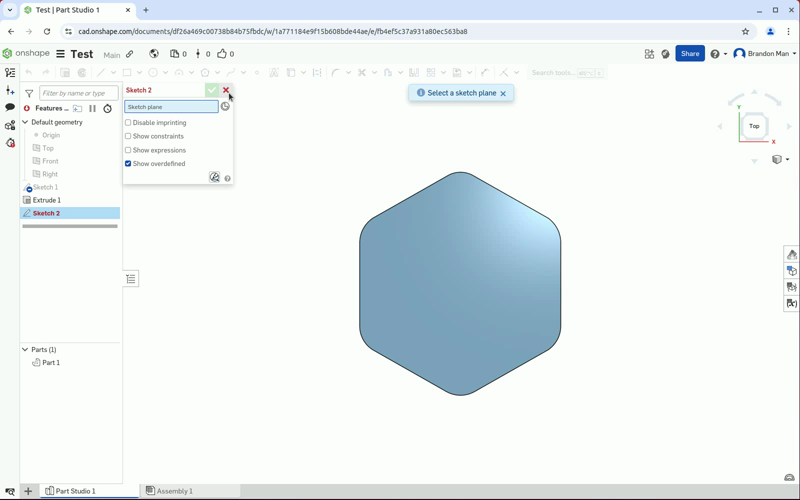
mouse_move(73, 150)
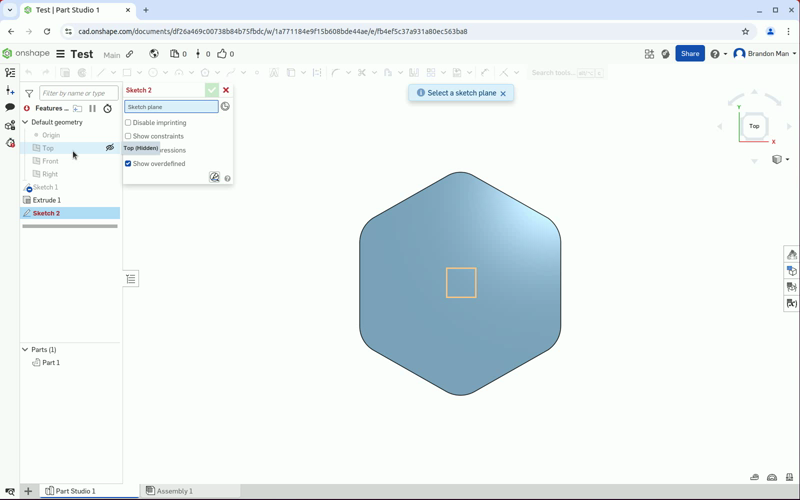
click(73, 150)
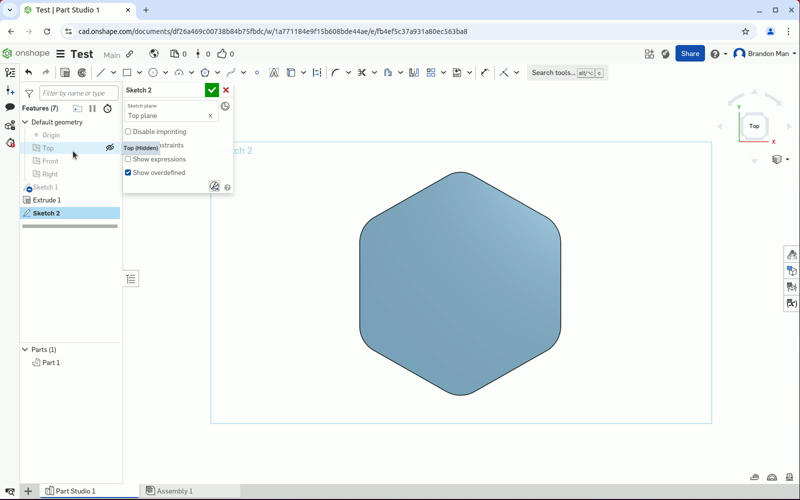
mouse_move(73, 352)
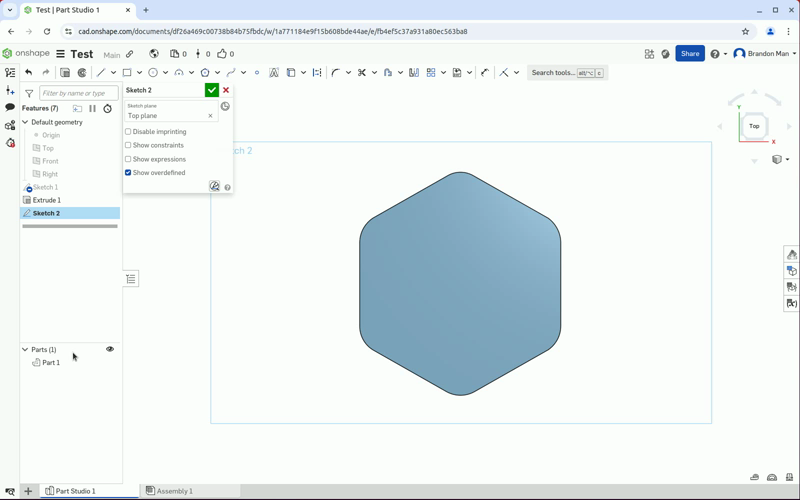
key(y)
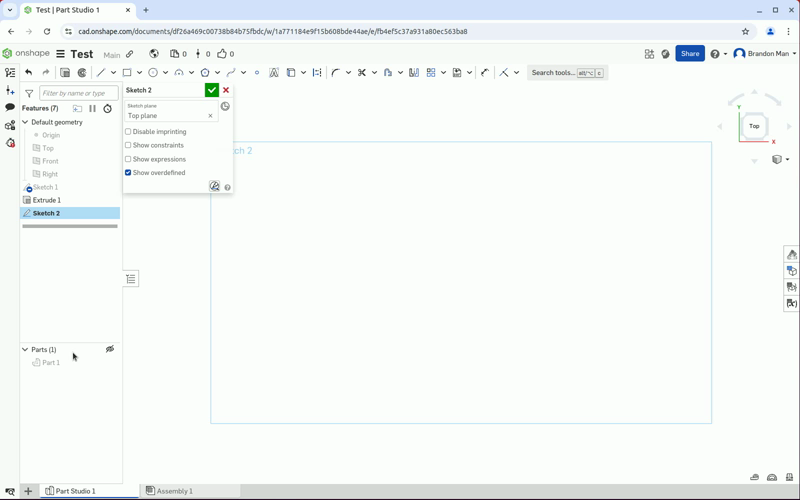
key(a)
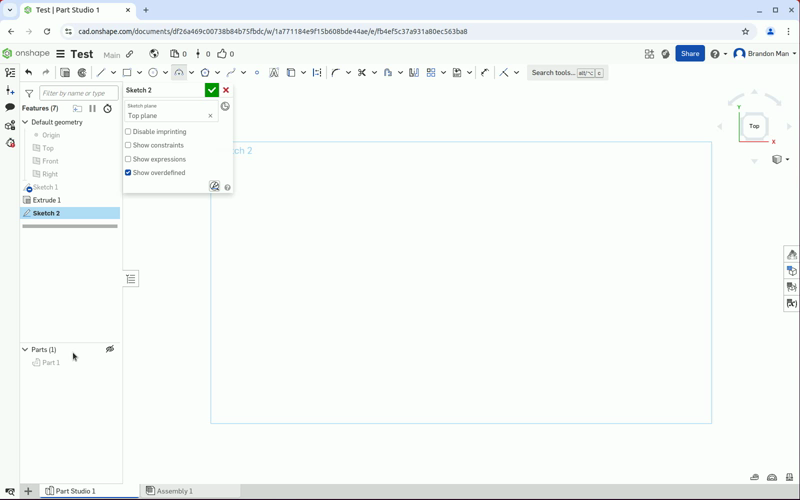
key_down(shift)
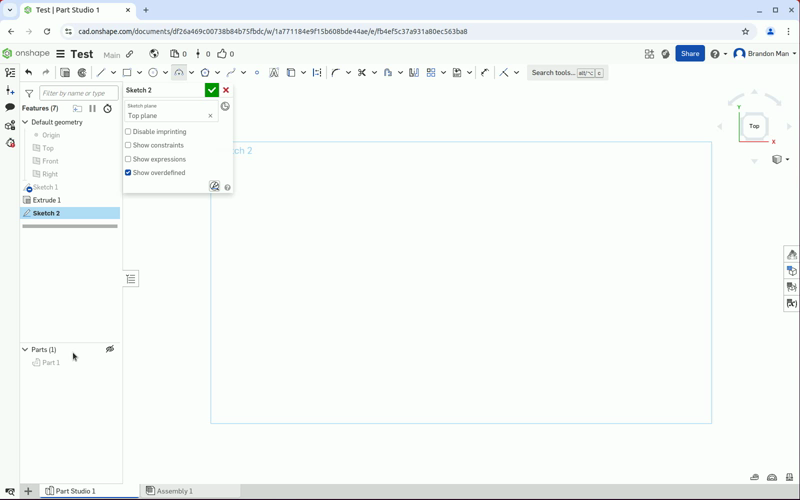
mouse_move(359, 326)
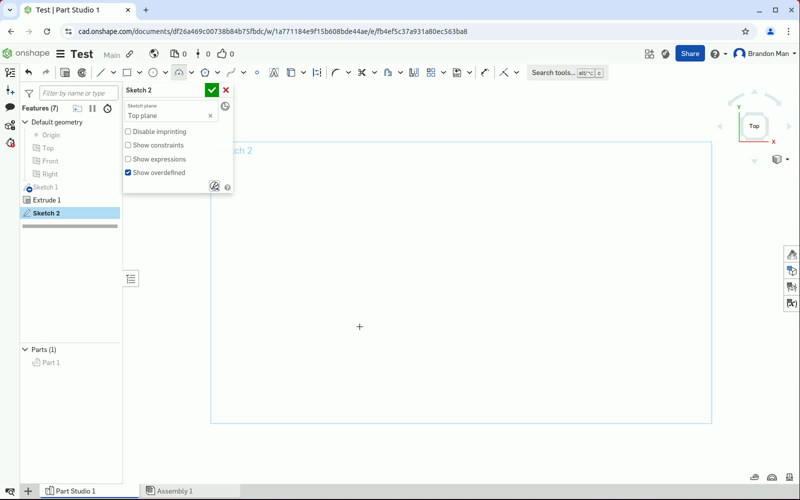
click(359, 326)
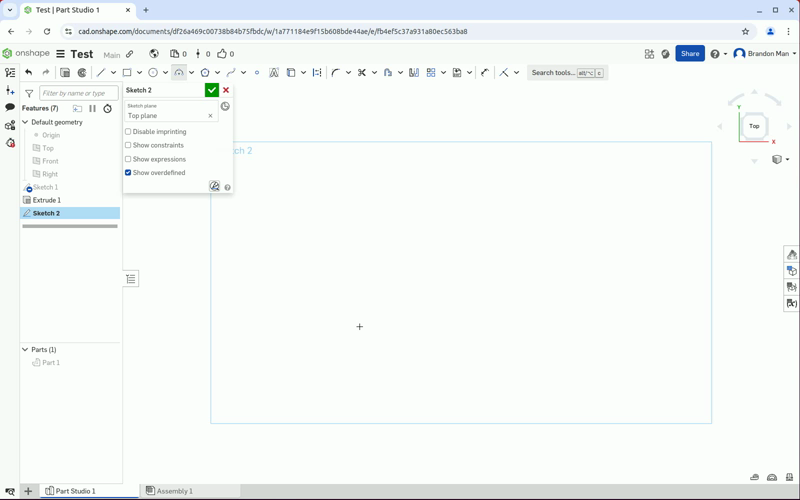
key_up(shift)
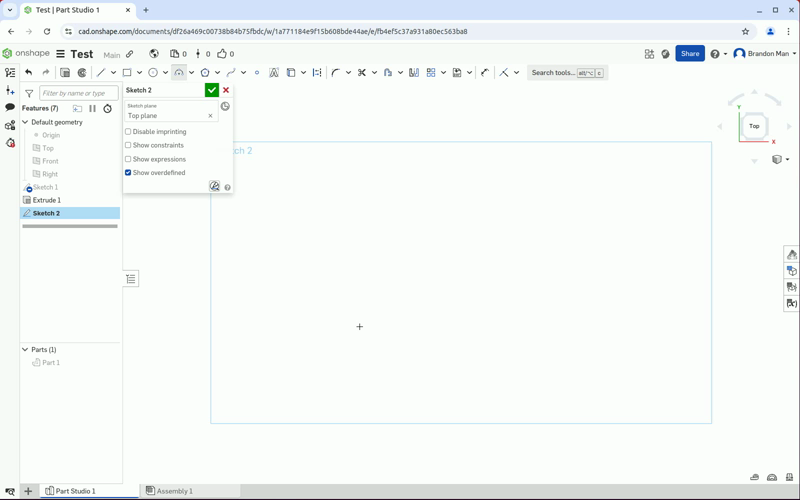
key_down(shift)
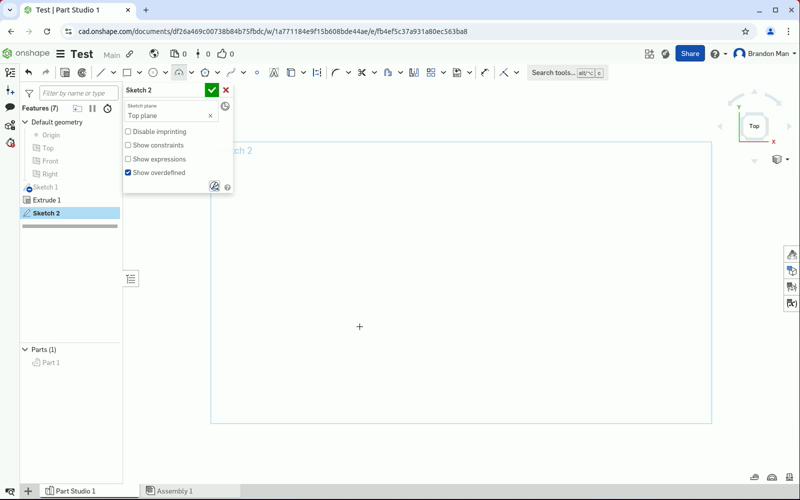
mouse_move(372, 349)
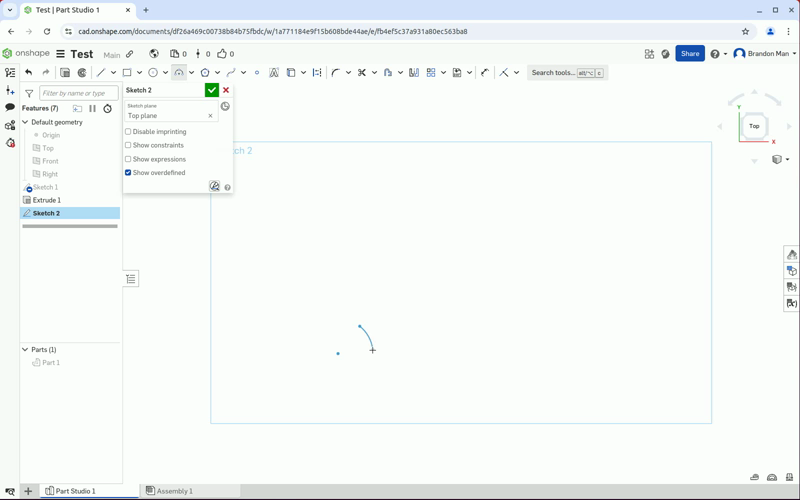
click(372, 349)
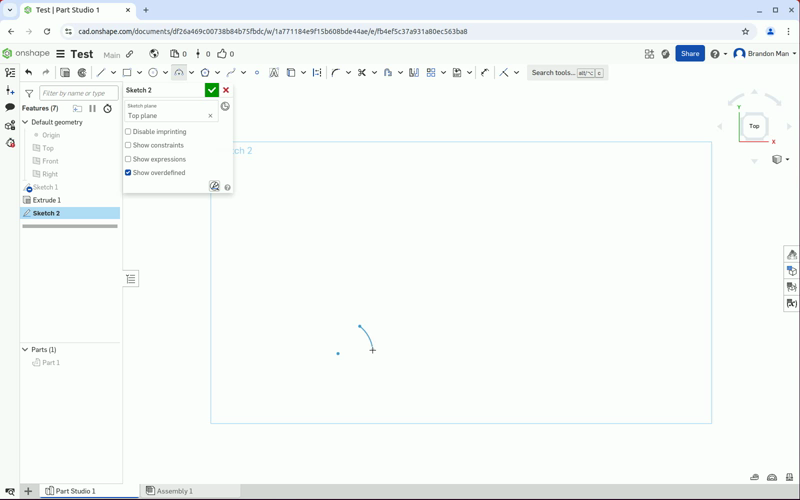
mouse_move(363, 339)
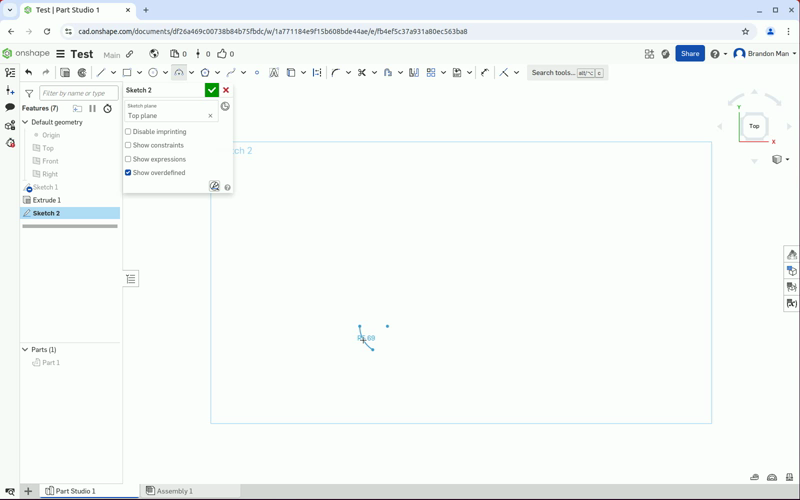
click(363, 339)
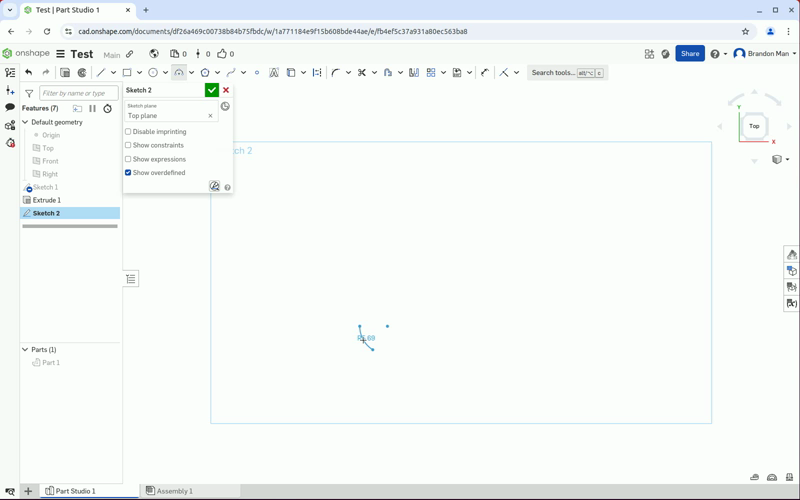
key_up(shift)
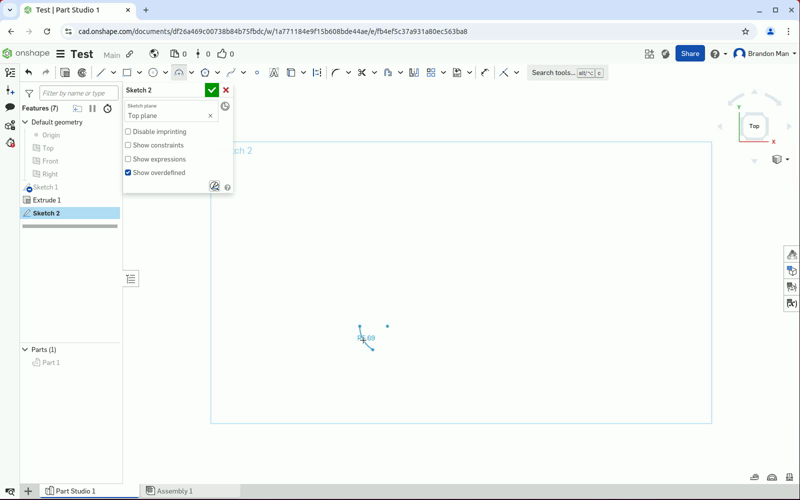
key(esc)
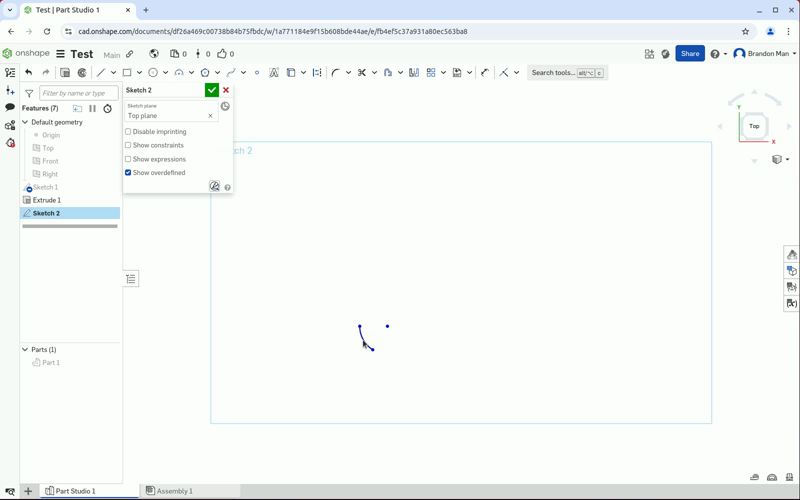
key(l)
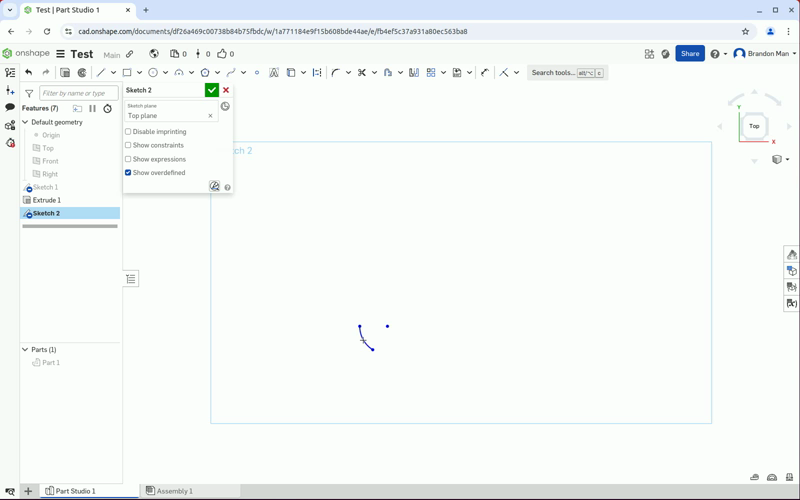
mouse_move(372, 349)
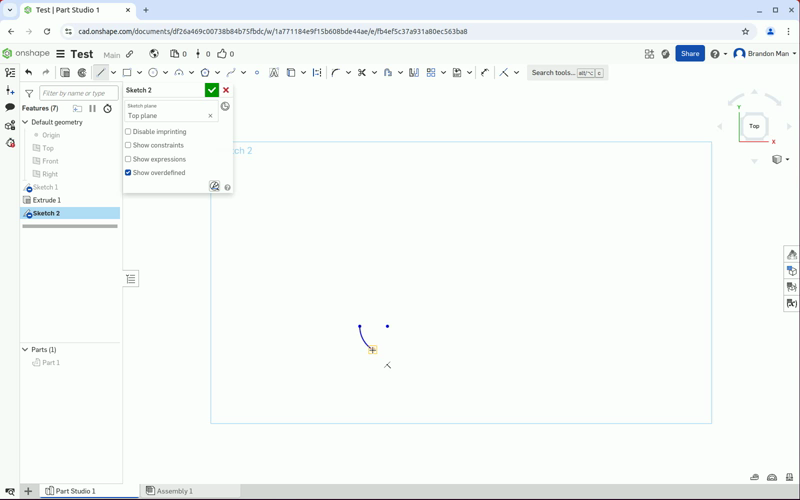
click(372, 349)
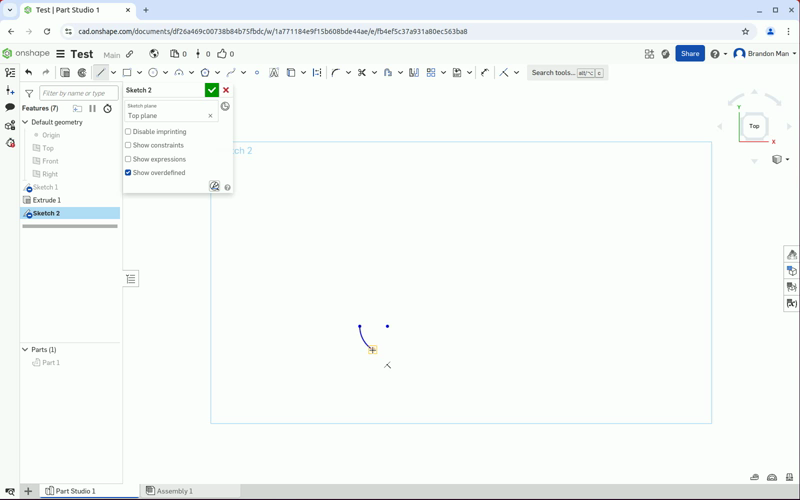
key_down(shift)
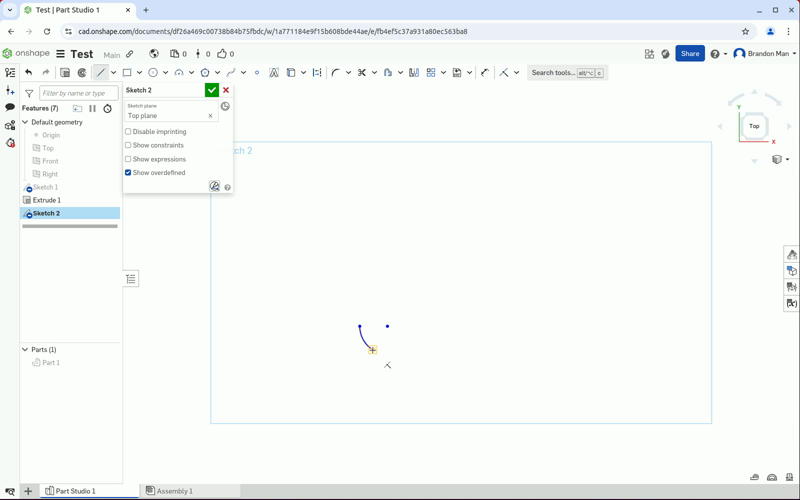
mouse_move(446, 391)
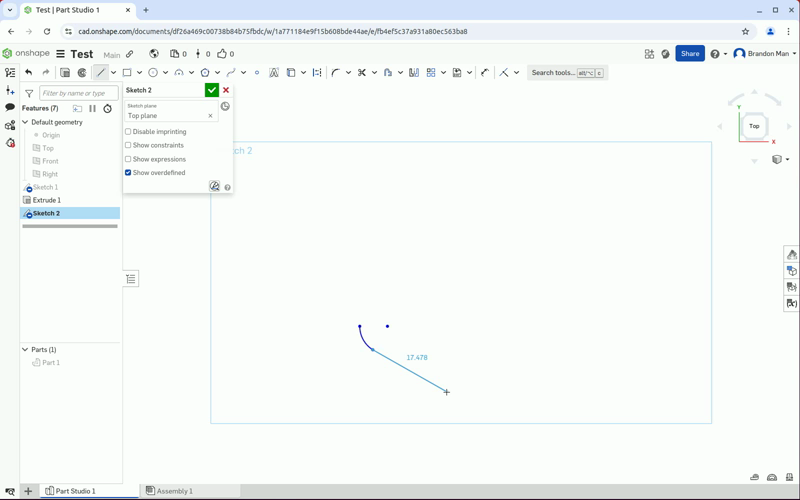
click(446, 391)
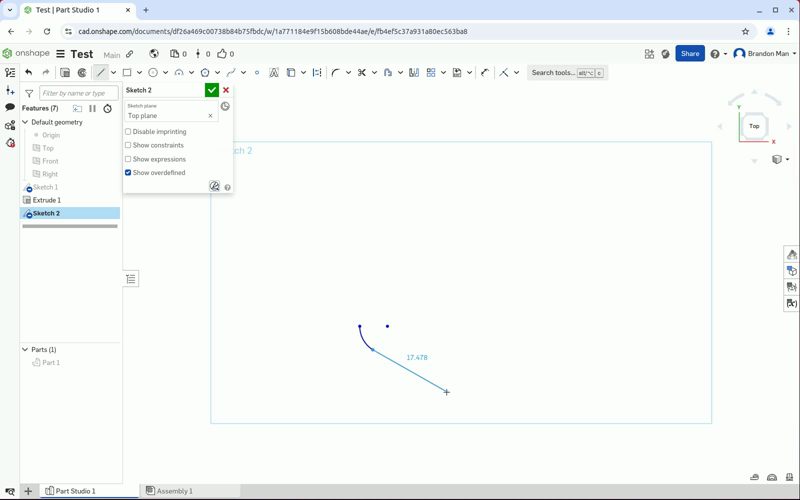
key_up(shift)
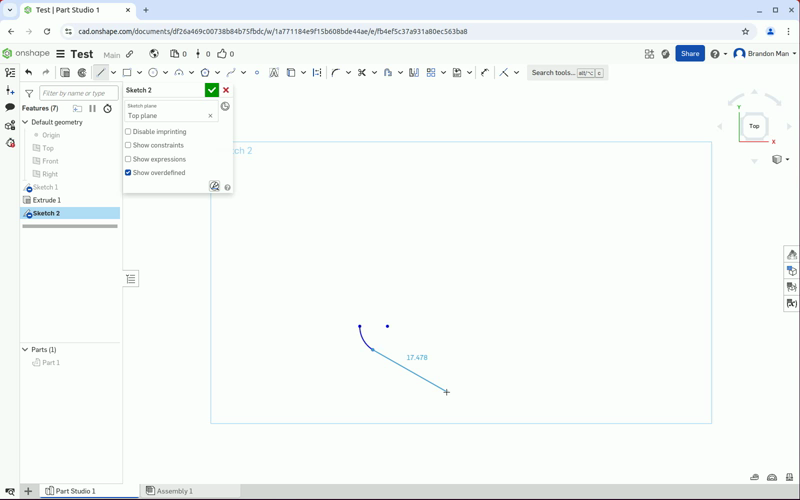
key(esc)
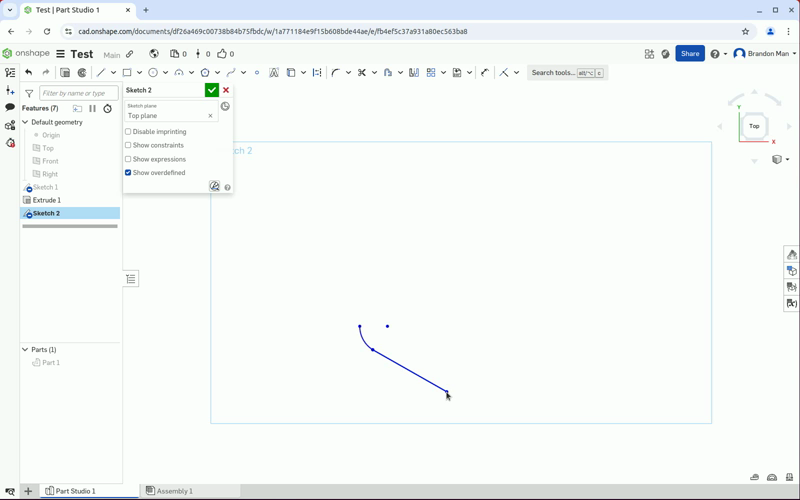
key(a)
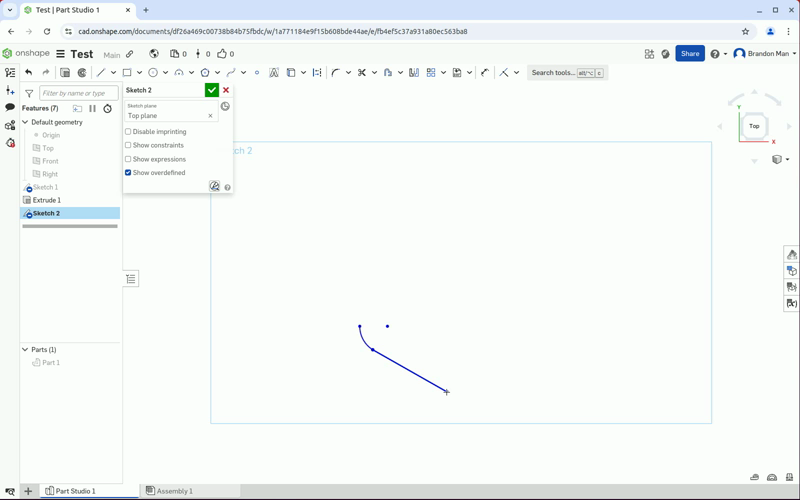
mouse_move(446, 391)
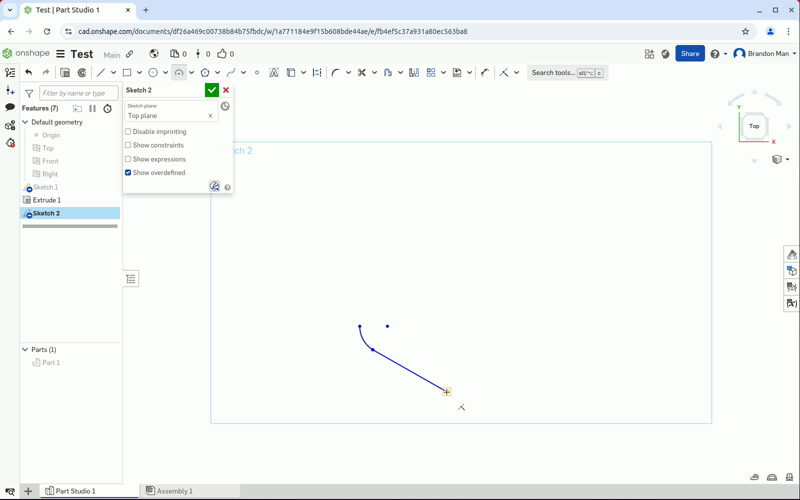
click(446, 391)
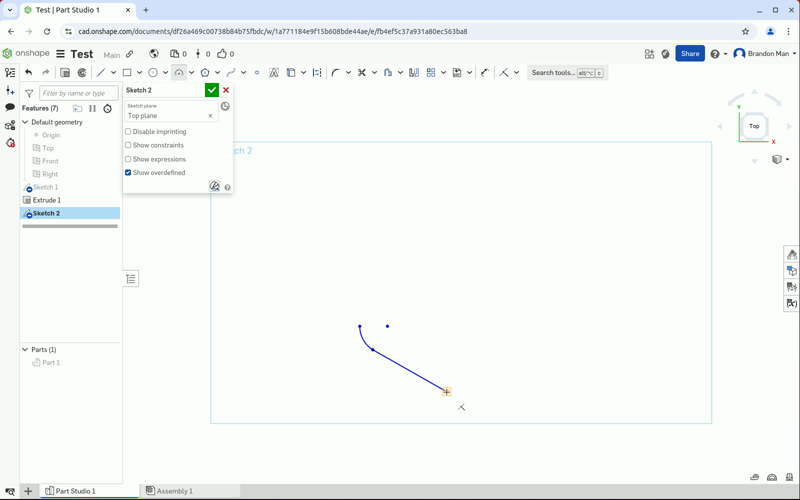
key_down(shift)
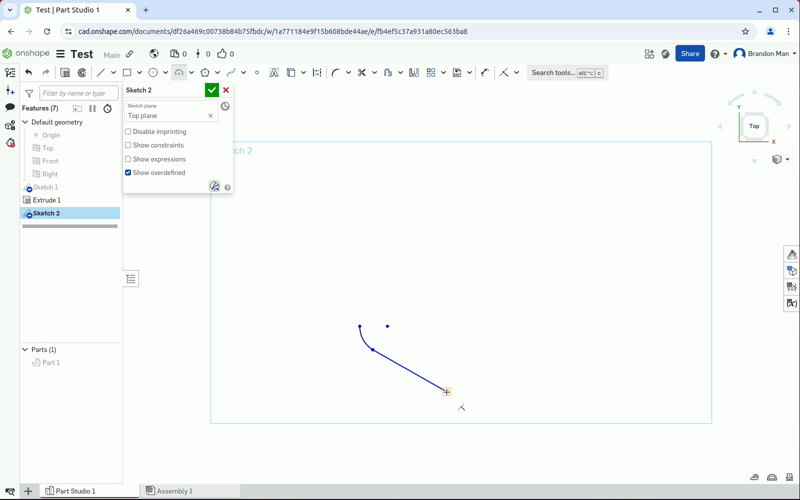
mouse_move(474, 391)
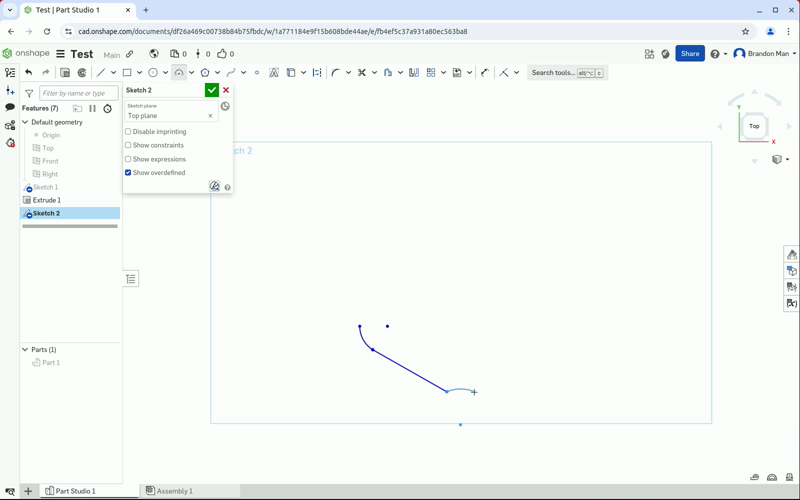
click(474, 391)
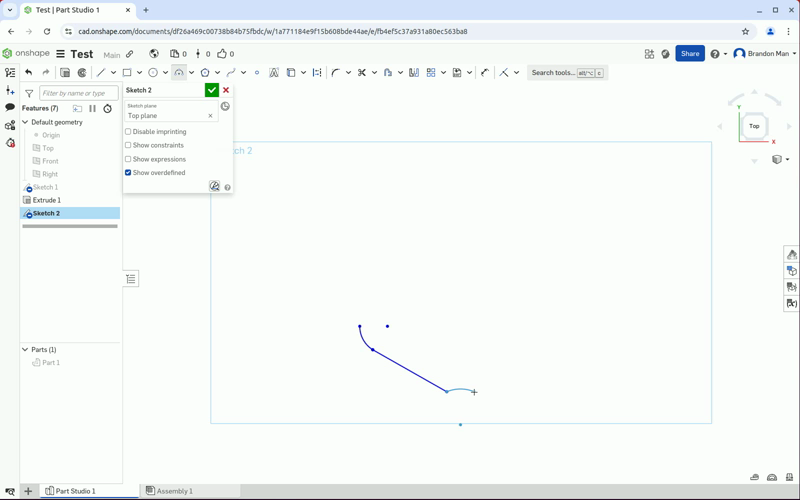
mouse_move(460, 395)
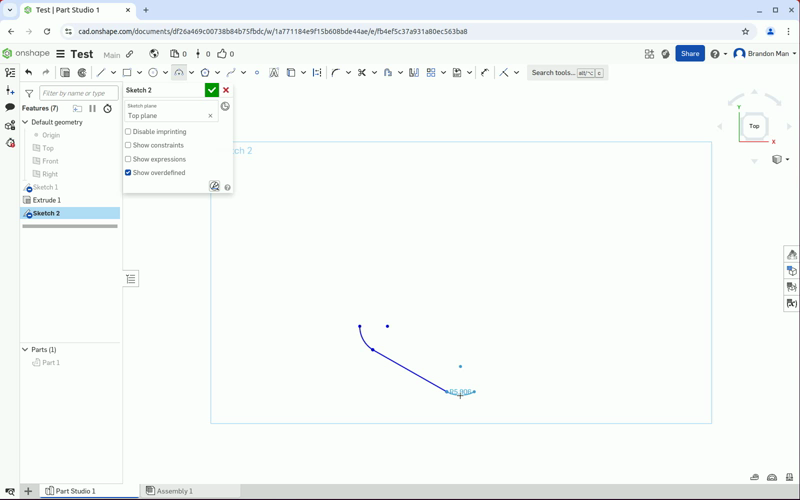
click(460, 395)
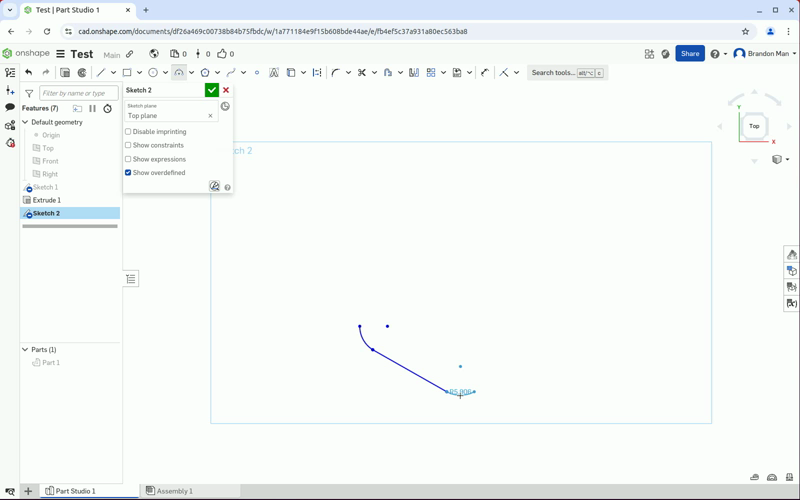
key_up(shift)
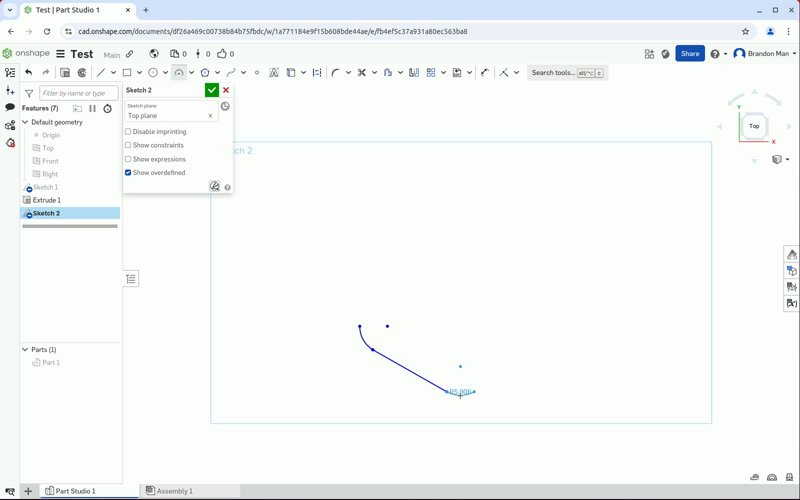
key(esc)
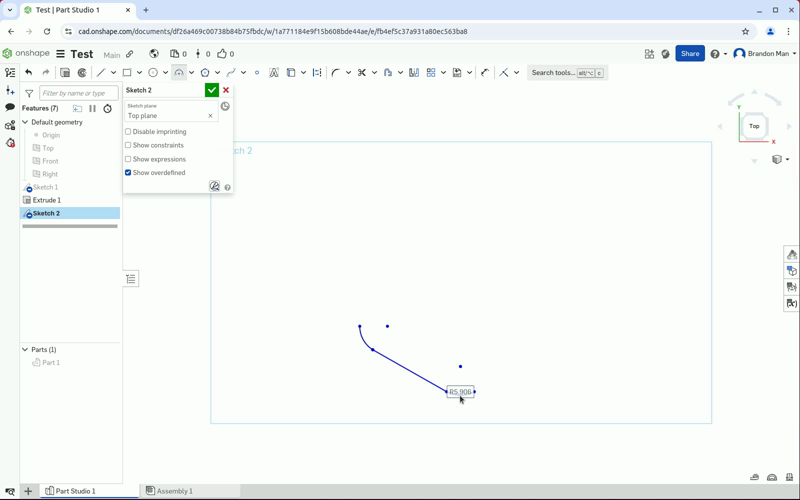
key(l)
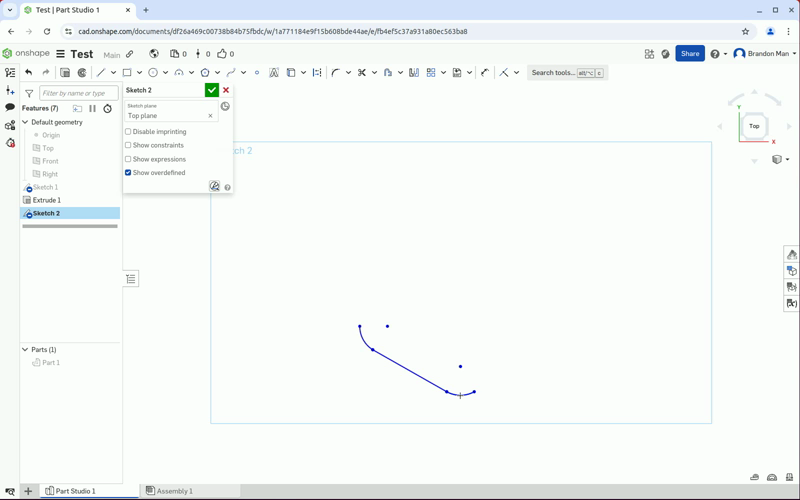
mouse_move(474, 391)
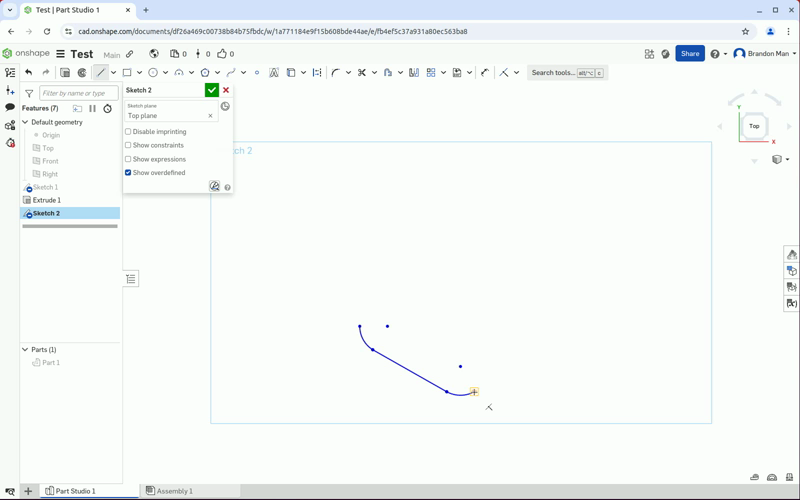
click(474, 391)
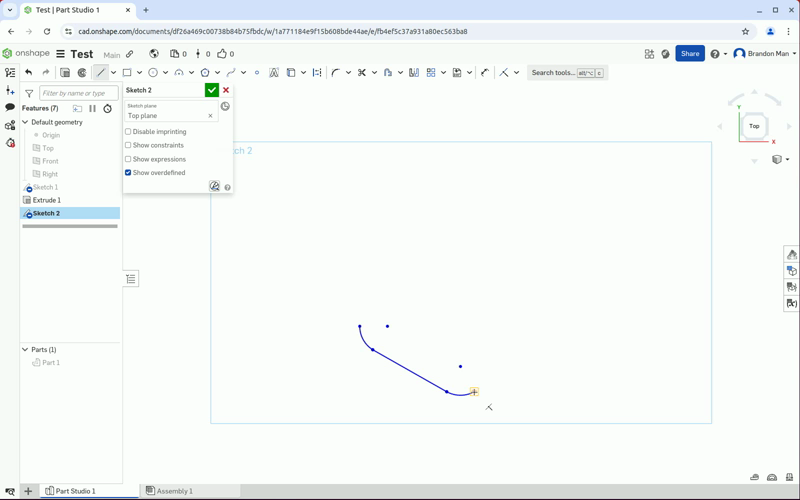
key_down(shift)
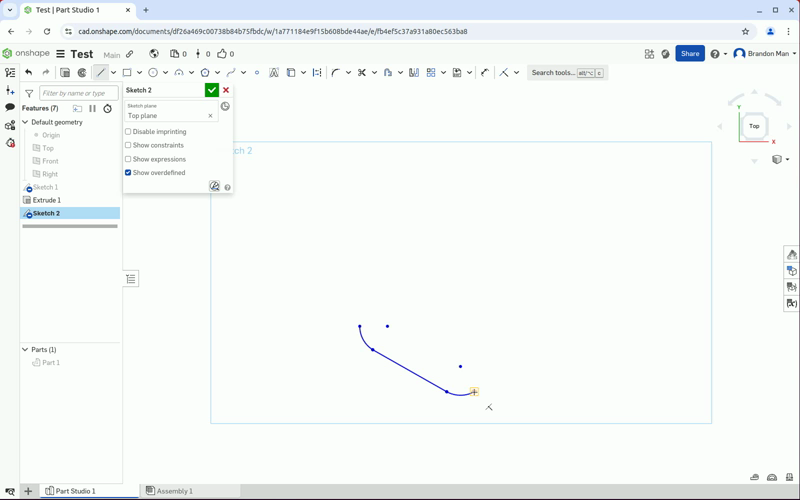
mouse_move(548, 349)
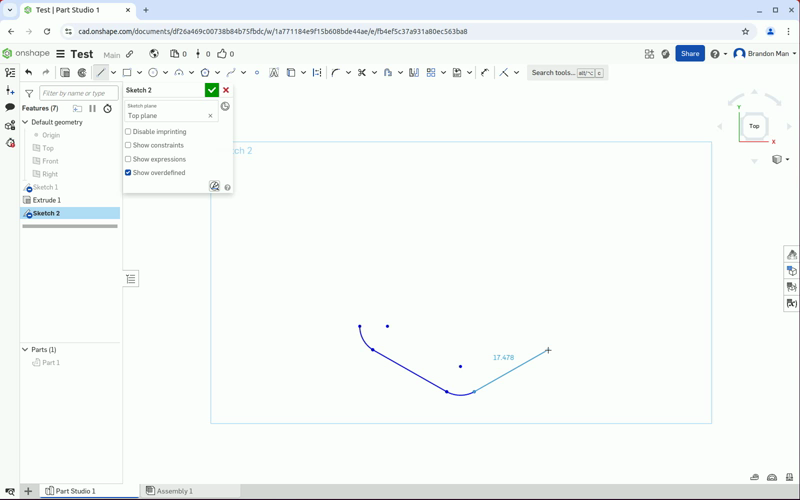
click(548, 349)
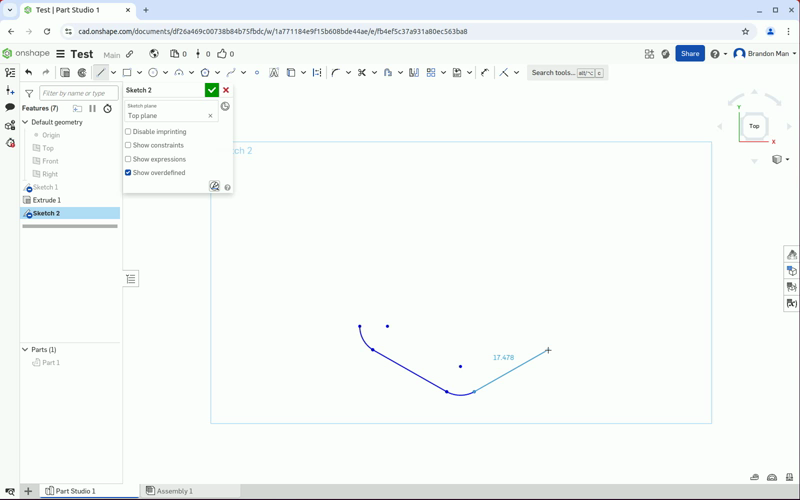
key_up(shift)
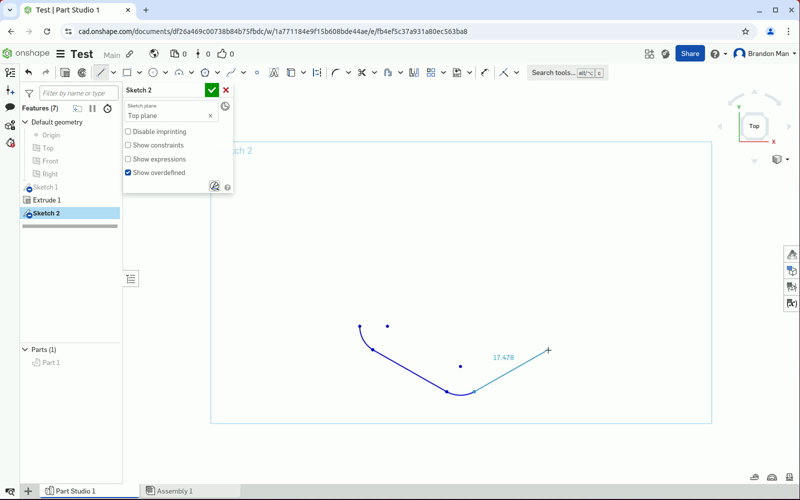
key(esc)
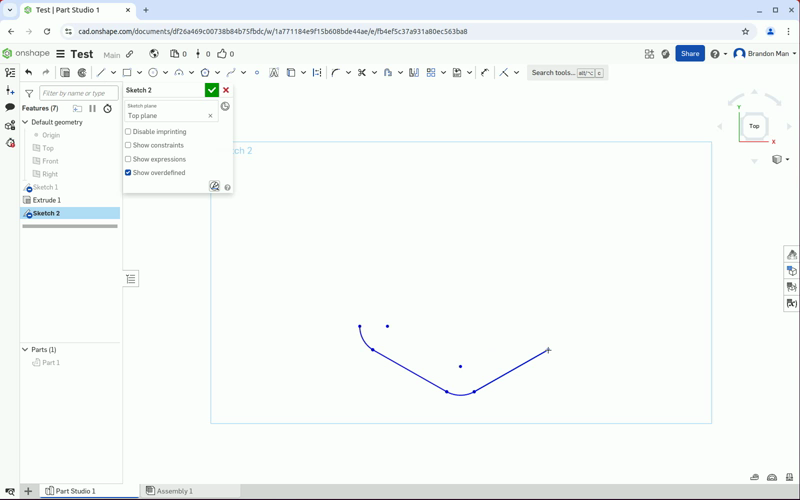
key(a)
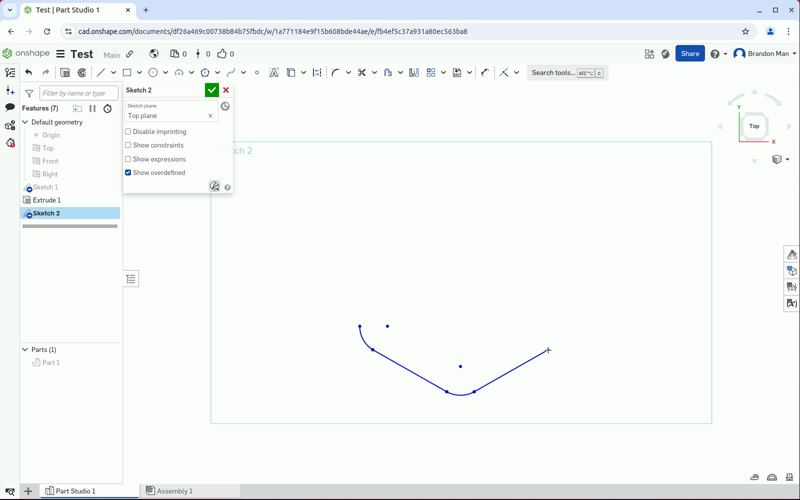
mouse_move(548, 349)
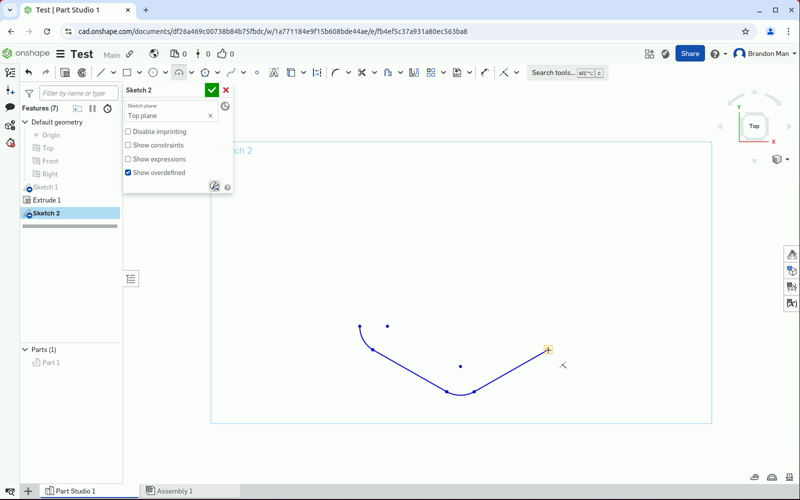
click(548, 349)
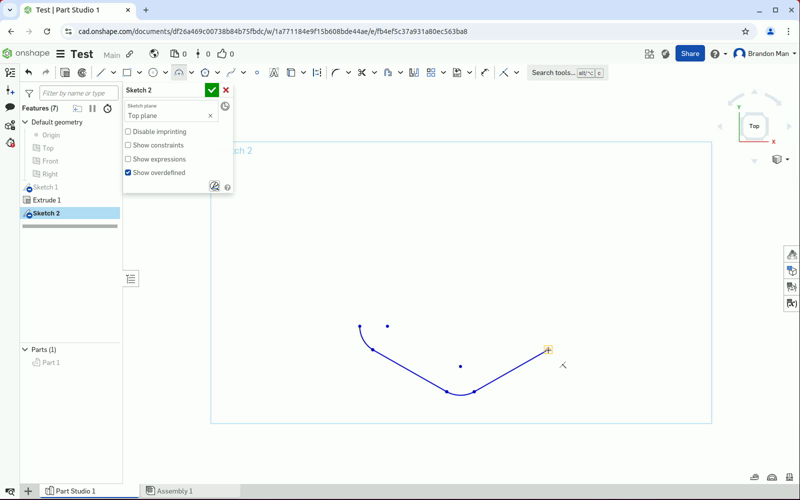
key_down(shift)
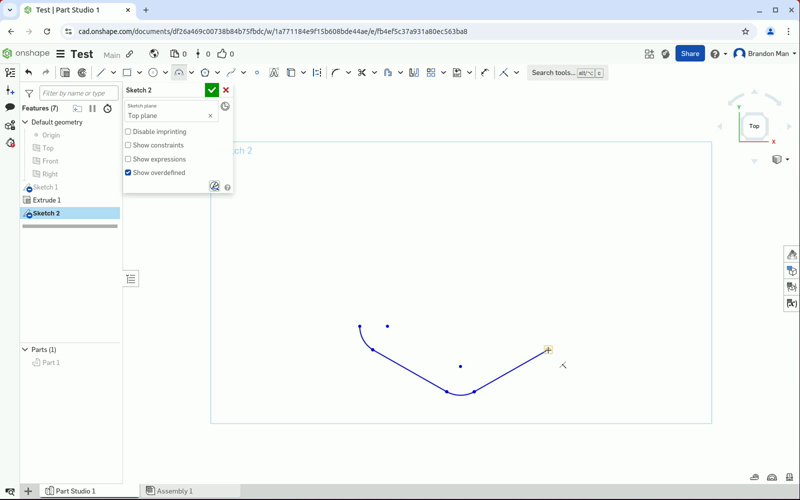
mouse_move(560, 326)
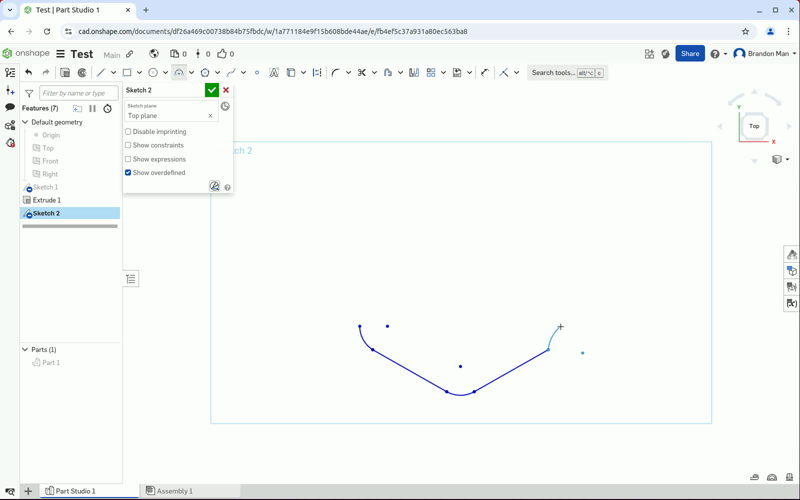
click(560, 326)
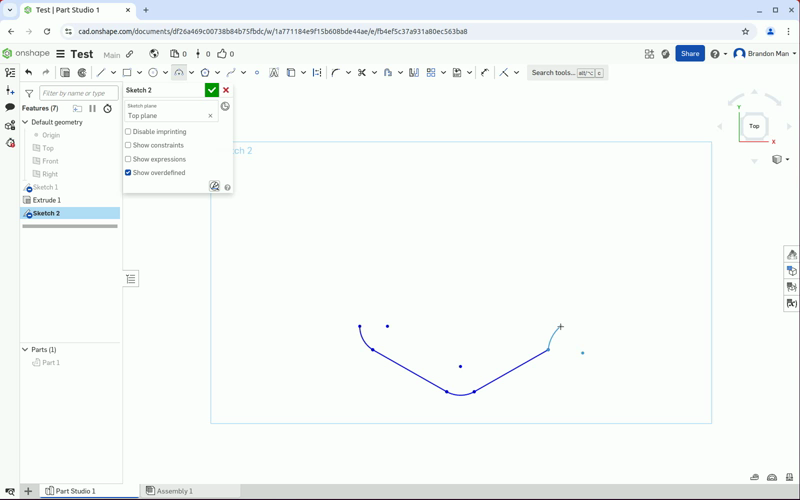
mouse_move(557, 339)
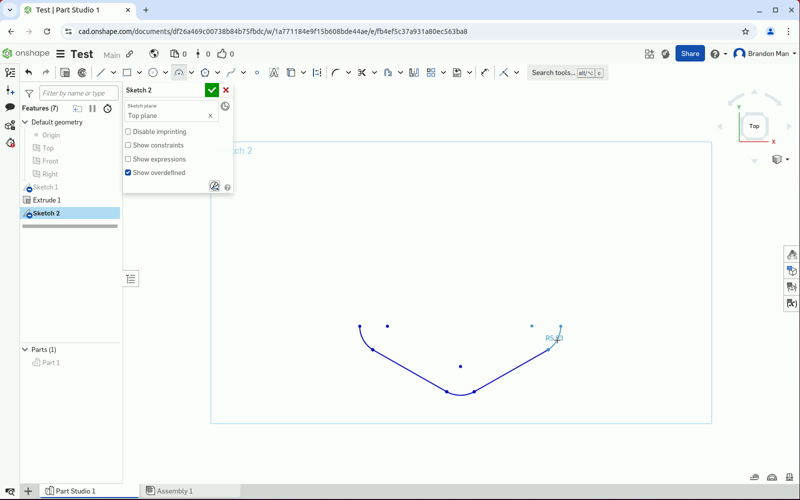
click(557, 339)
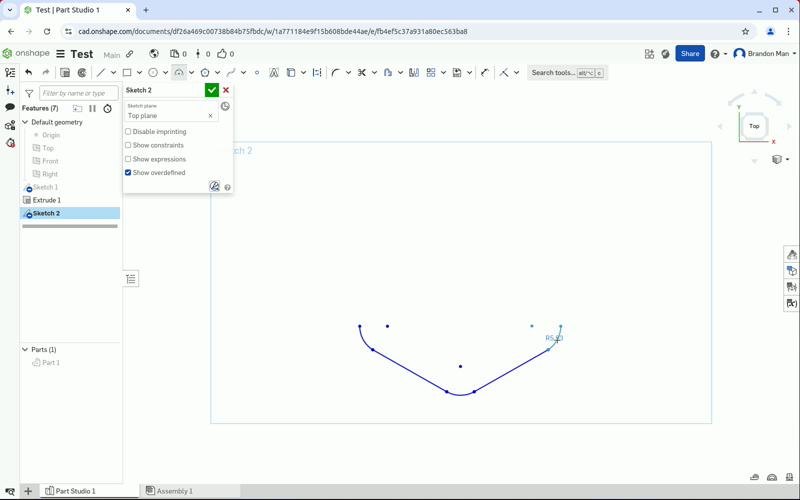
key_up(shift)
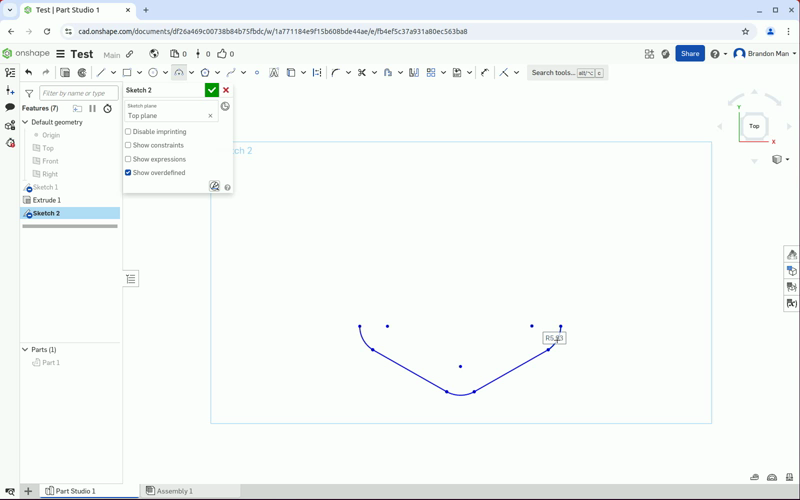
key(esc)
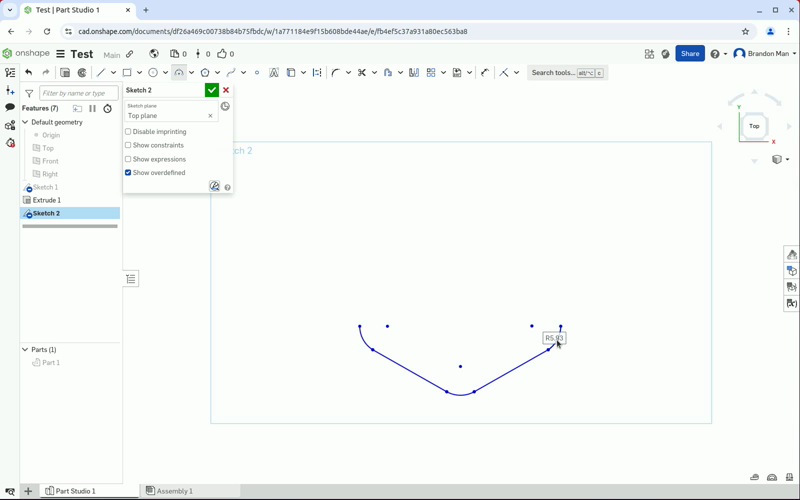
key(l)
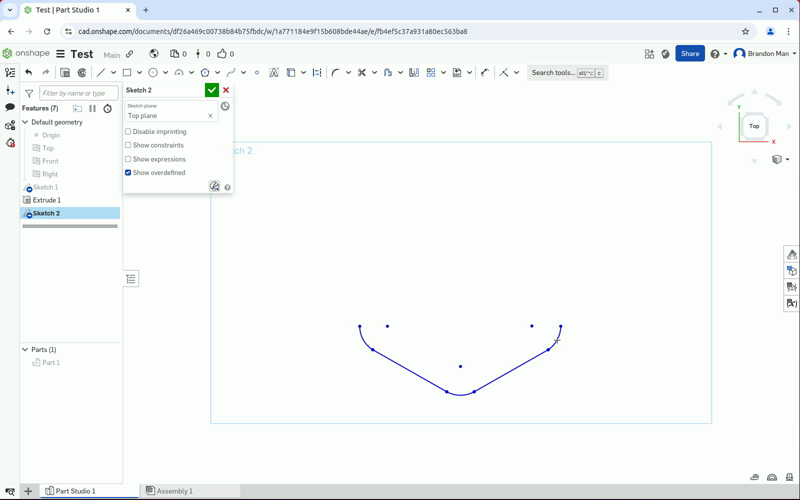
mouse_move(560, 326)
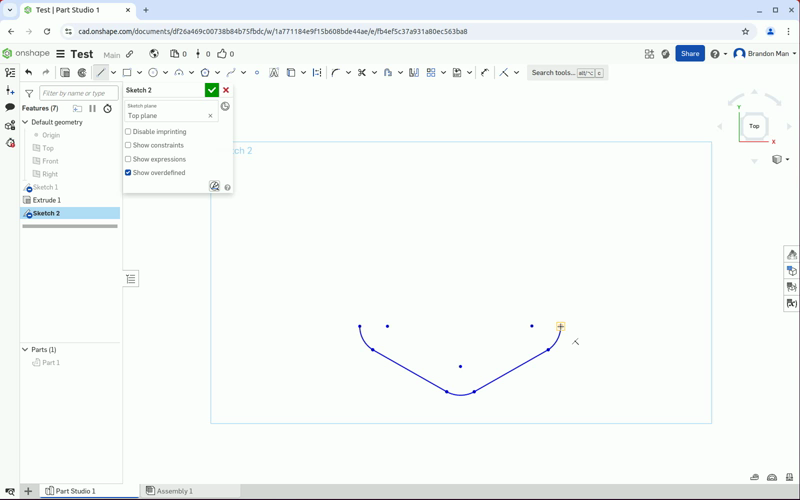
click(560, 326)
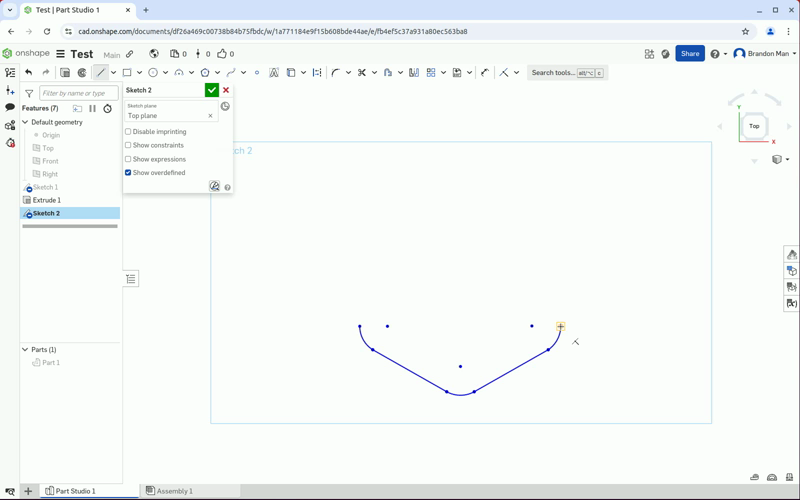
key_down(shift)
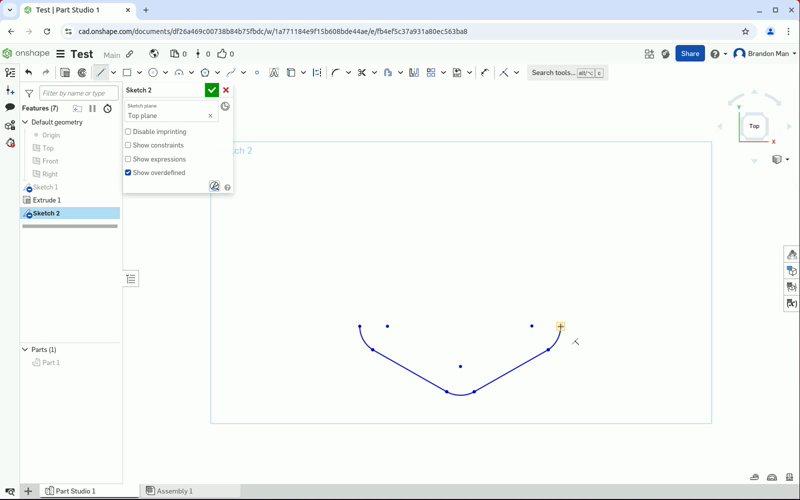
mouse_move(560, 241)
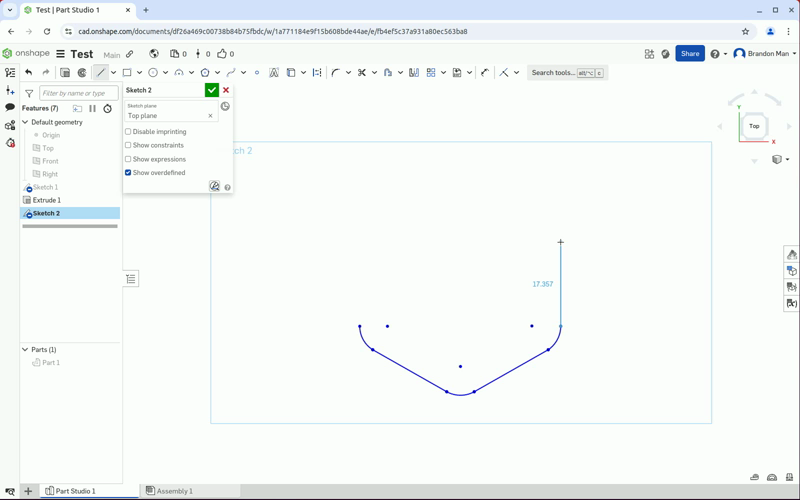
click(560, 241)
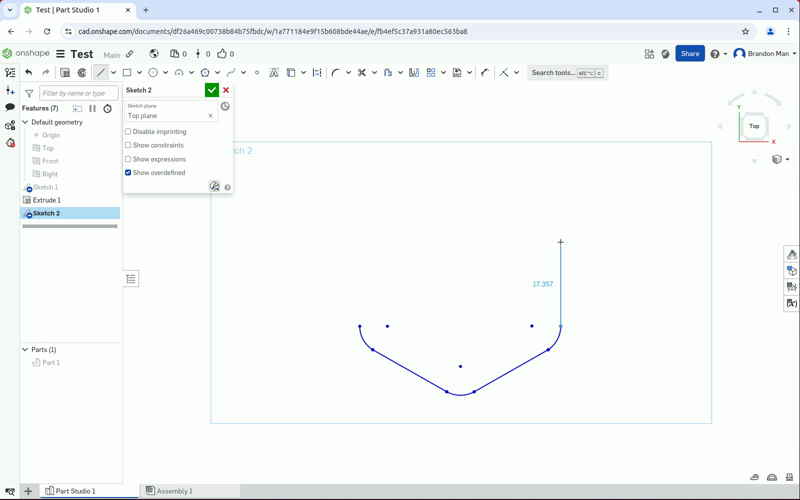
key_up(shift)
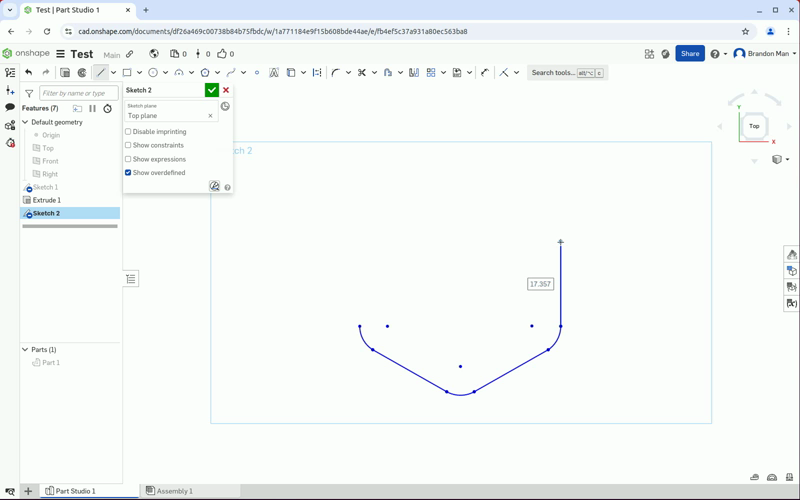
key(esc)
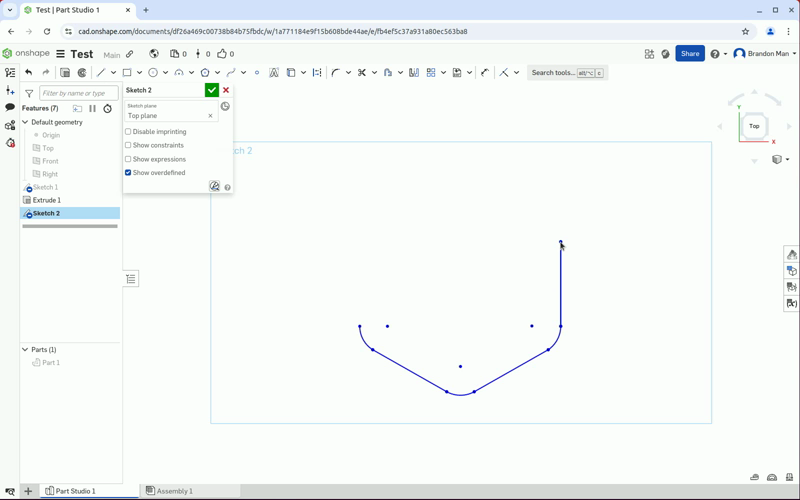
key(a)
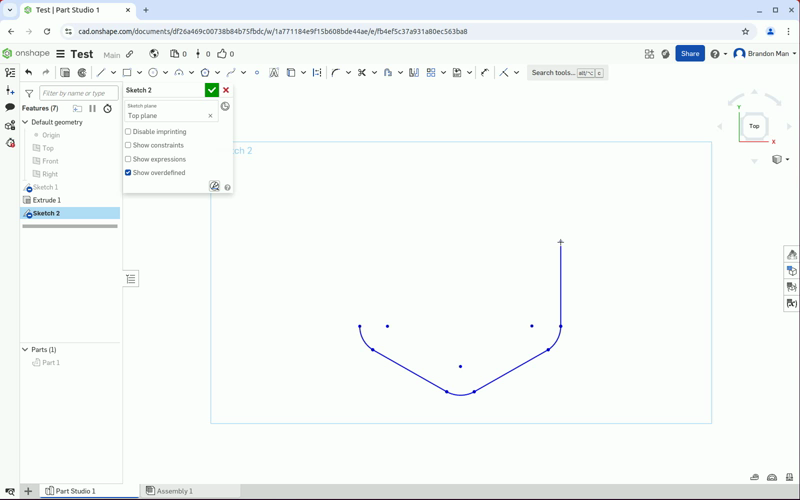
mouse_move(560, 241)
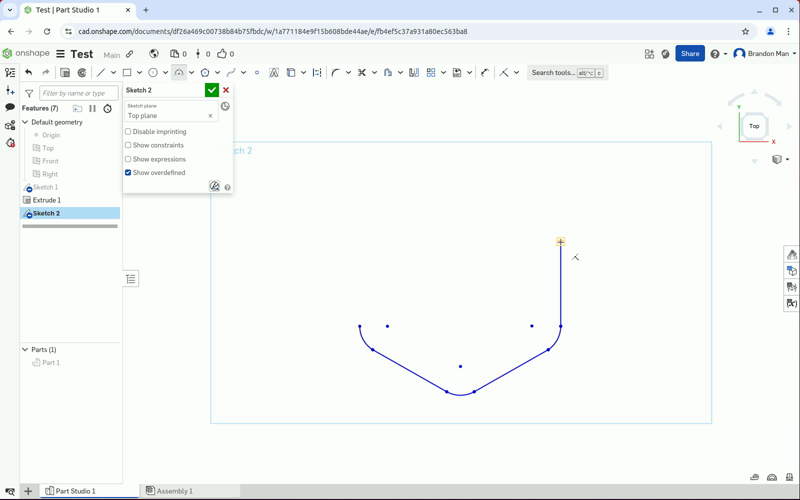
click(560, 241)
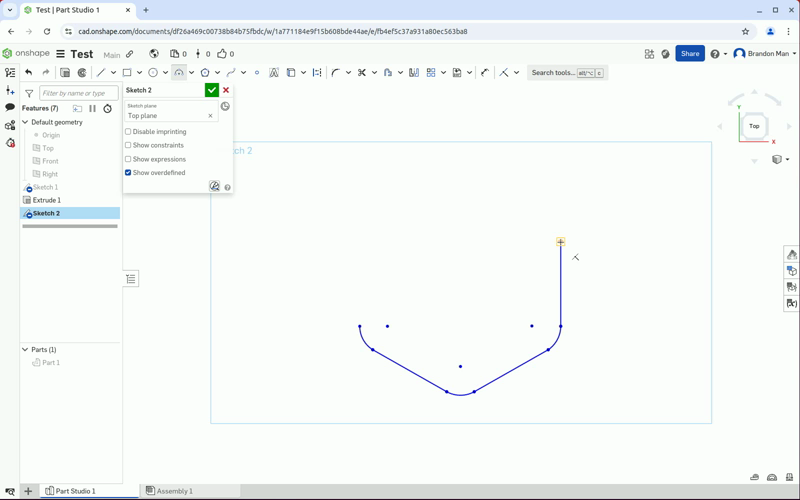
key_down(shift)
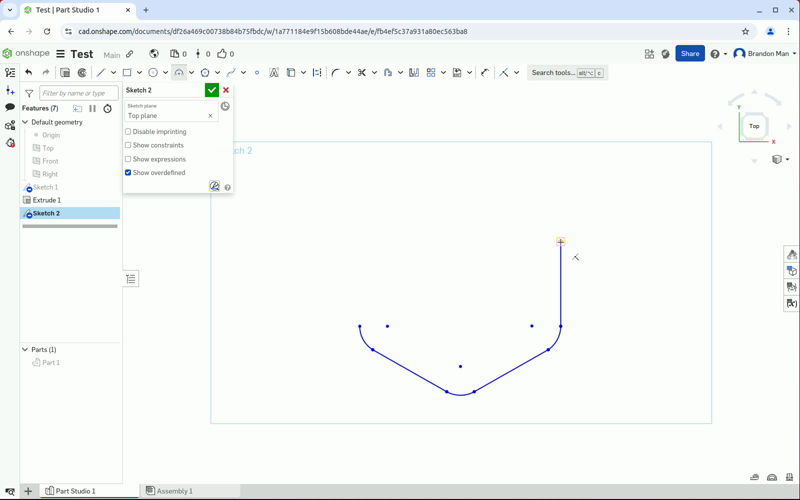
mouse_move(548, 218)
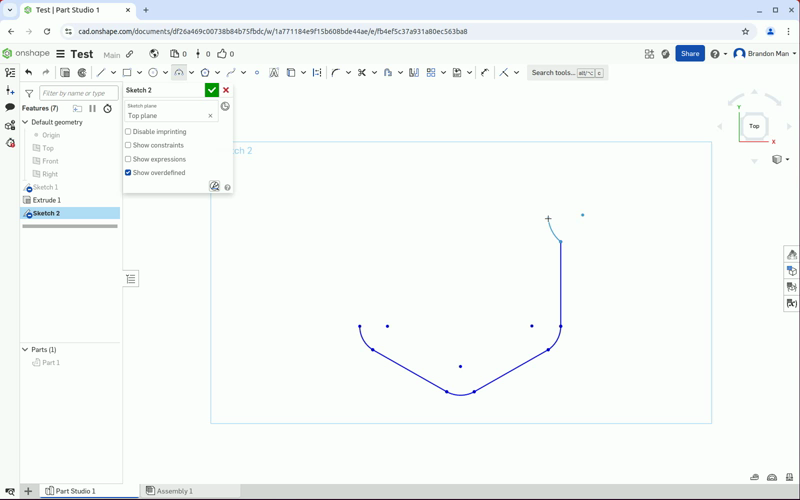
click(548, 218)
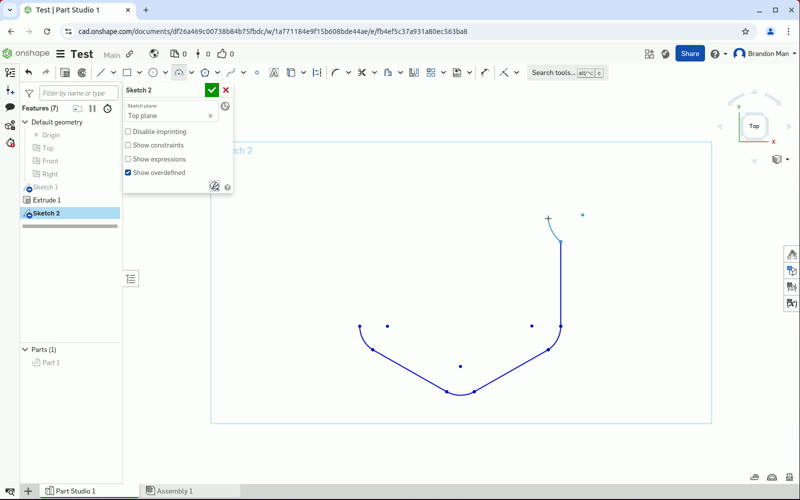
mouse_move(557, 228)
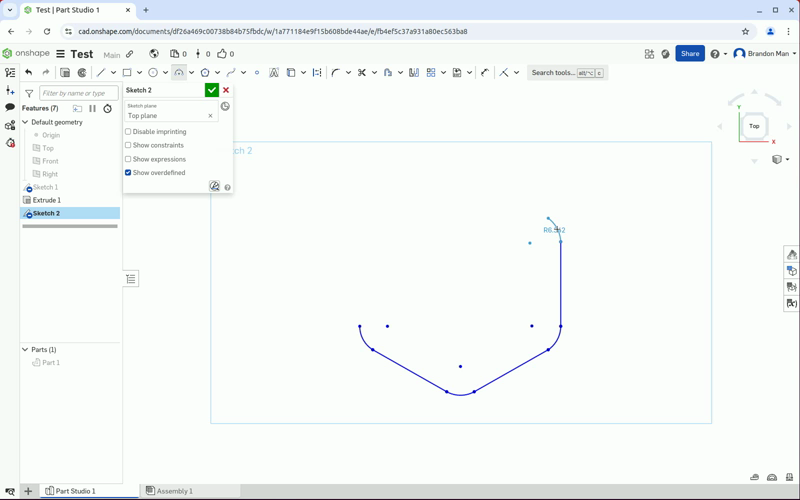
click(557, 228)
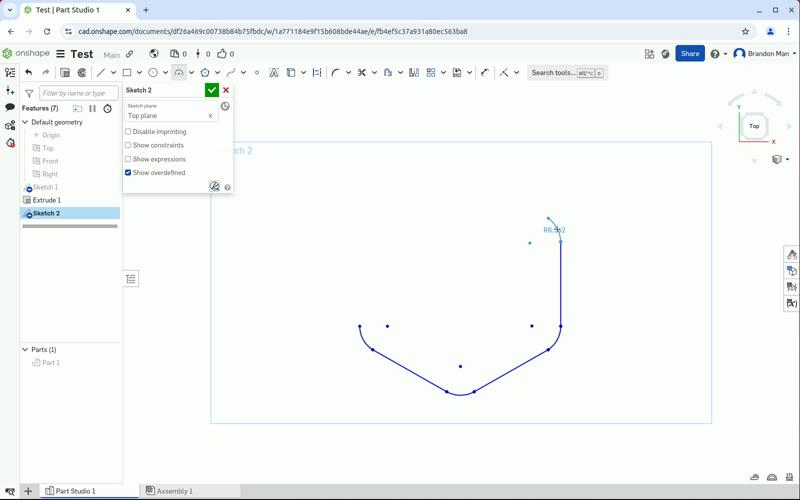
key_up(shift)
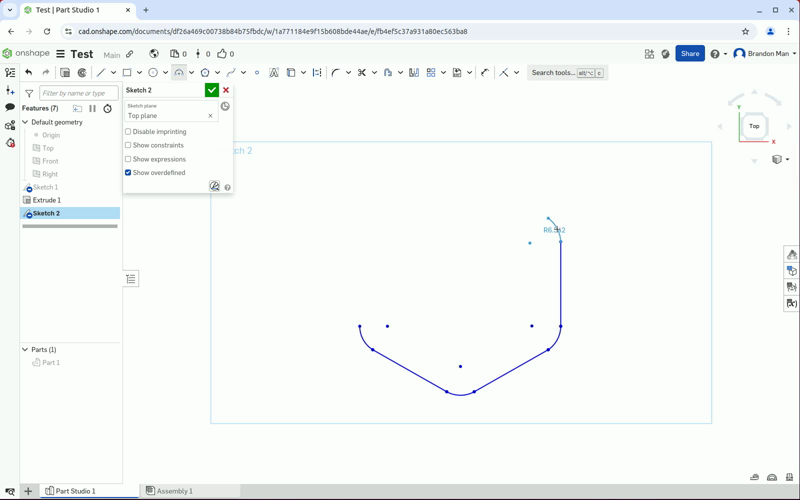
key(esc)
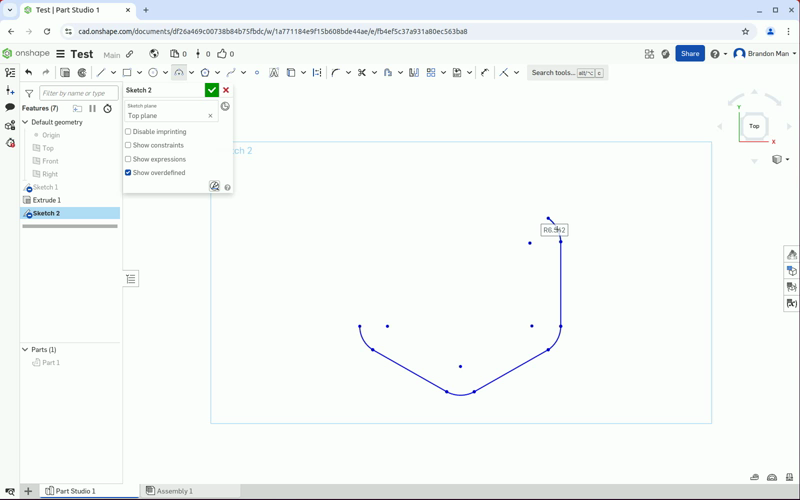
key(l)
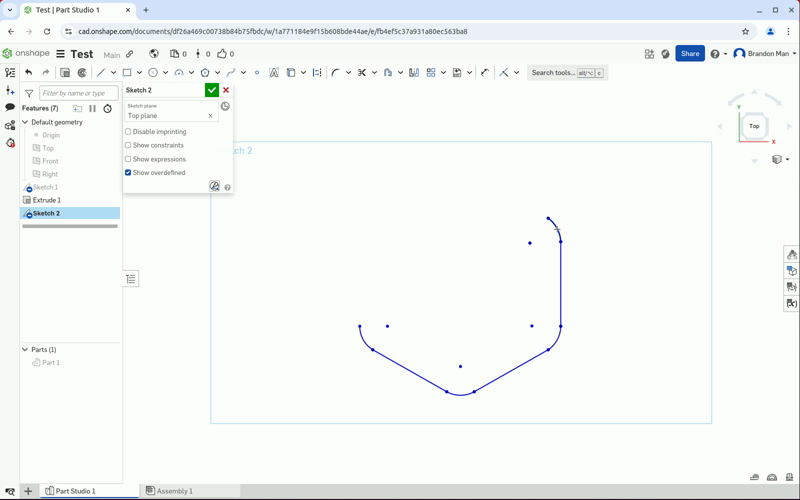
mouse_move(548, 218)
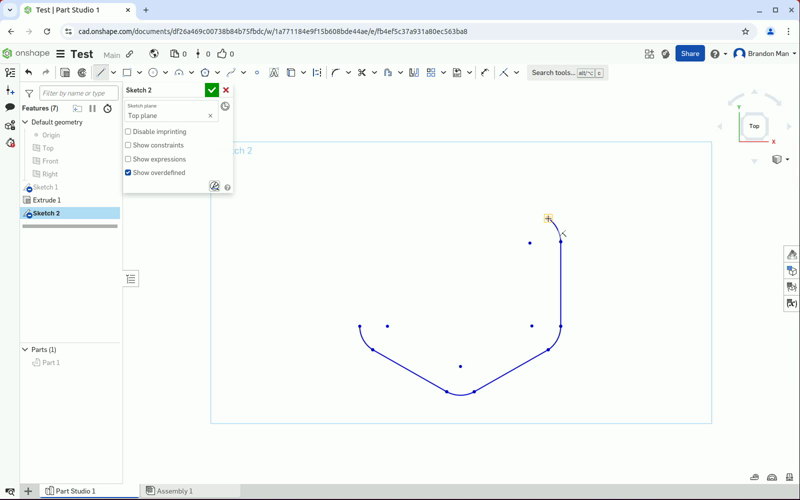
click(548, 218)
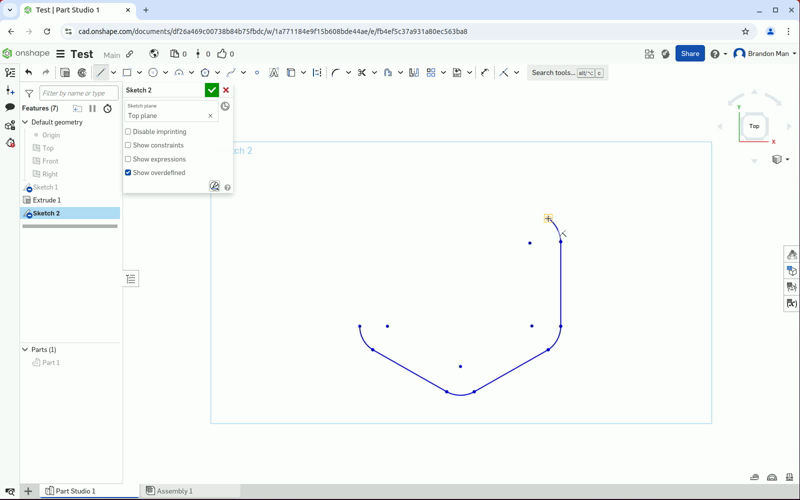
key_down(shift)
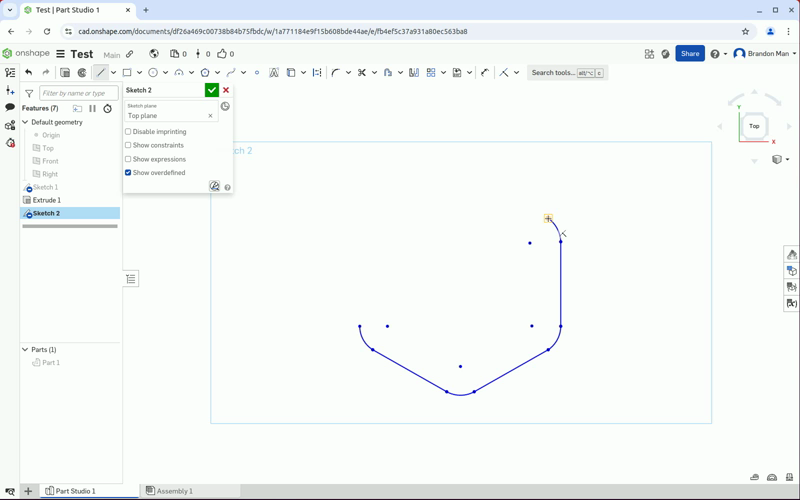
mouse_move(474, 176)
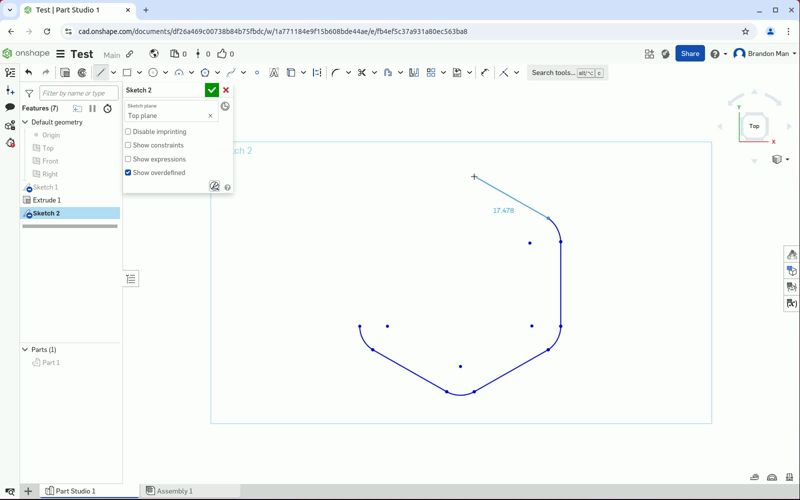
click(474, 176)
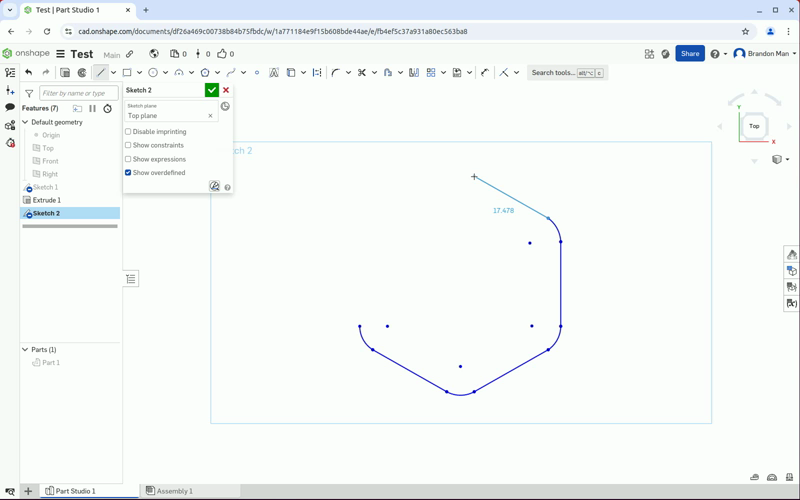
key_up(shift)
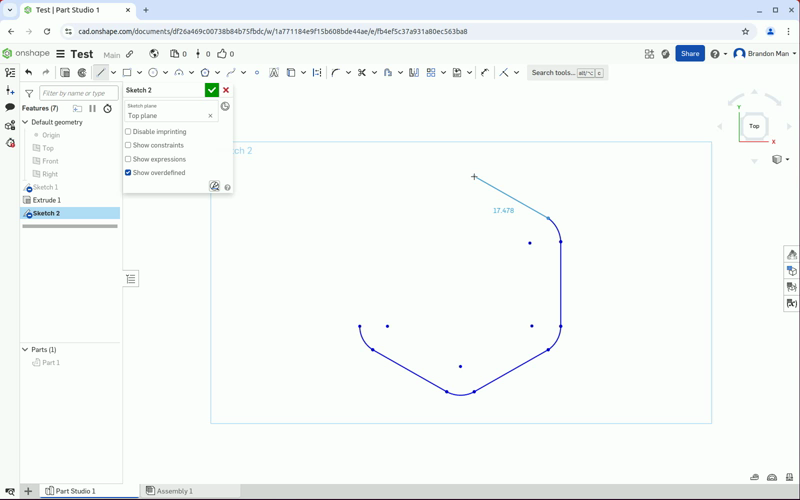
key(esc)
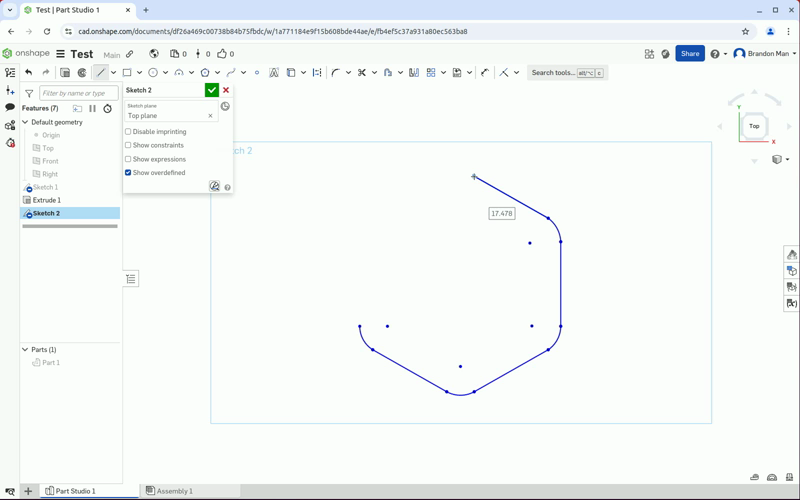
key(a)
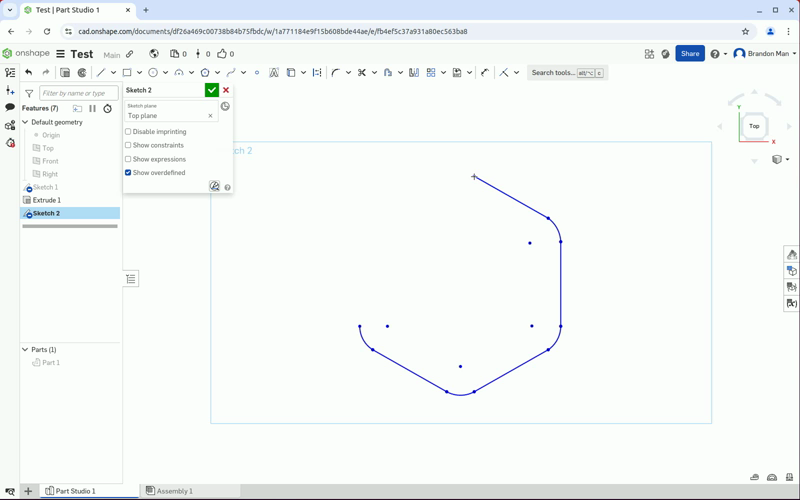
mouse_move(474, 176)
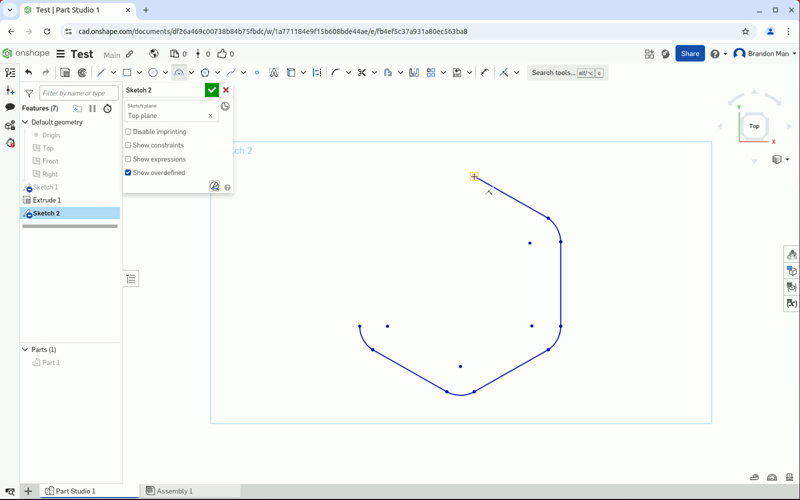
click(474, 176)
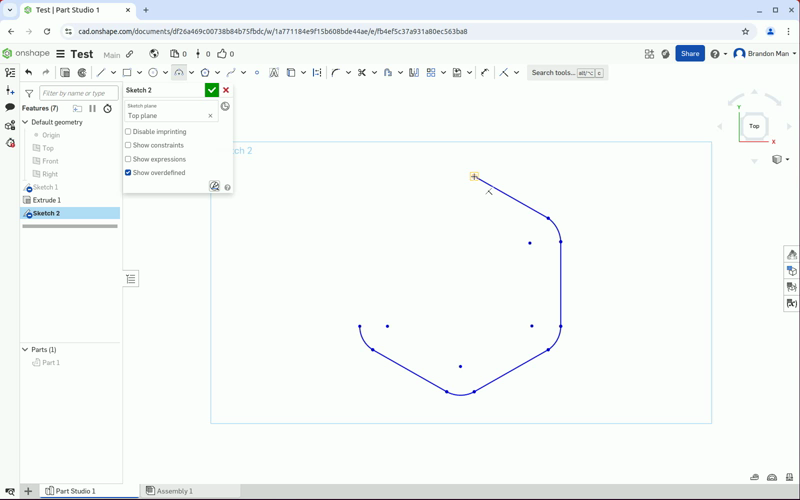
key_down(shift)
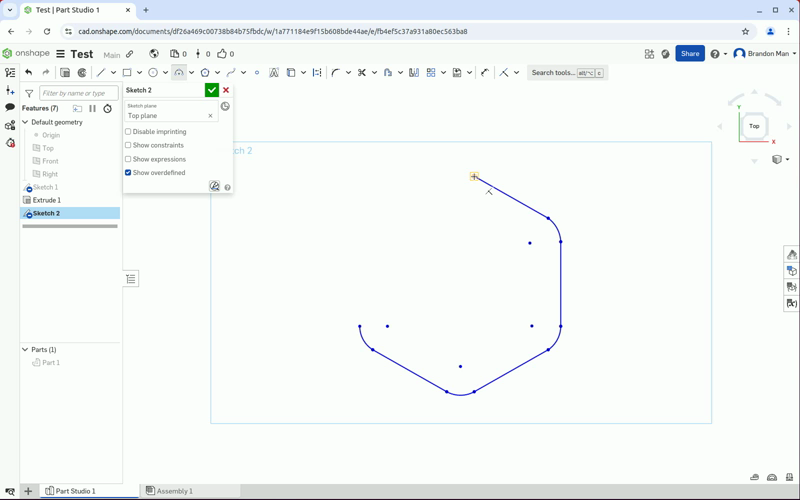
mouse_move(446, 176)
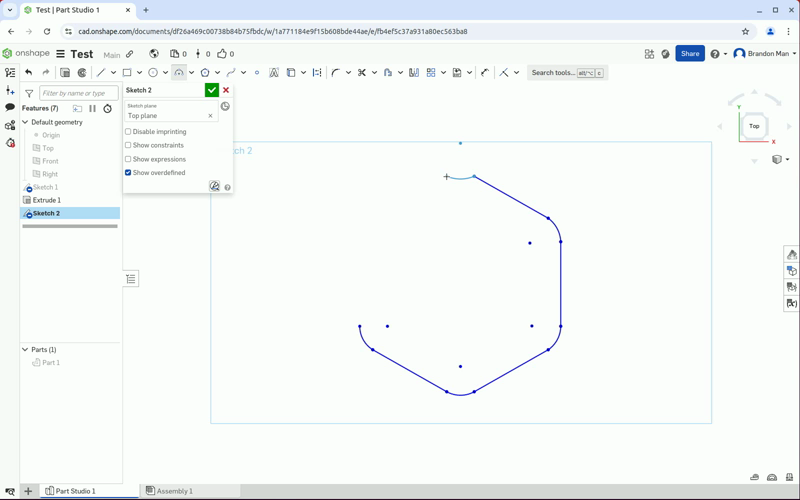
click(446, 176)
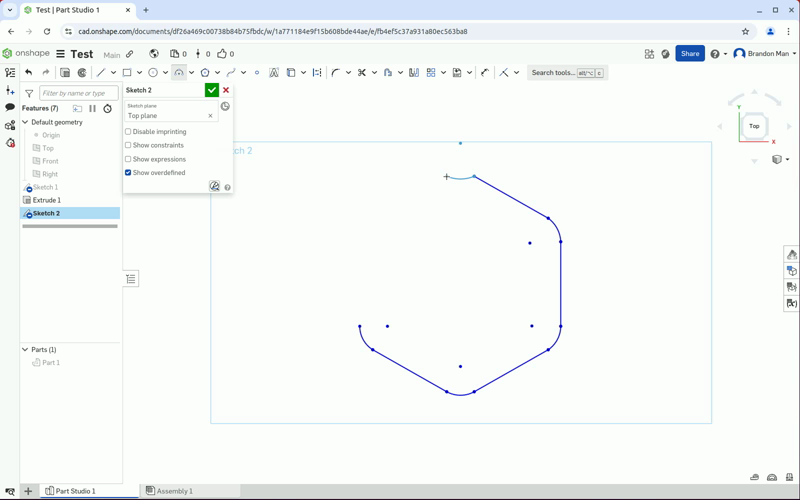
mouse_move(460, 172)
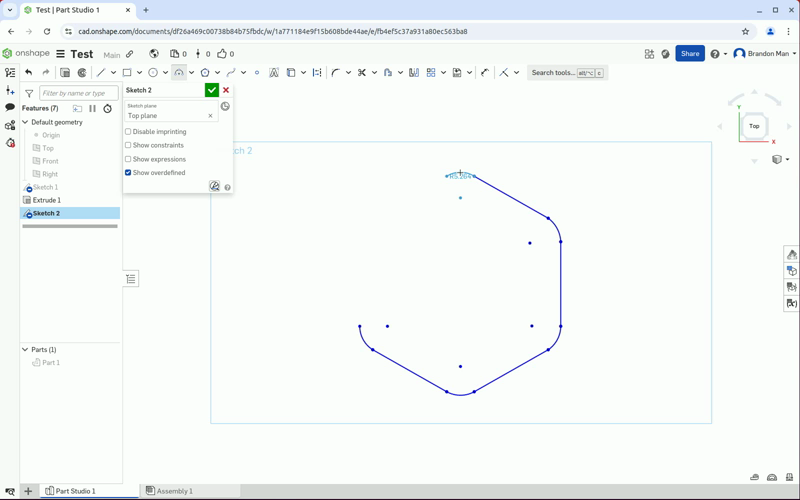
click(460, 172)
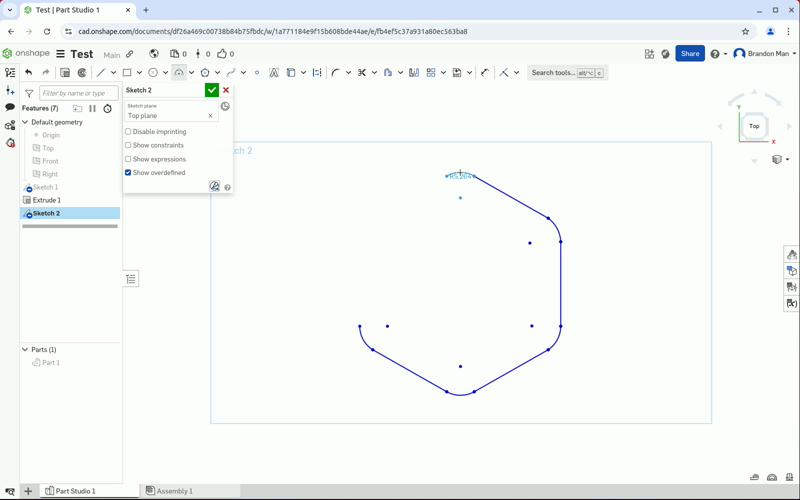
key_up(shift)
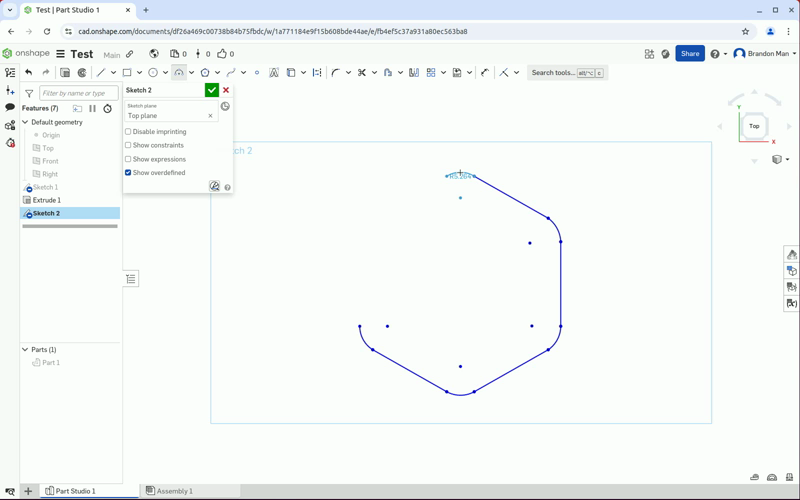
key(esc)
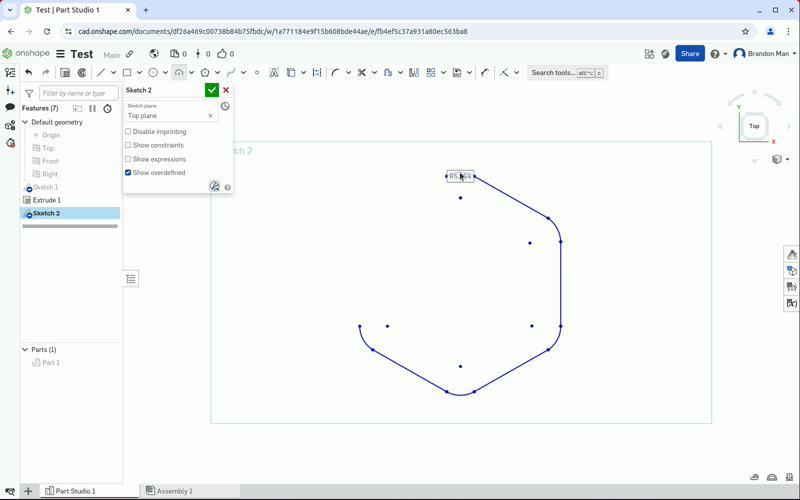
key(l)
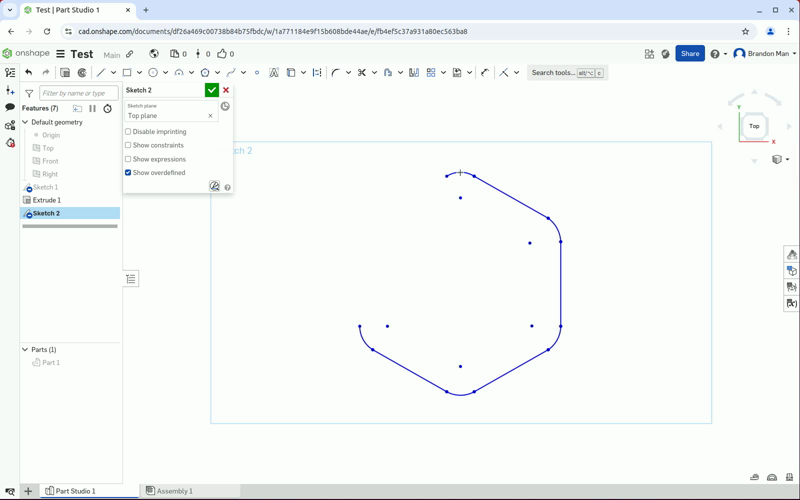
mouse_move(446, 176)
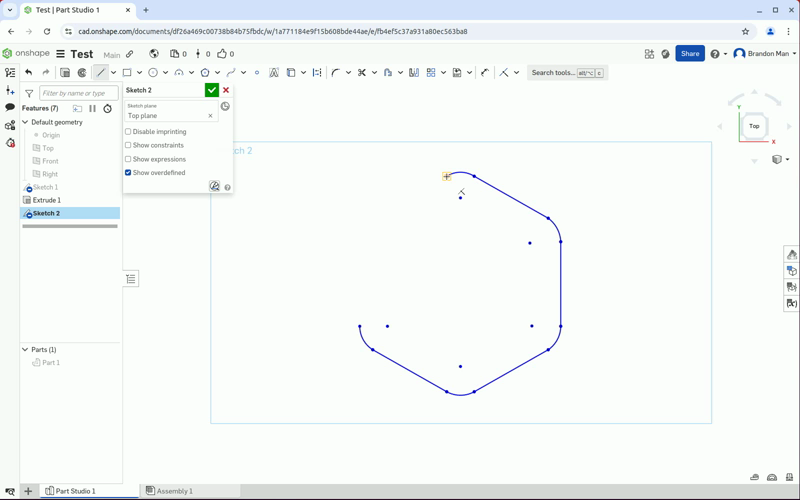
click(446, 176)
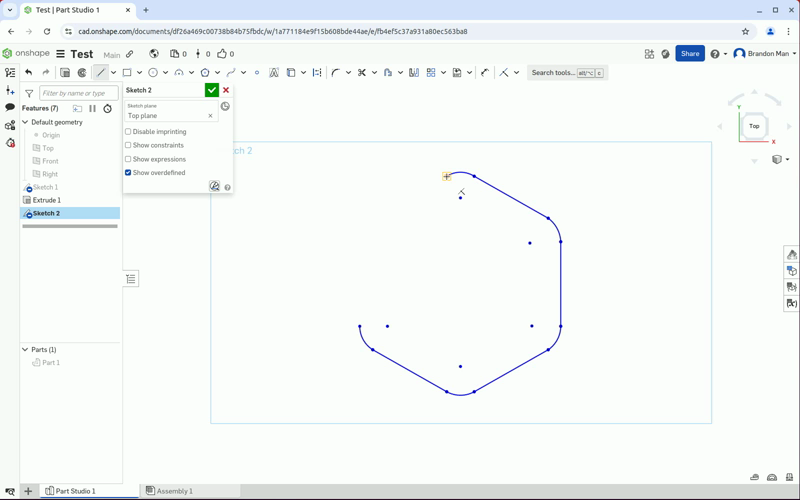
key_down(shift)
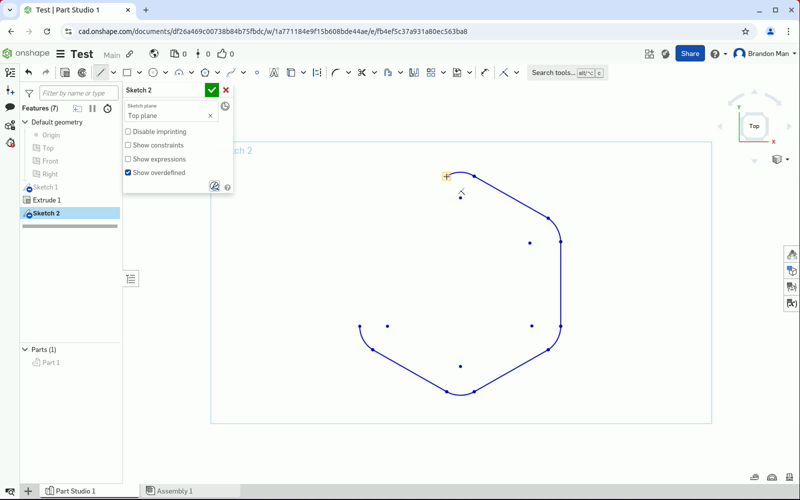
mouse_move(372, 218)
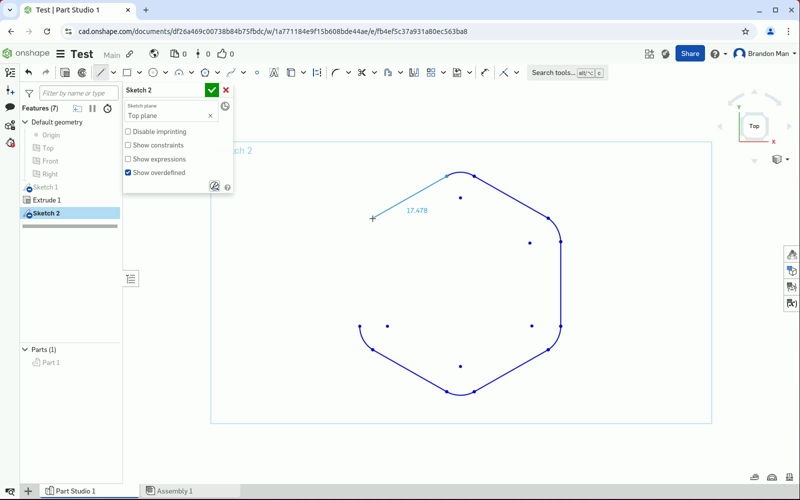
click(372, 218)
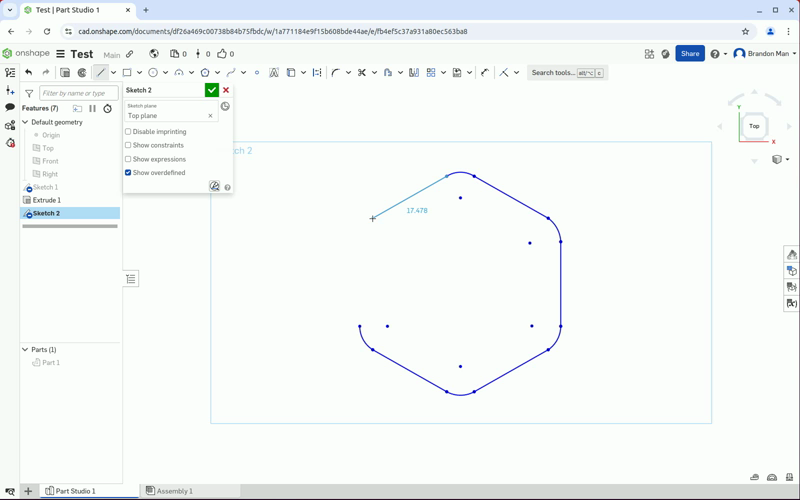
key_up(shift)
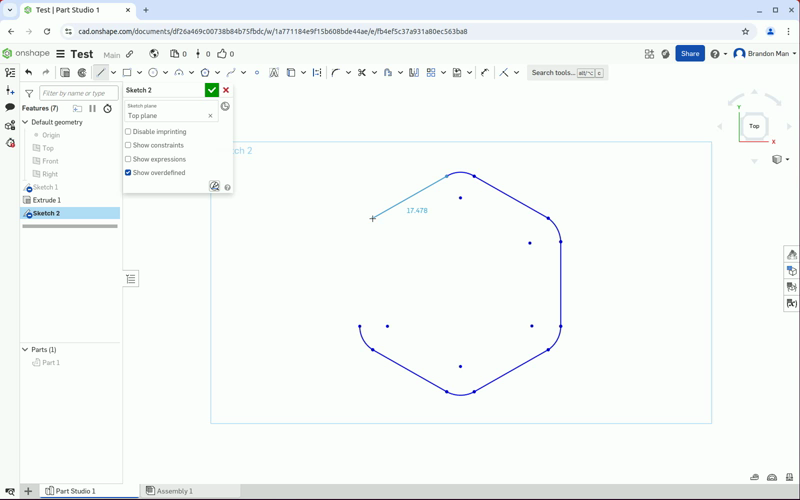
key(esc)
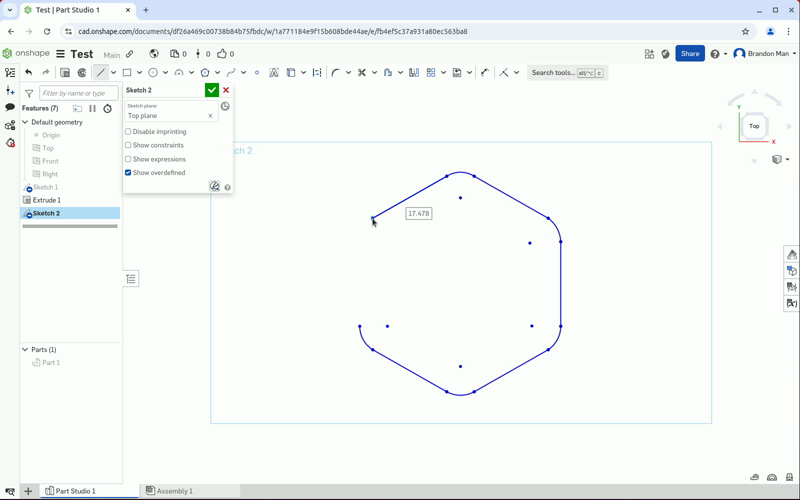
key(a)
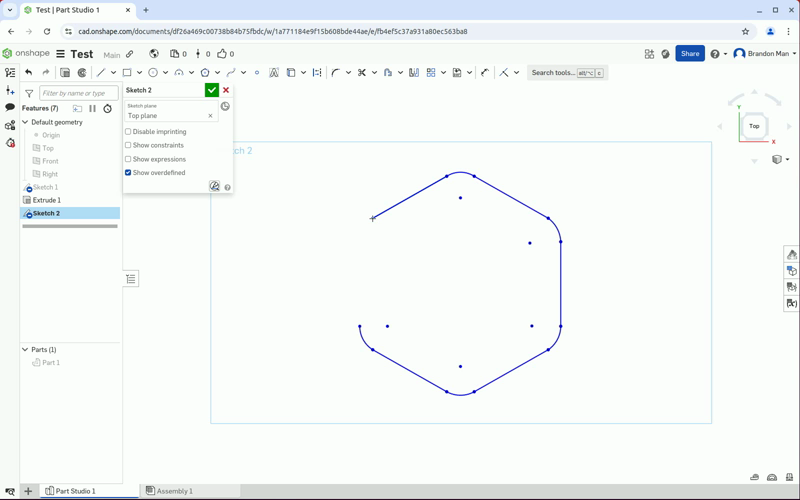
mouse_move(372, 218)
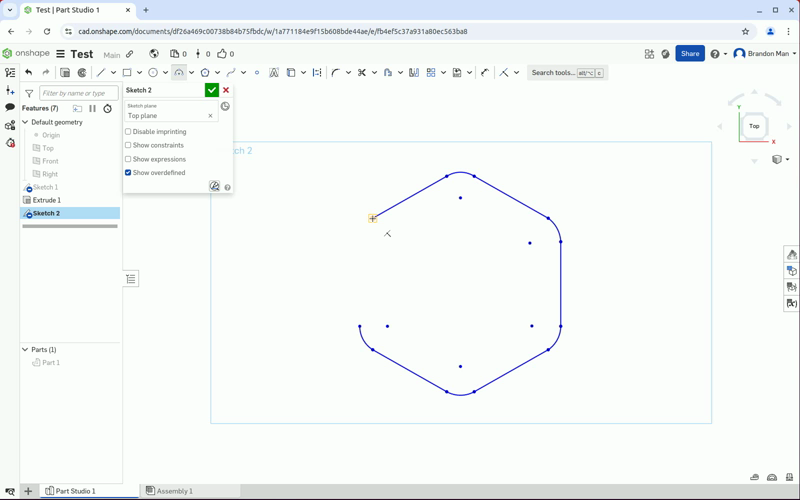
click(372, 218)
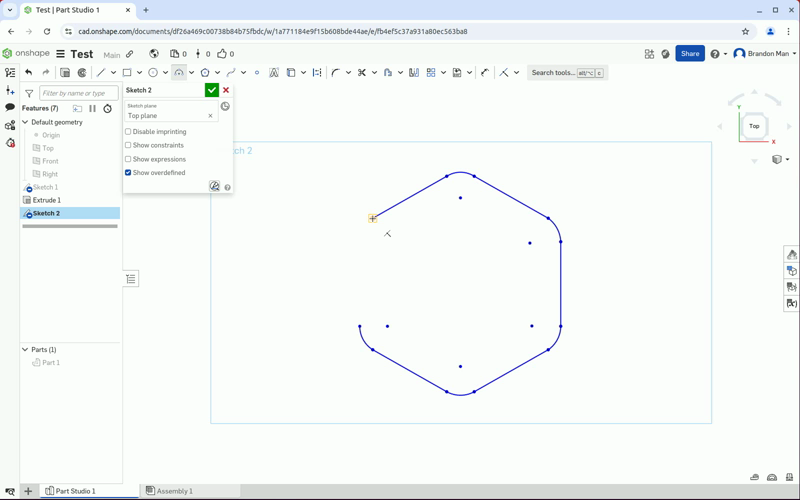
key_down(shift)
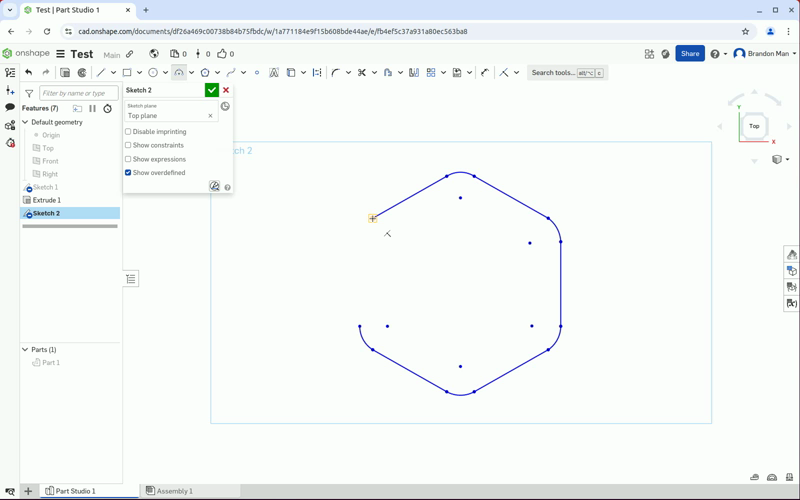
mouse_move(359, 241)
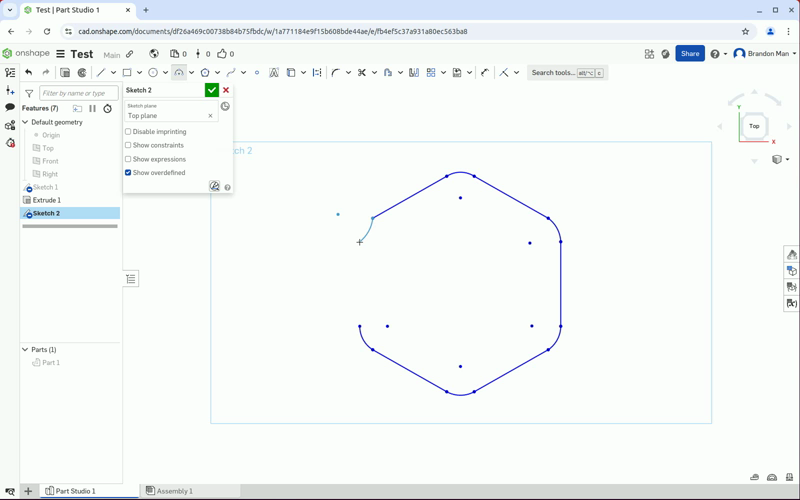
click(359, 241)
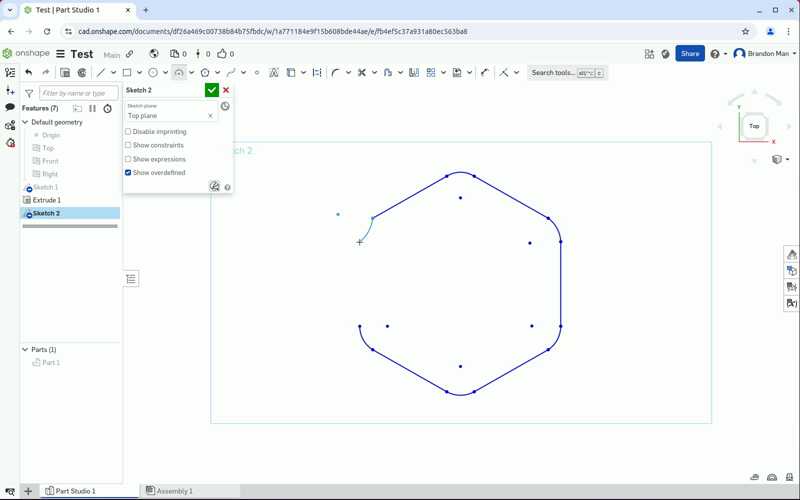
mouse_move(363, 228)
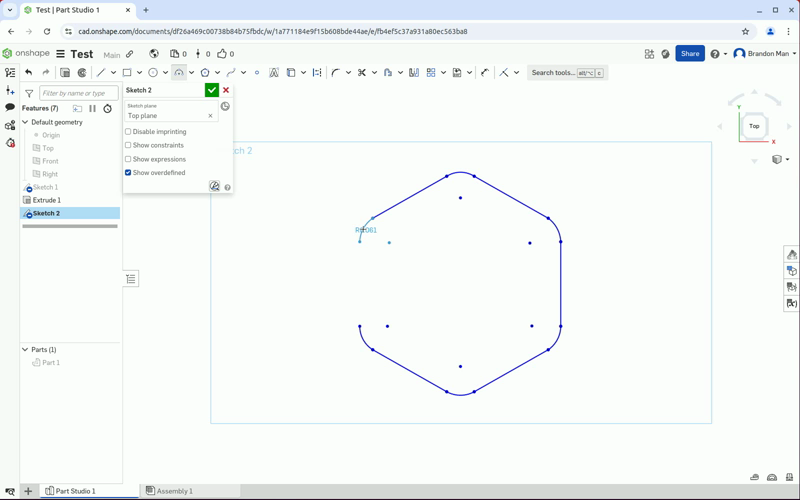
click(363, 228)
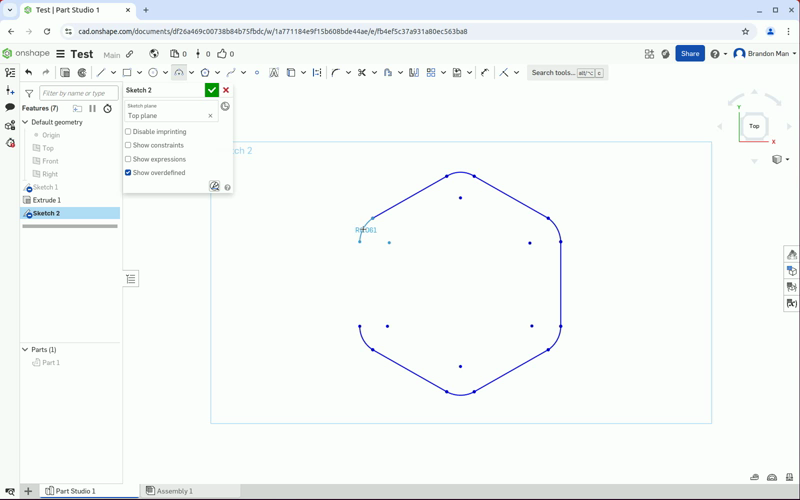
key_up(shift)
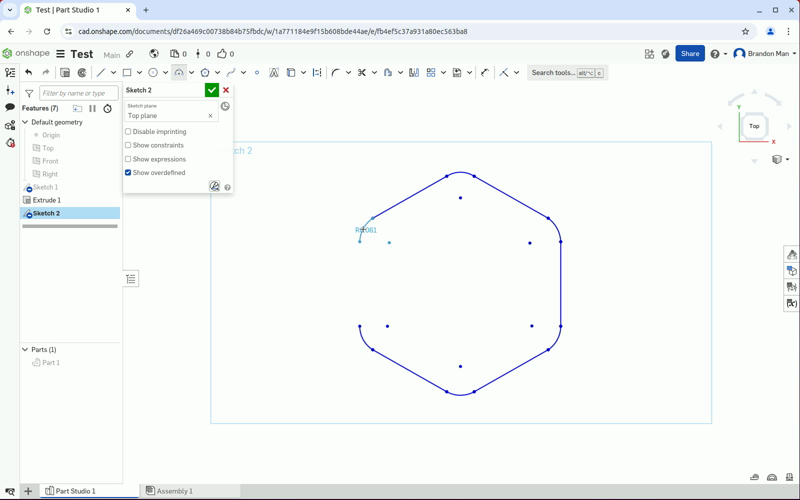
key(esc)
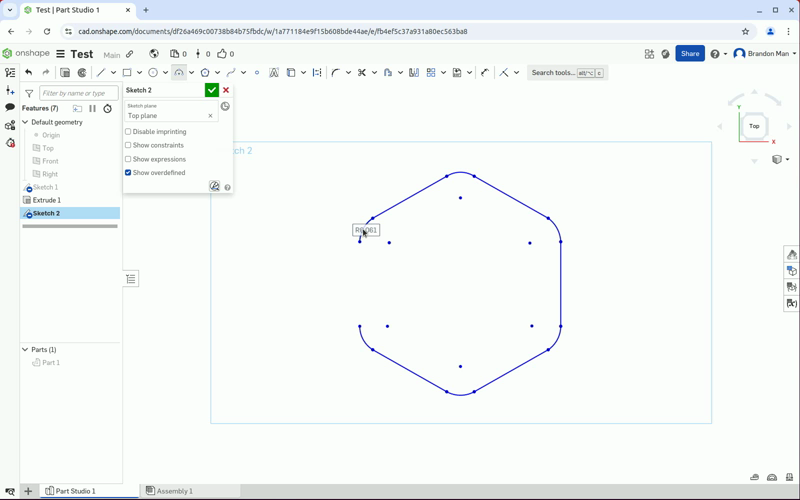
key(l)
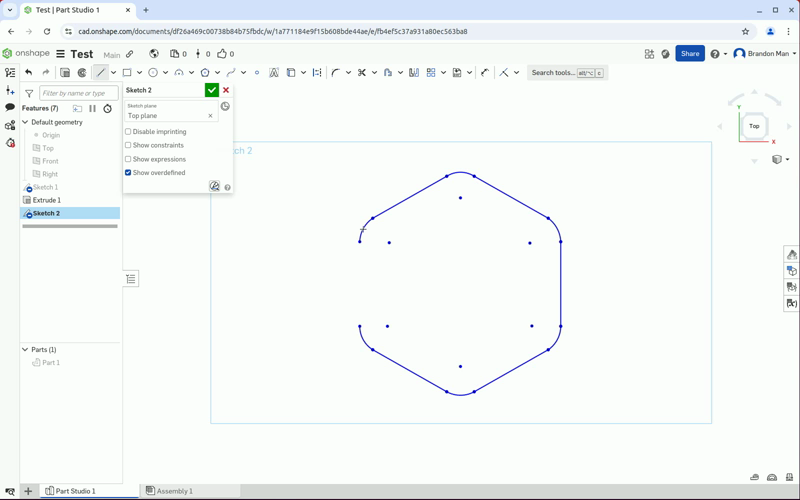
mouse_move(359, 241)
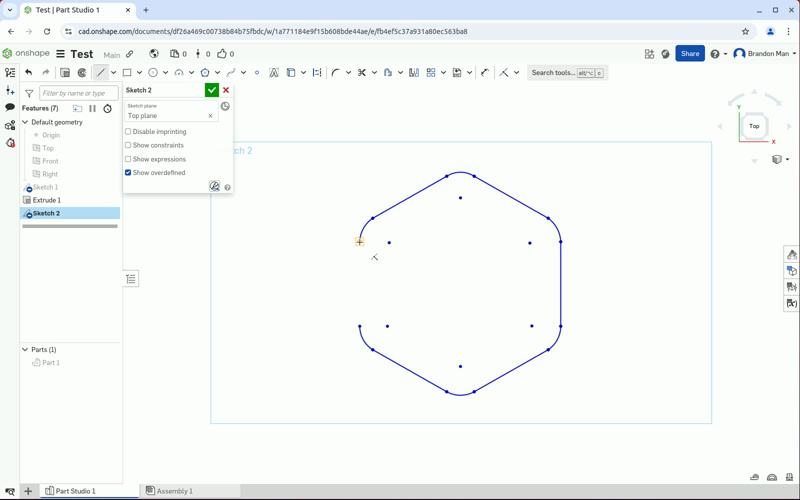
click(359, 241)
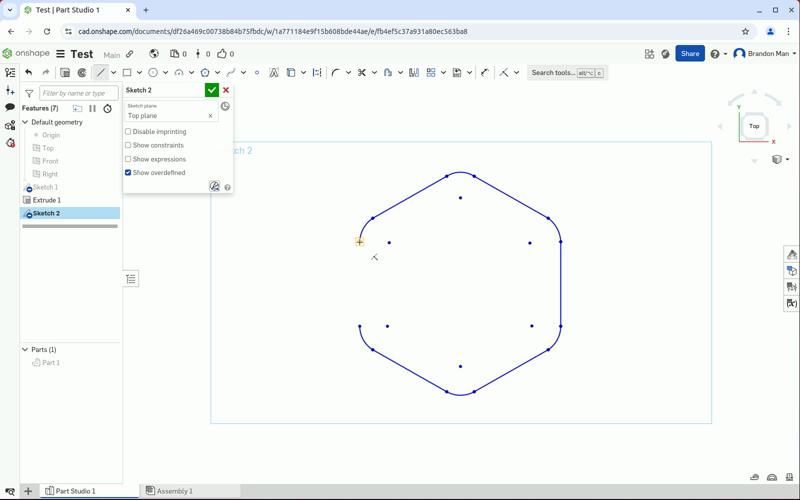
key_down(shift)
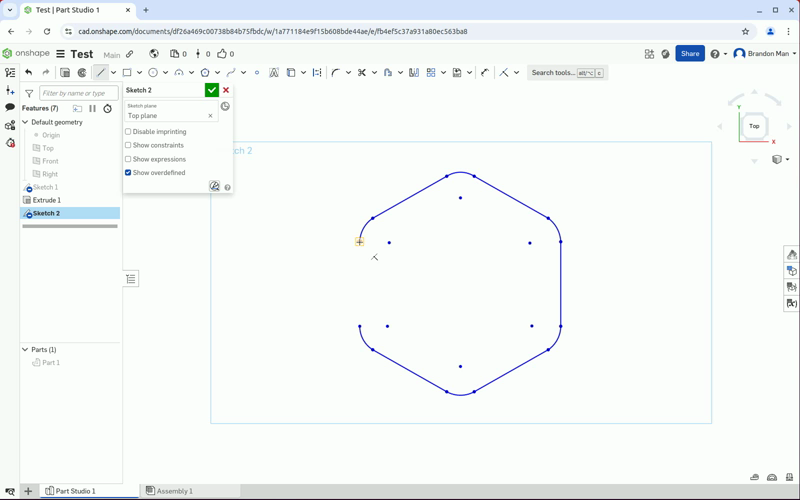
mouse_move(359, 326)
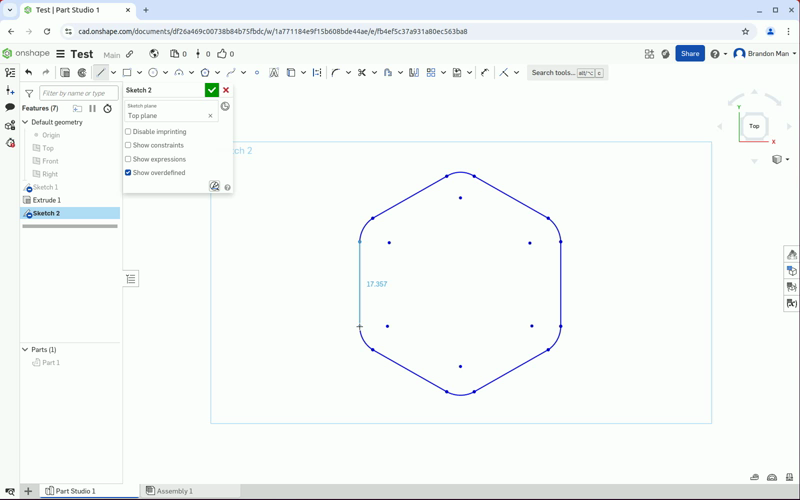
key_up(shift)
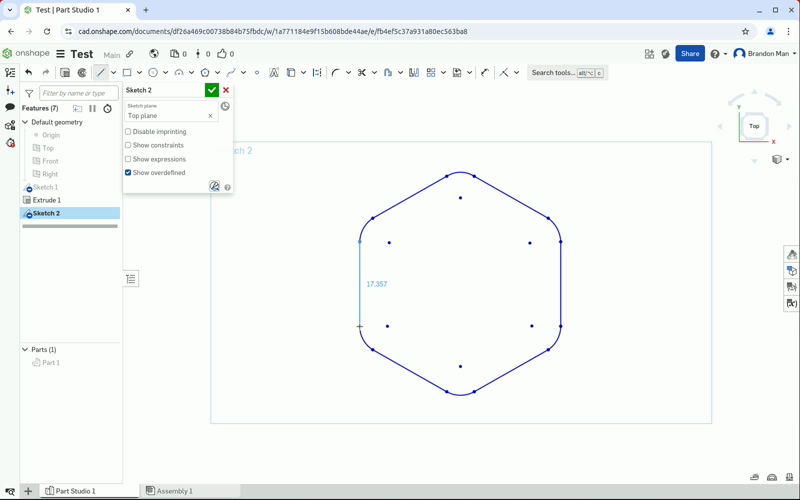
click(359, 326)
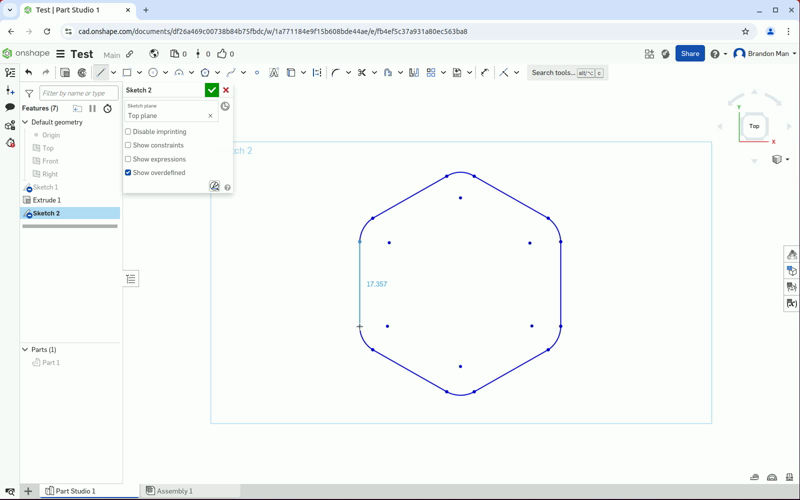
key(esc)
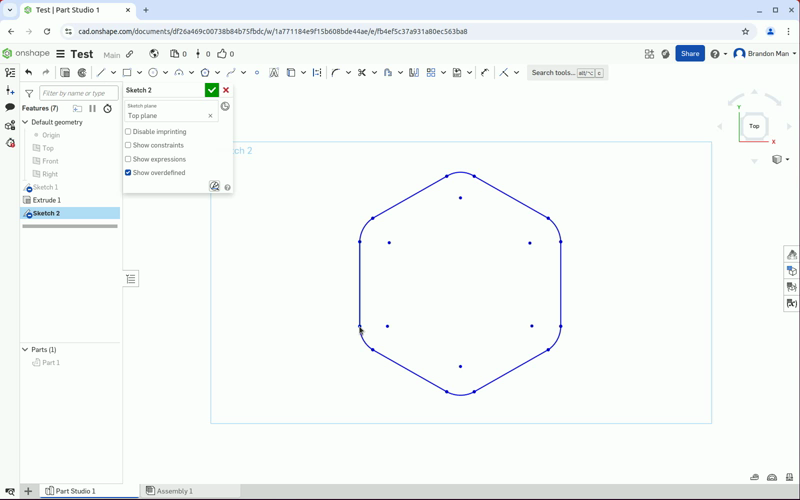
mouse_move(466, 254)
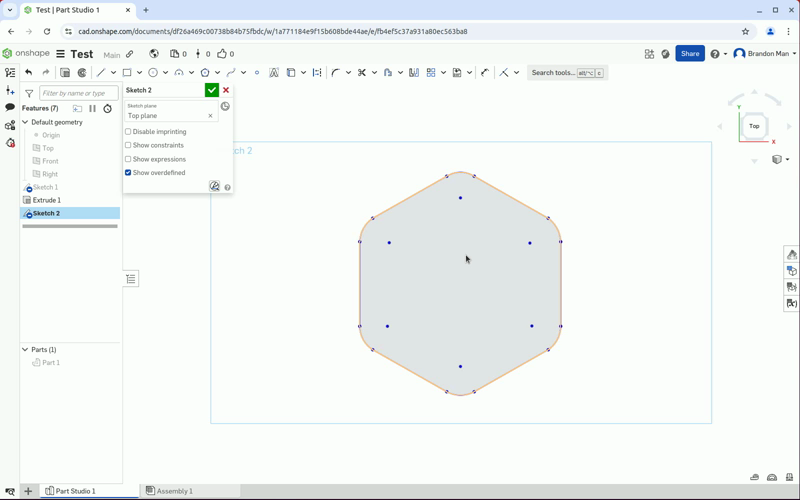
click(466, 254)
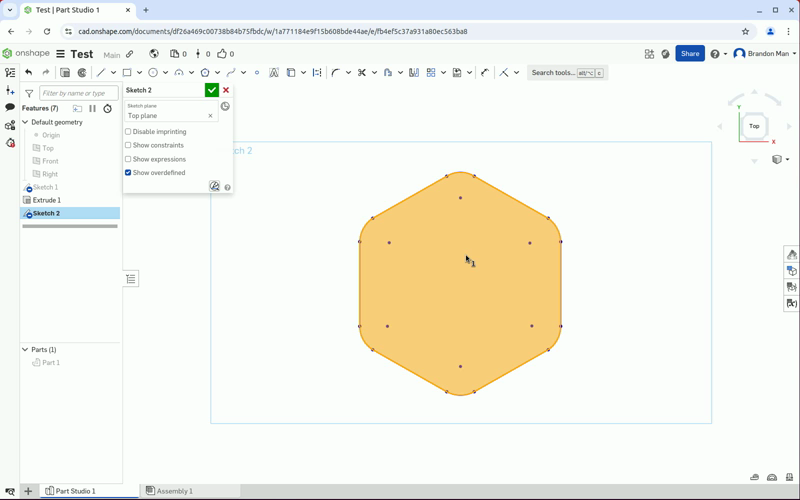
mouse_move(73, 352)
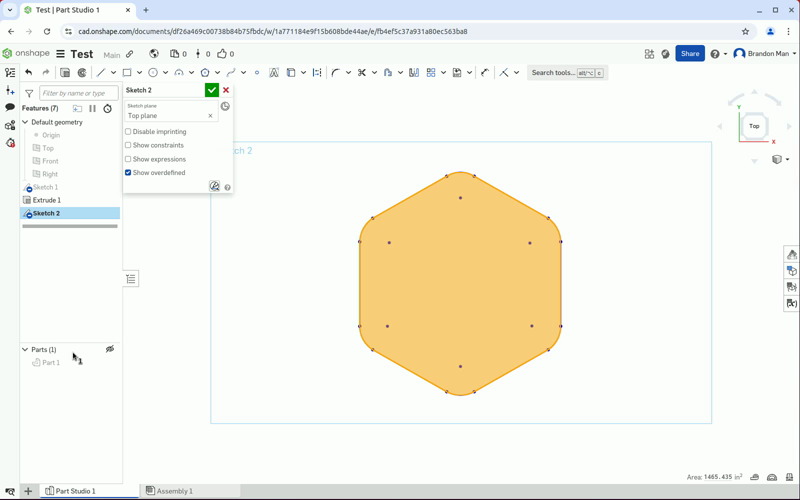
key(shift+y)
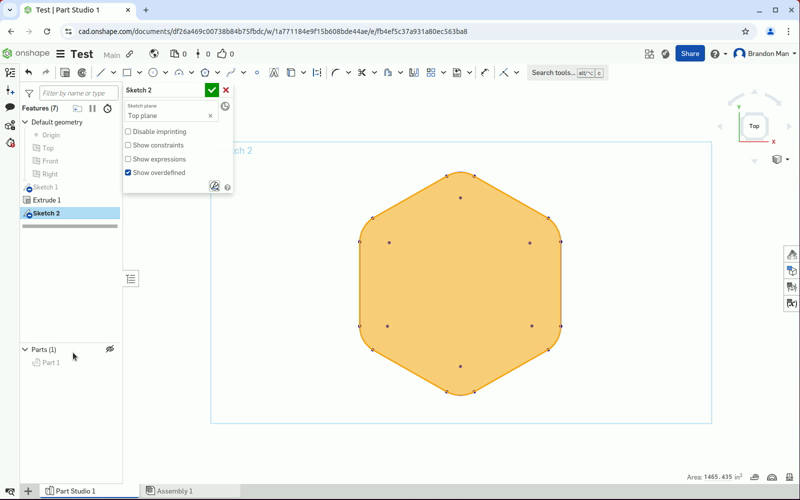
key(shift+e)
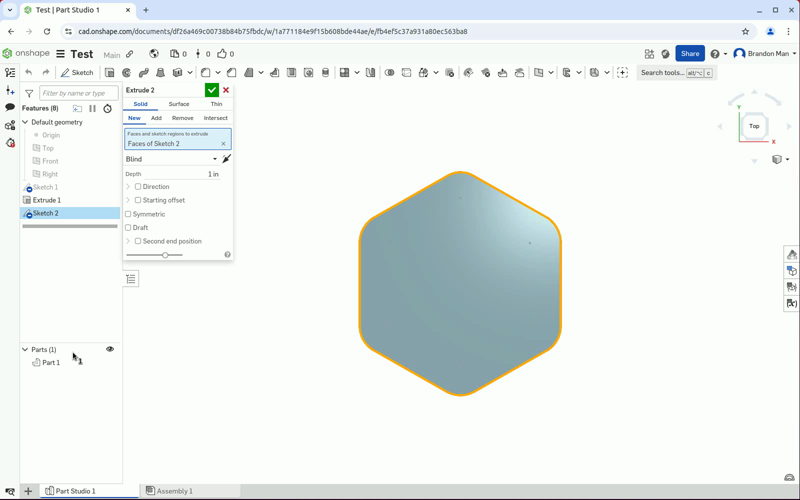
mouse_move(143, 106)
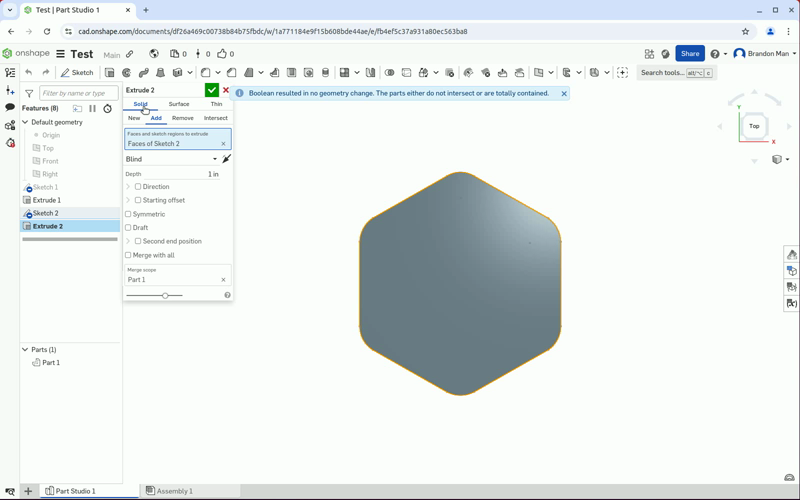
click(143, 106)
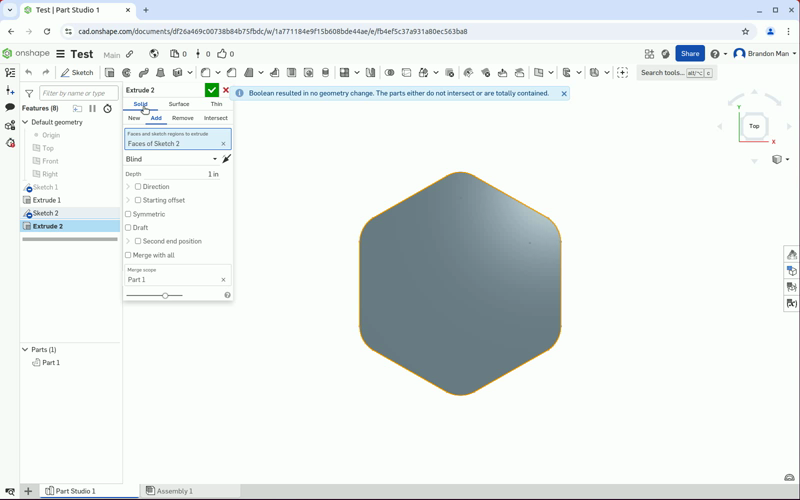
mouse_move(137, 120)
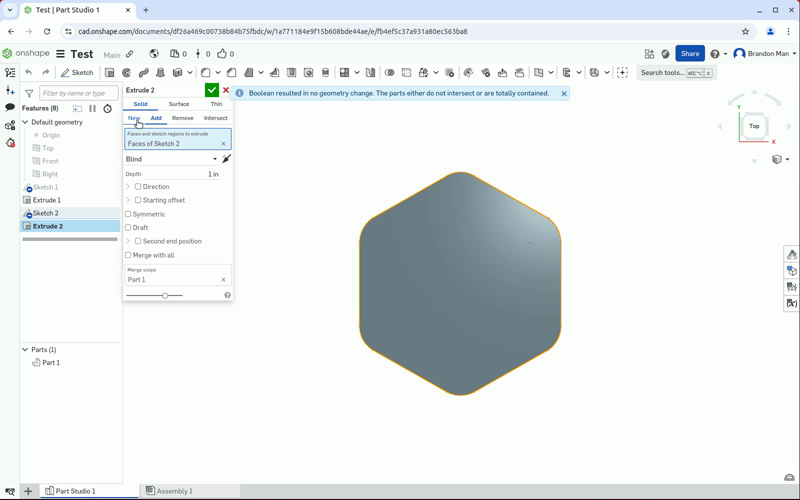
click(137, 120)
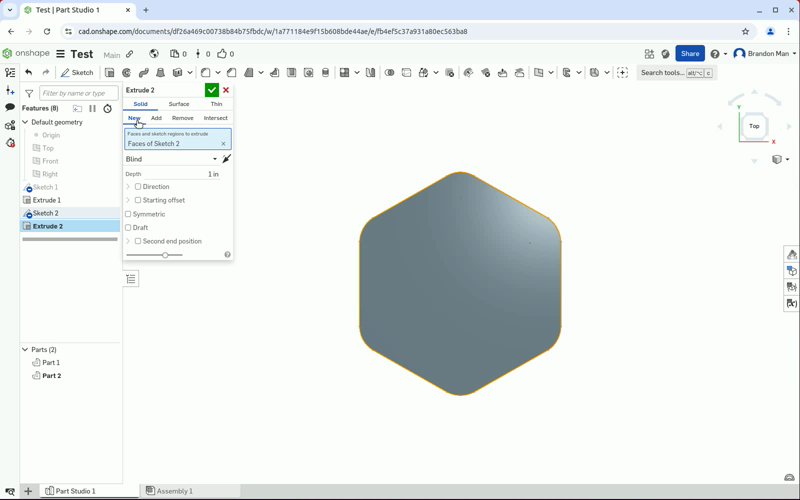
key(tab, 4)
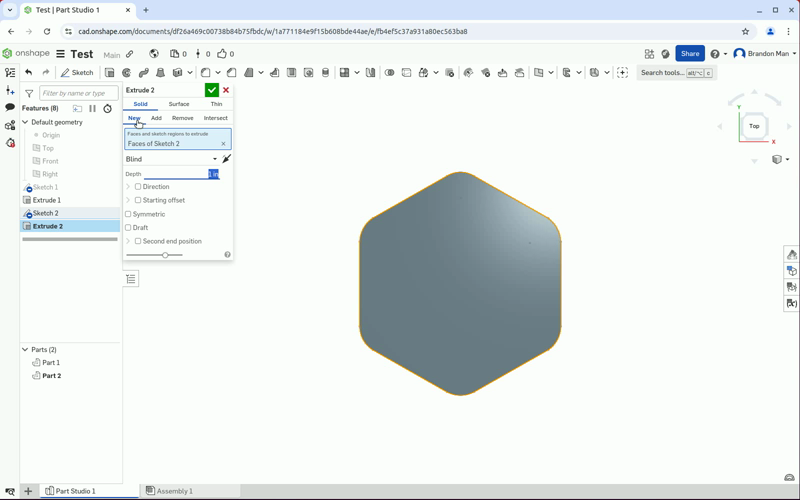
text(5.296)
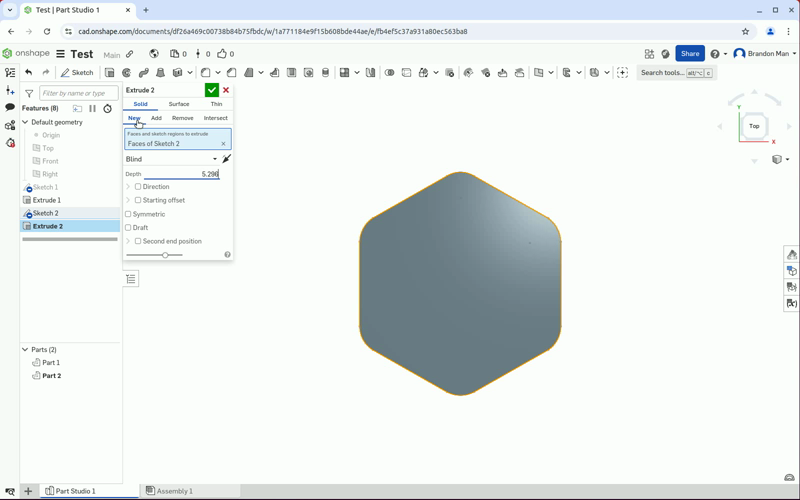
key(tab, 3)
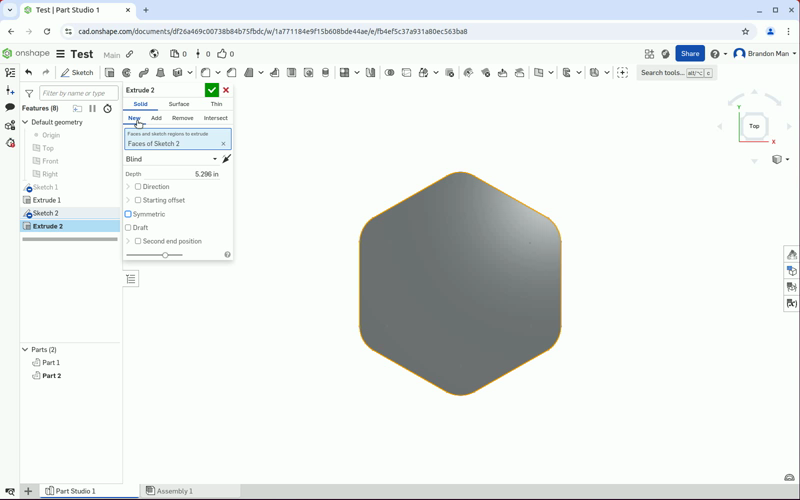
key(space)
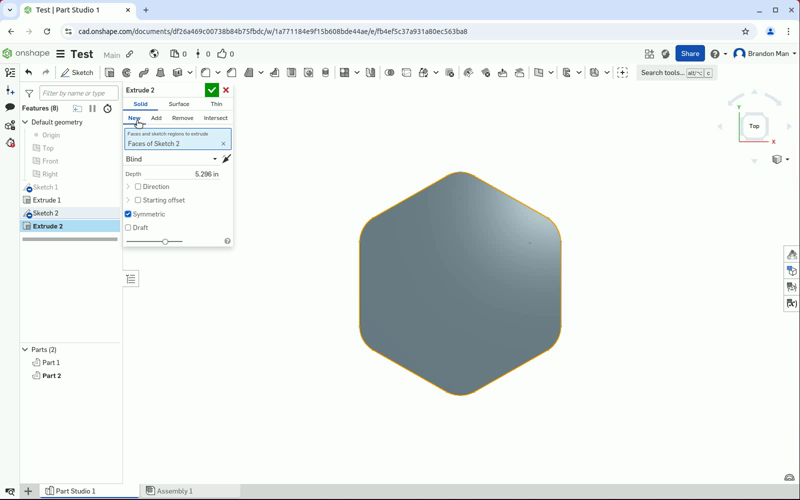
key(enter)
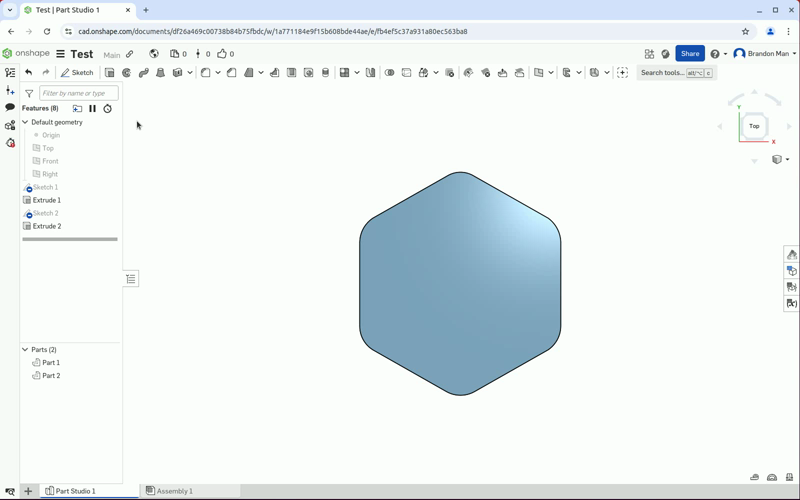
key(shift+h)
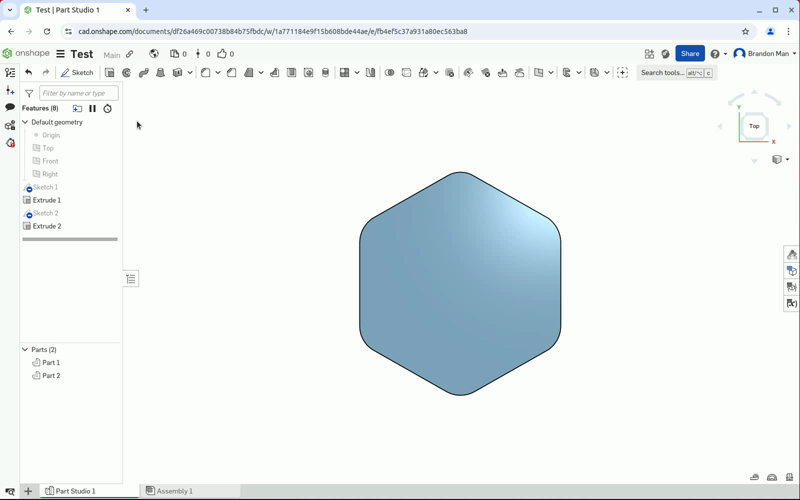
key(shift+h)
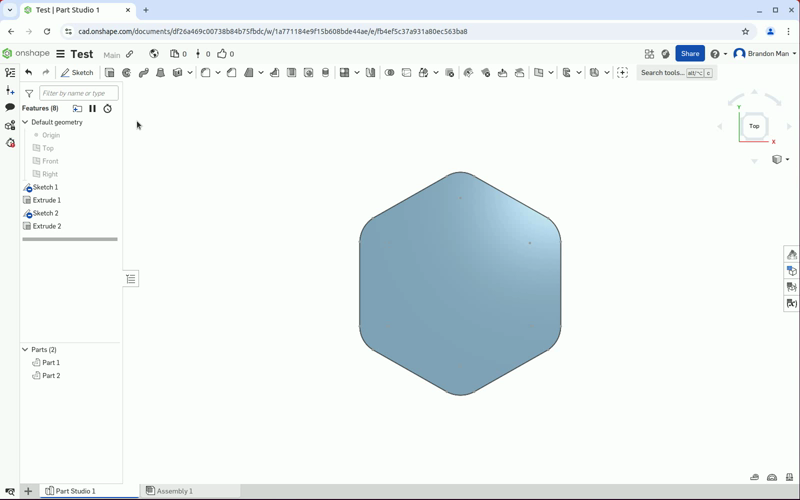
key(shift+7)
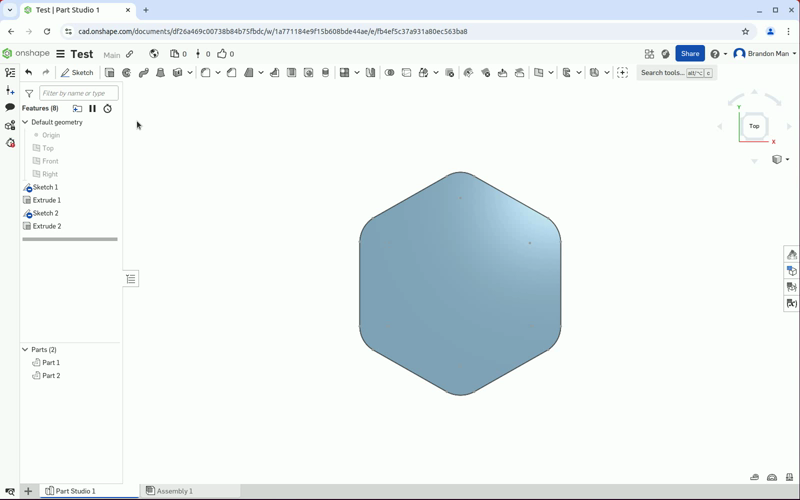
key(up, 3)
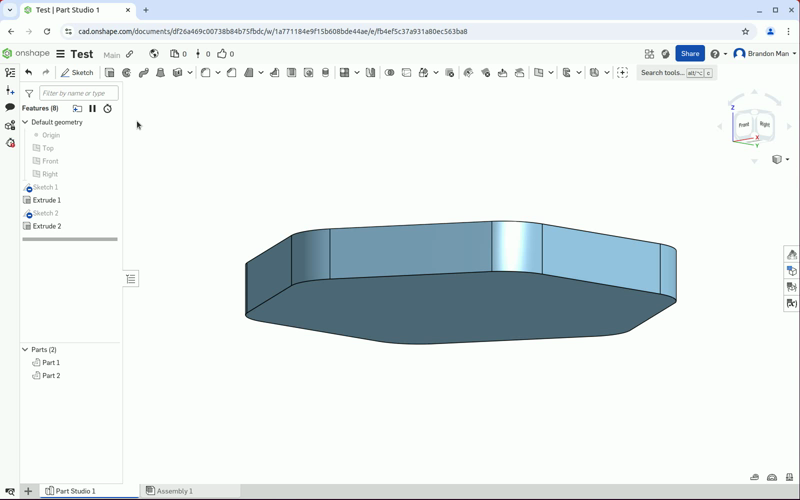
key(left, 3)
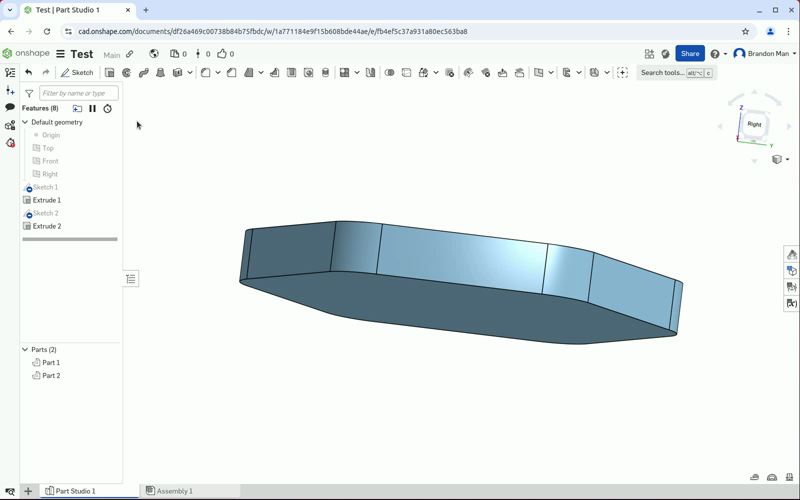
key(right, 3)
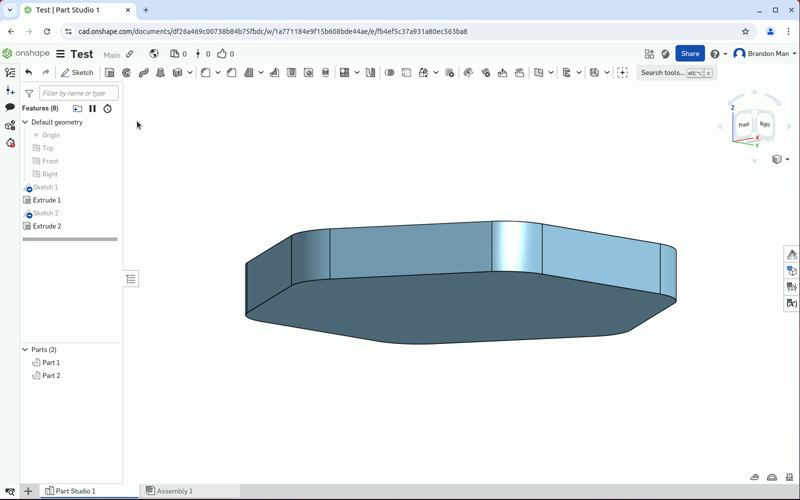
key(down, 3)
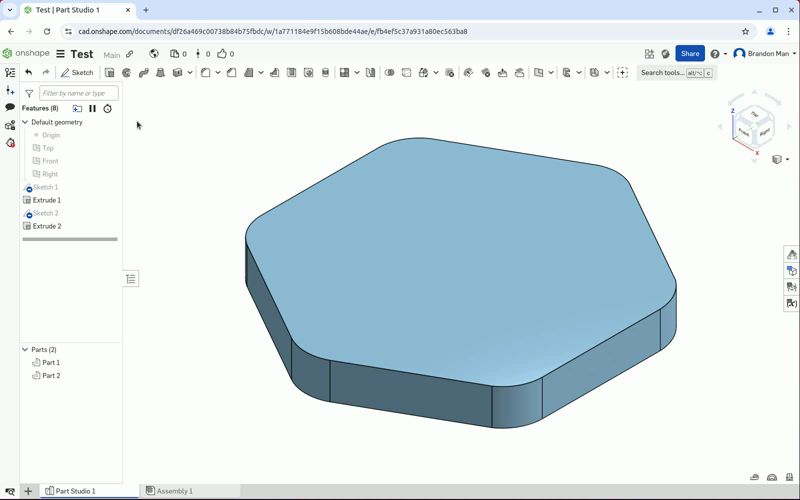
mouse_move(73, 189)
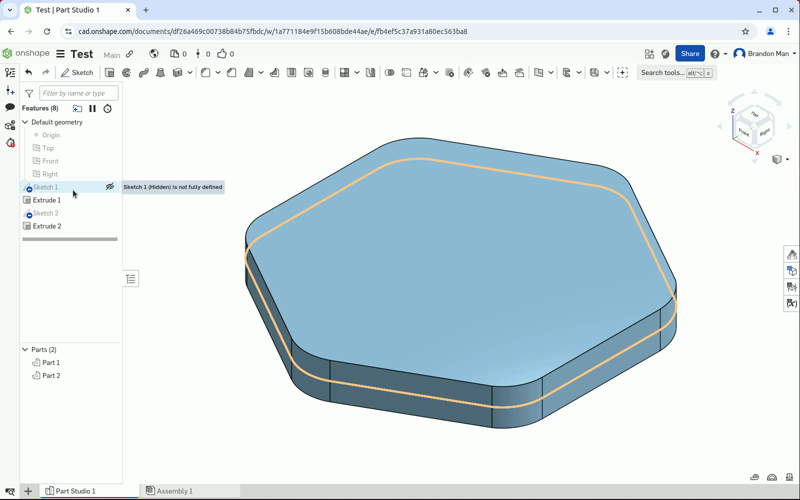
click(73, 189)